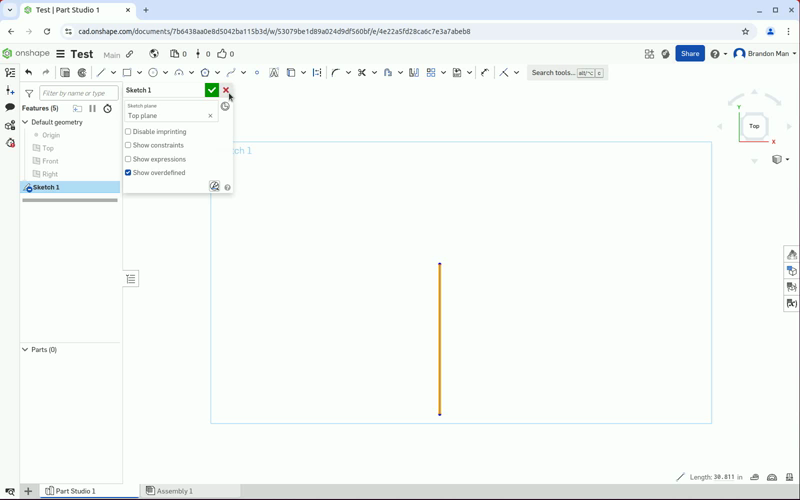
key(shift+h)
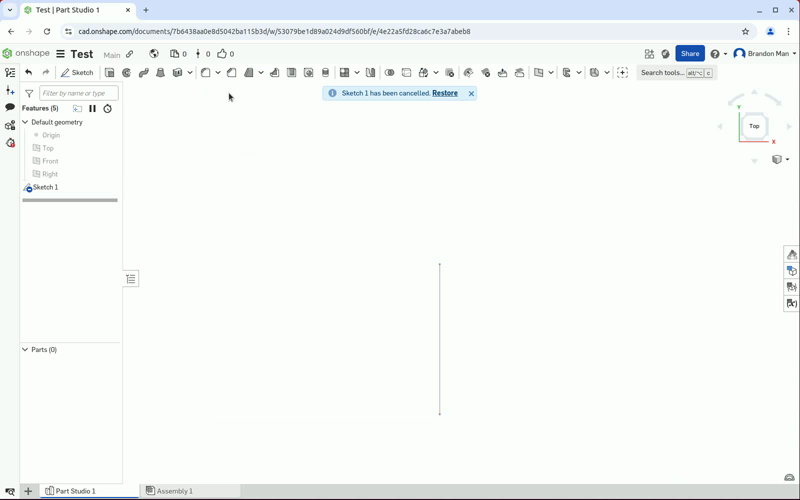
key(shift+s)
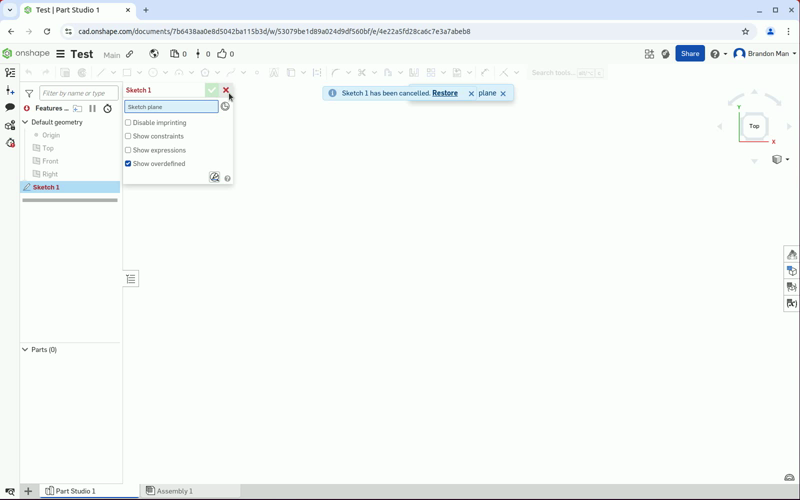
mouse_move(73, 150)
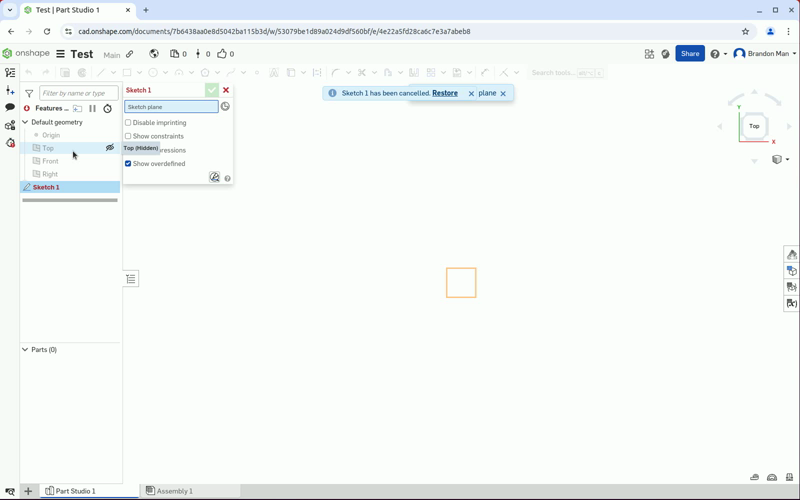
click(73, 150)
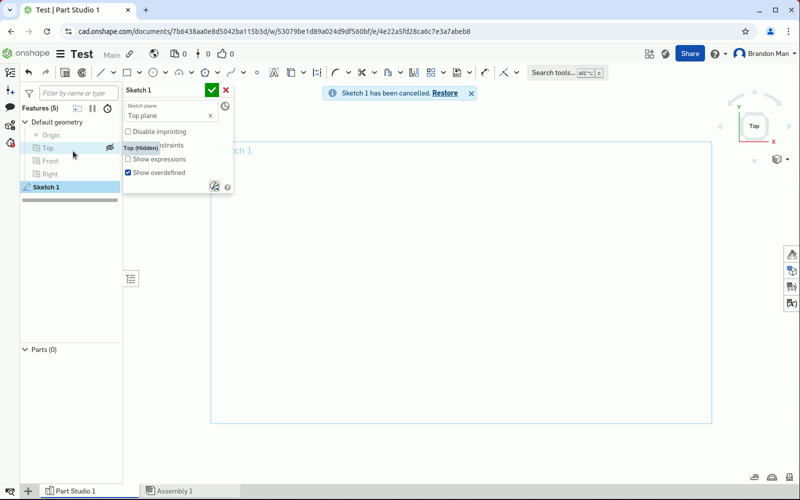
mouse_move(73, 352)
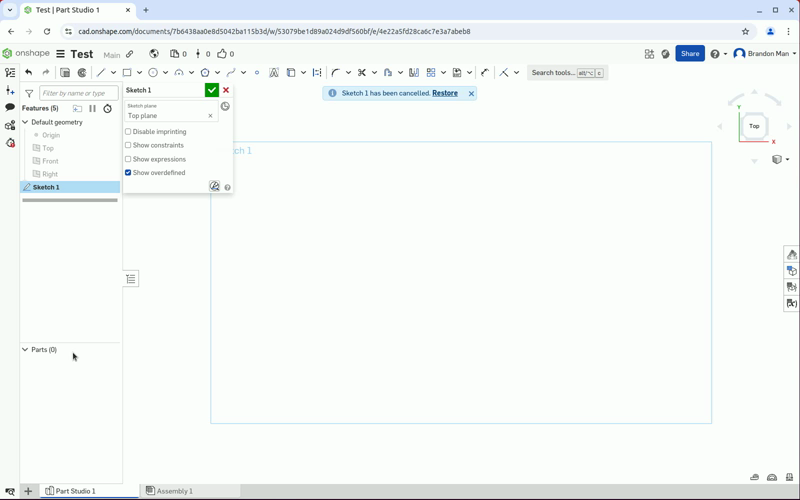
key(y)
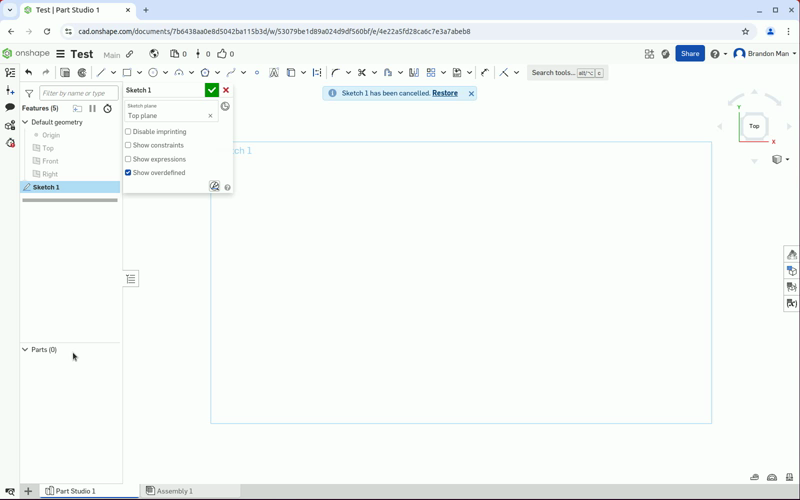
key(a)
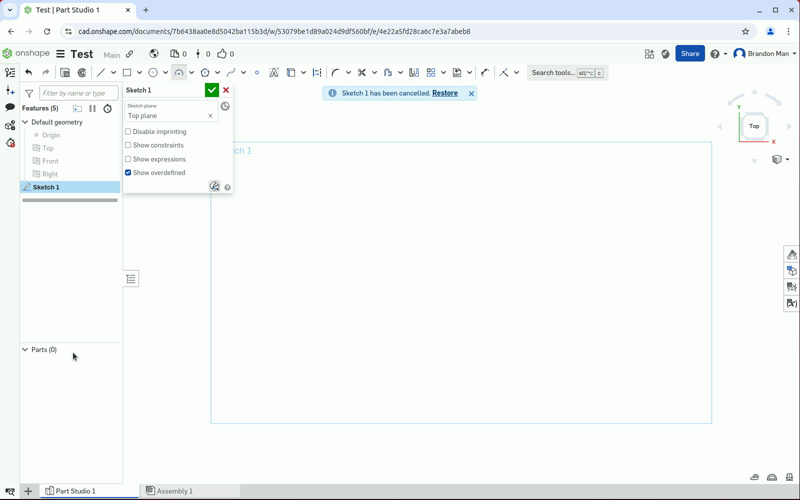
key_down(shift)
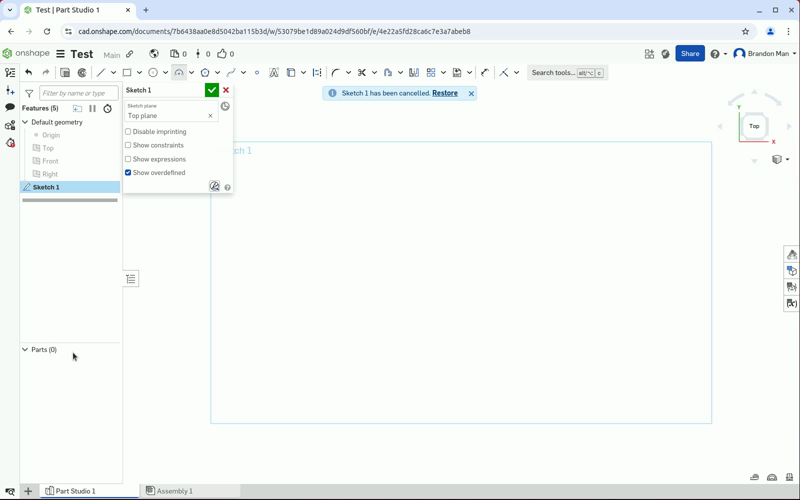
mouse_move(348, 307)
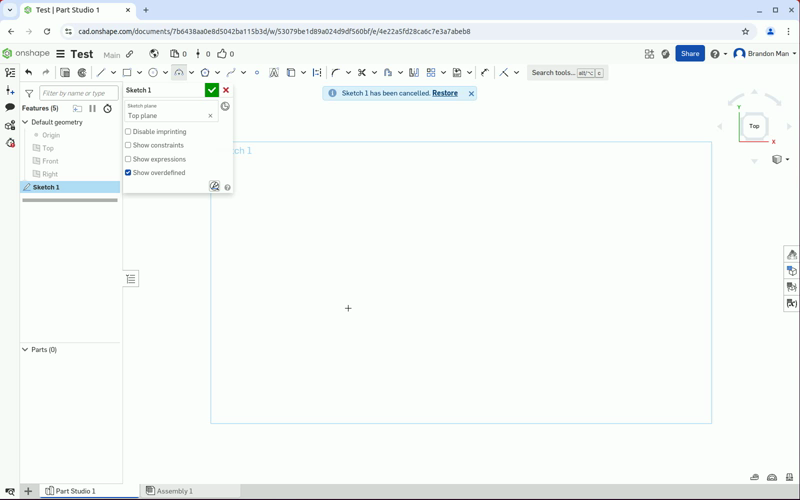
click(348, 307)
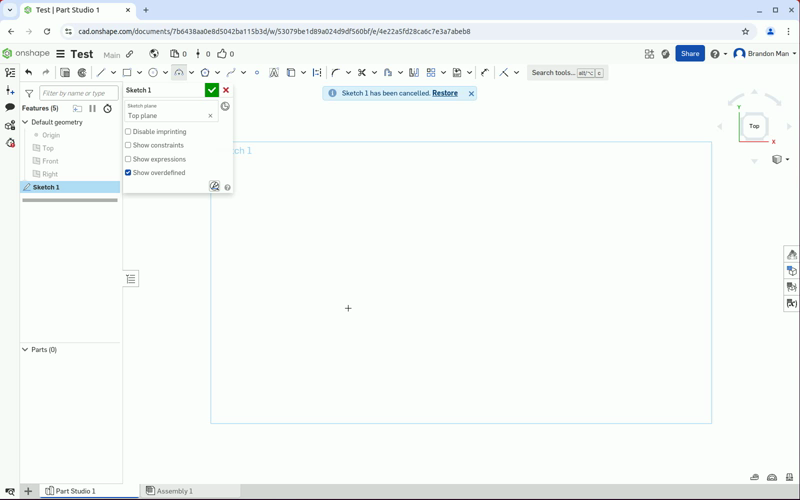
key_up(shift)
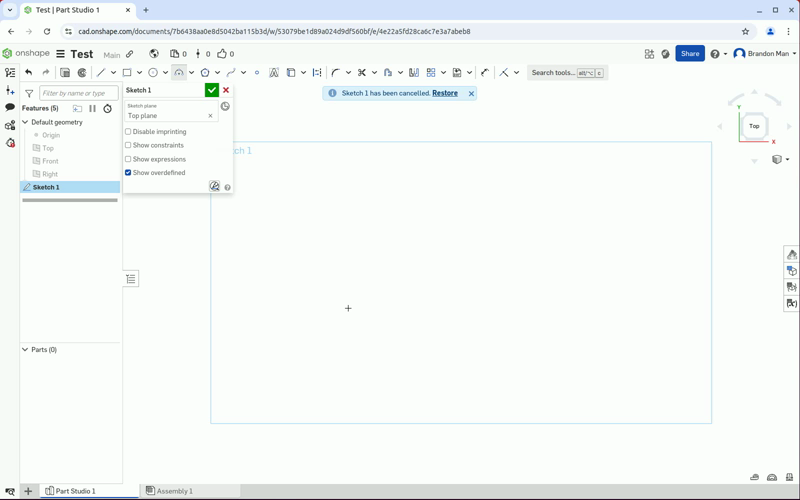
key_down(shift)
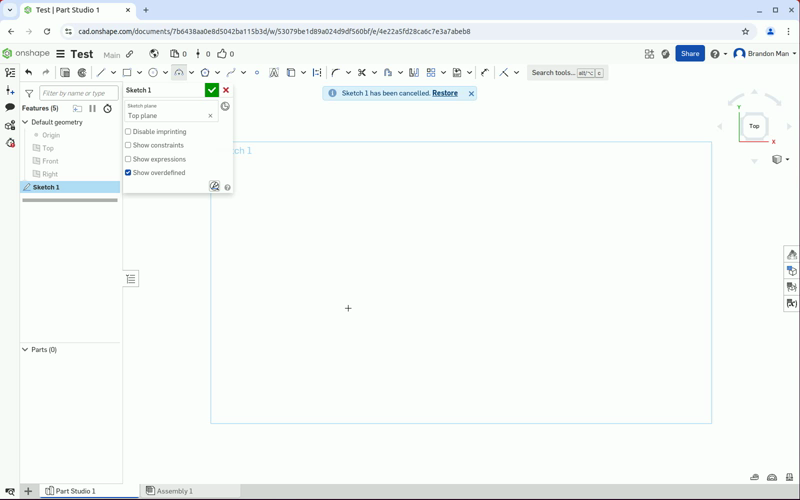
mouse_move(355, 314)
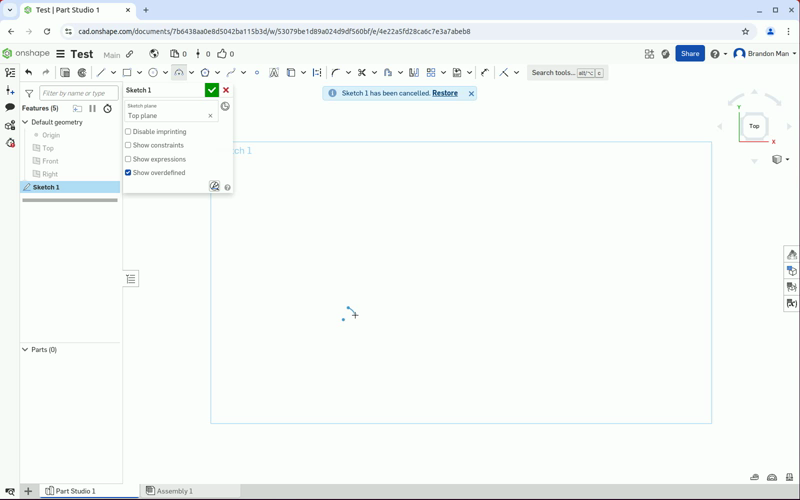
click(355, 314)
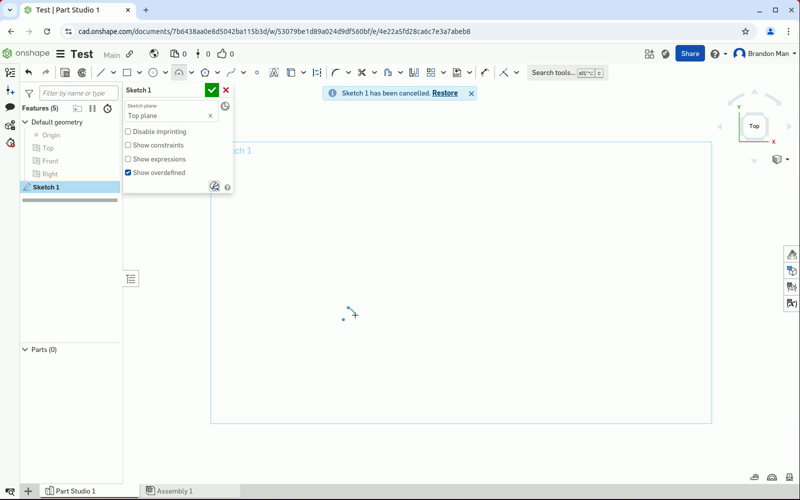
mouse_move(350, 312)
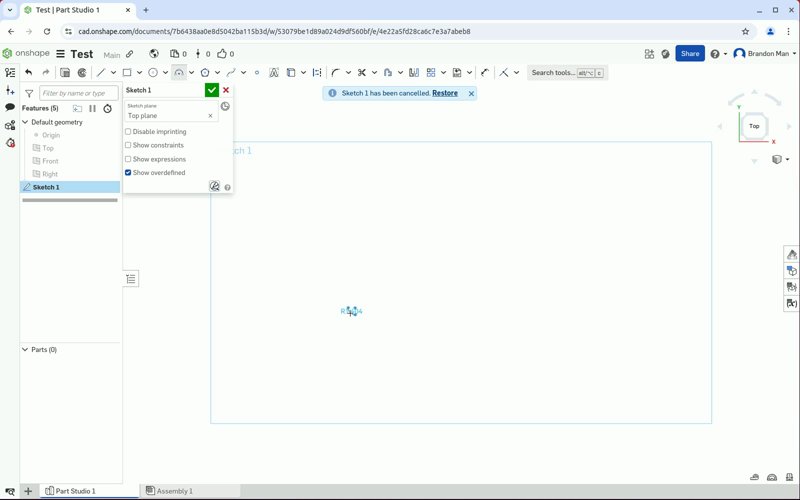
click(350, 312)
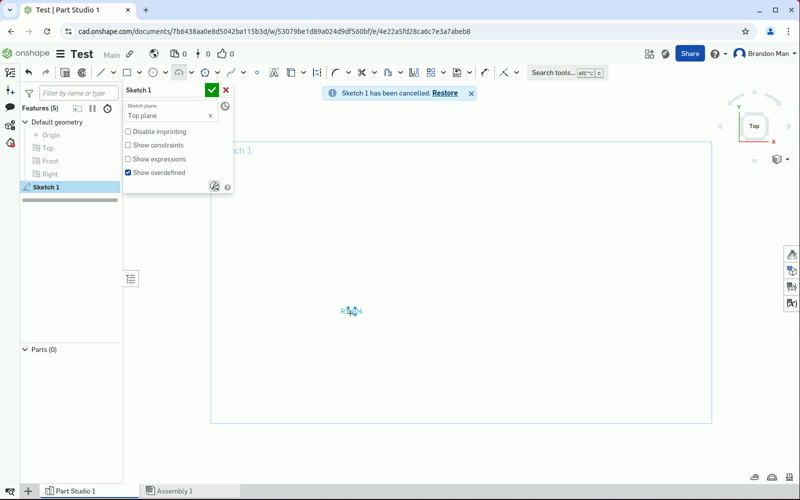
key_up(shift)
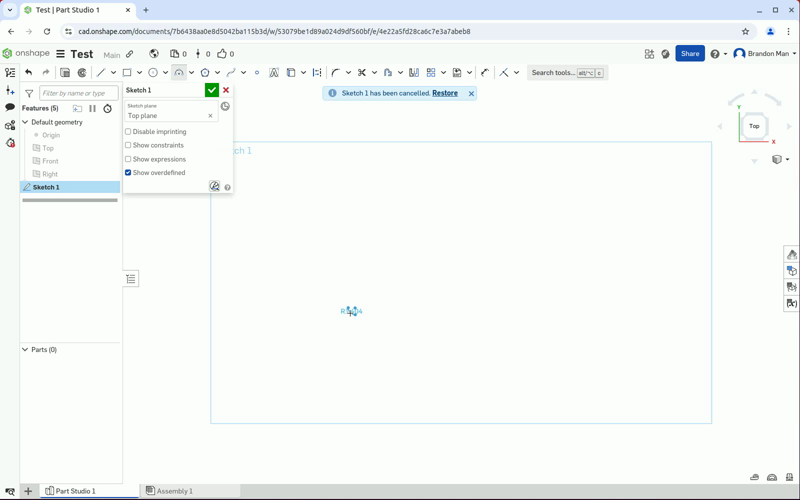
key(esc)
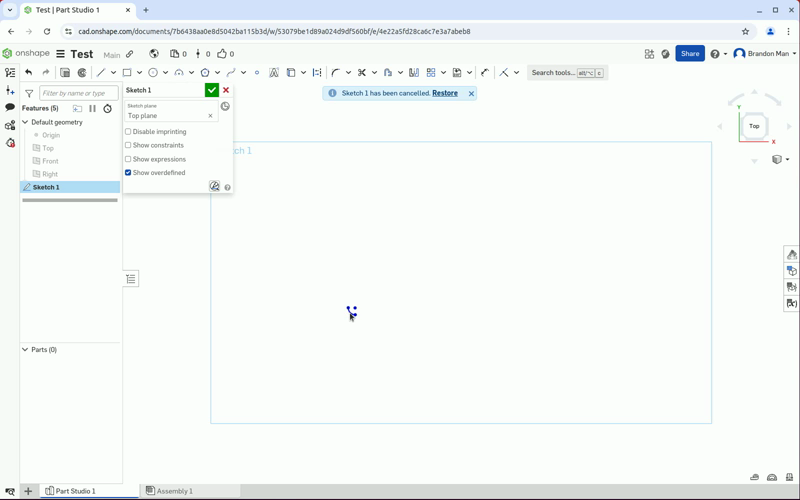
key(l)
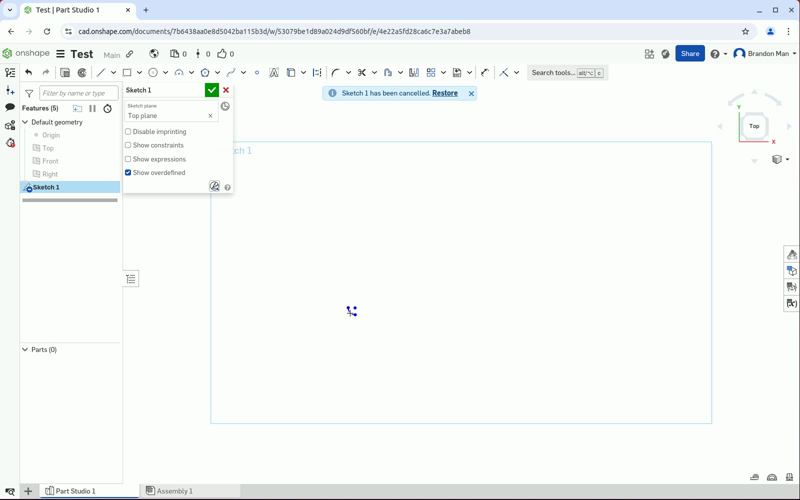
mouse_move(355, 314)
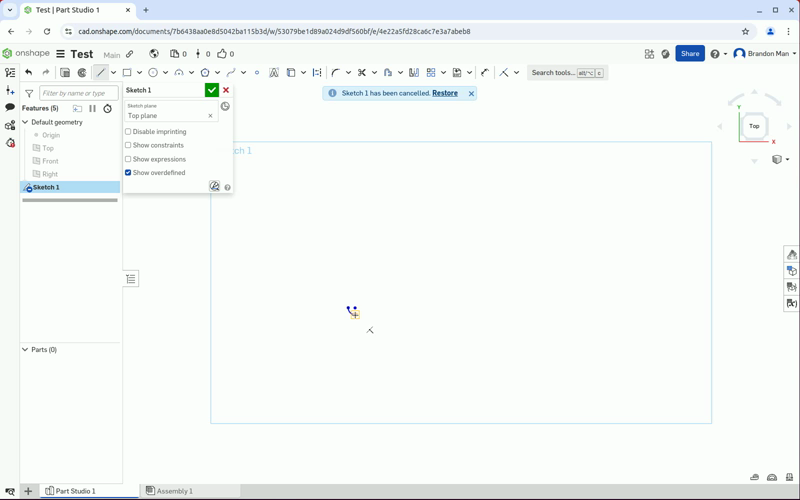
click(355, 314)
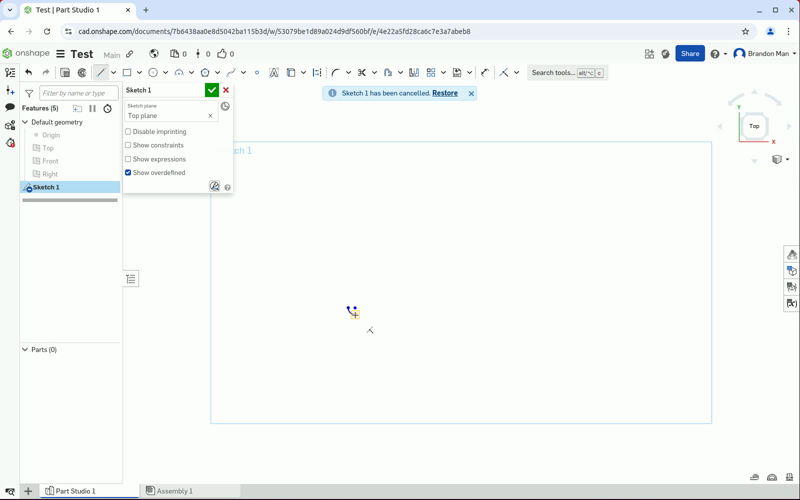
key_down(shift)
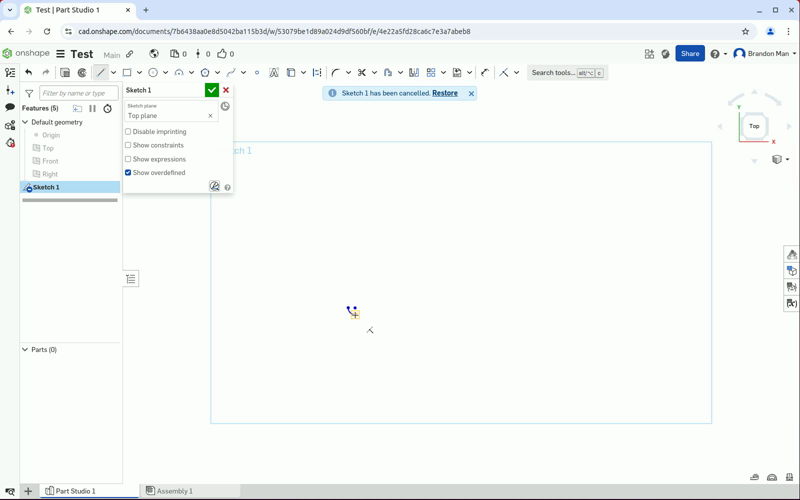
mouse_move(564, 314)
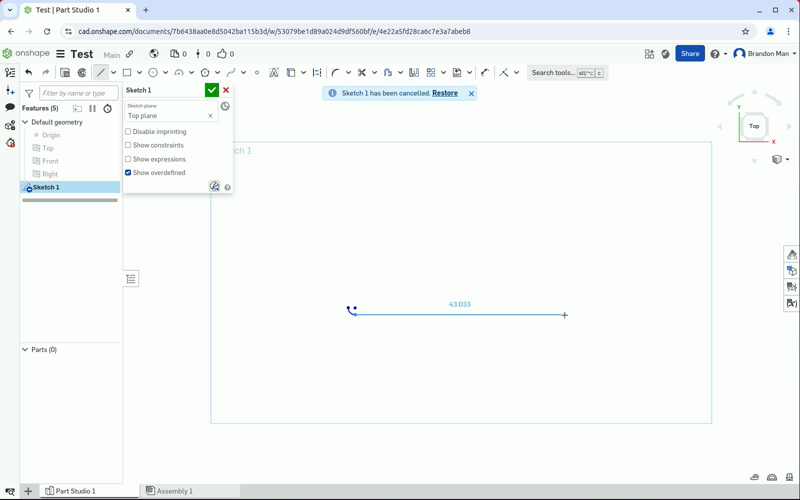
click(564, 314)
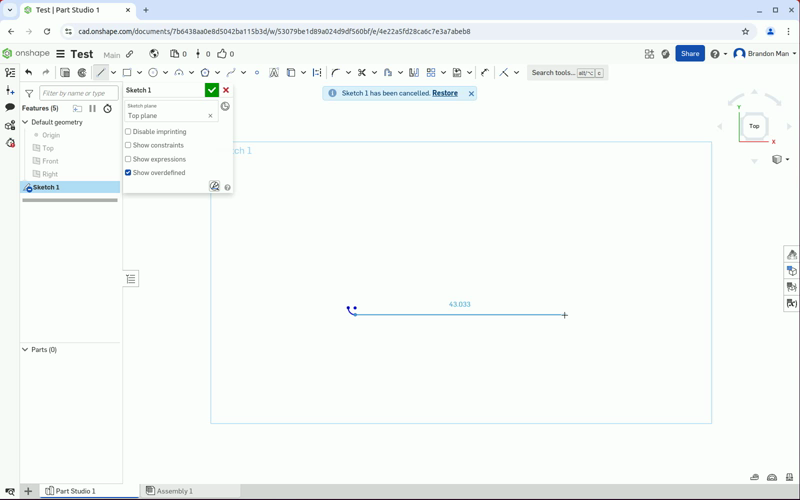
key_up(shift)
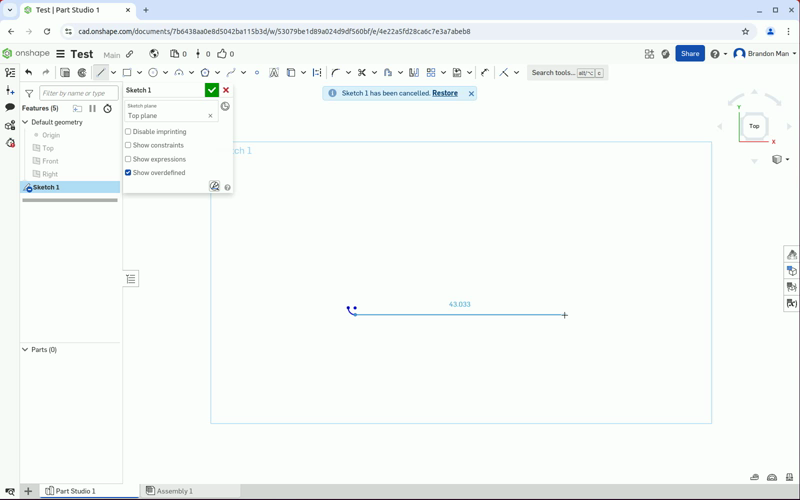
key(esc)
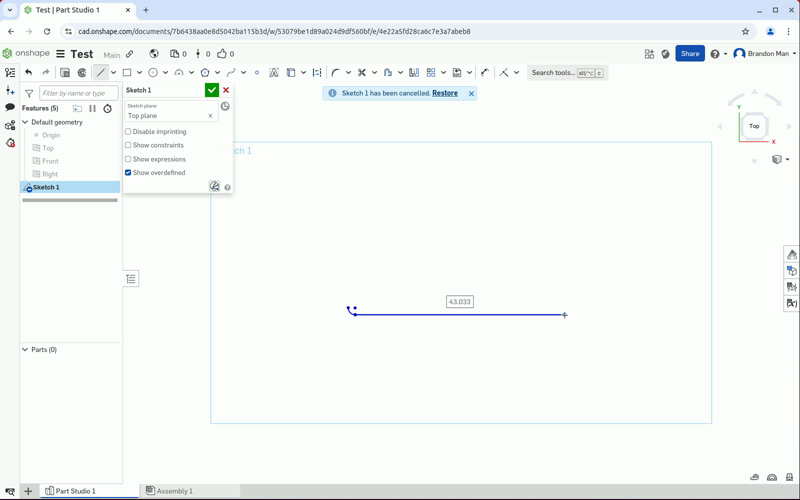
key(a)
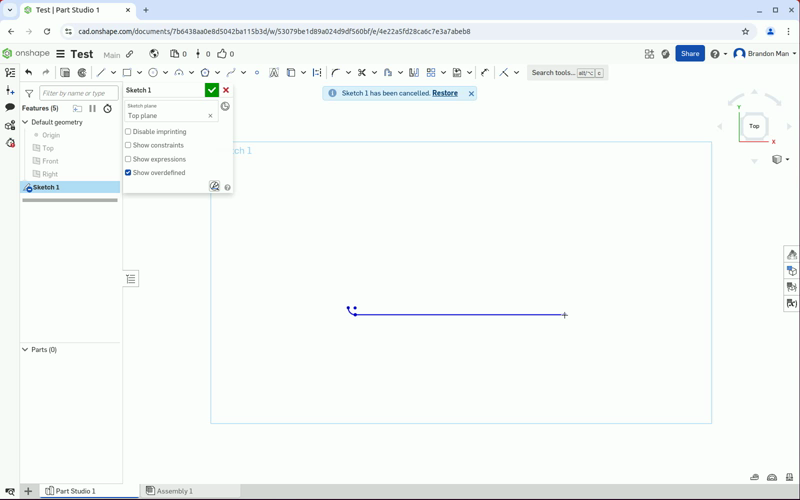
mouse_move(564, 314)
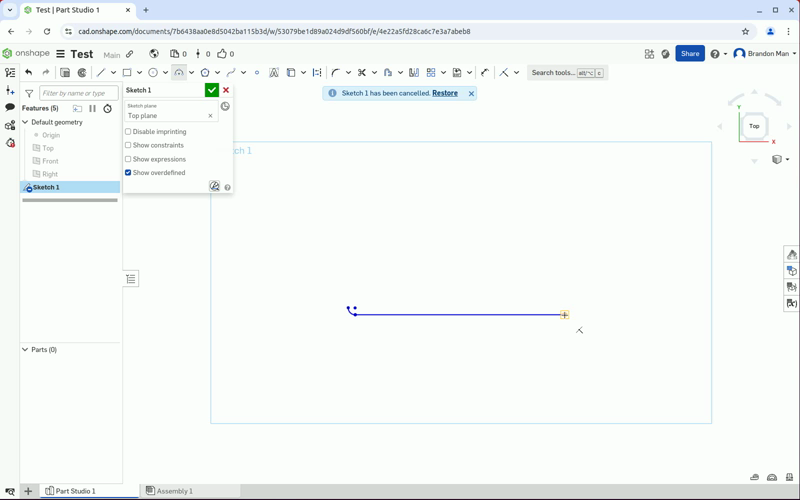
click(564, 314)
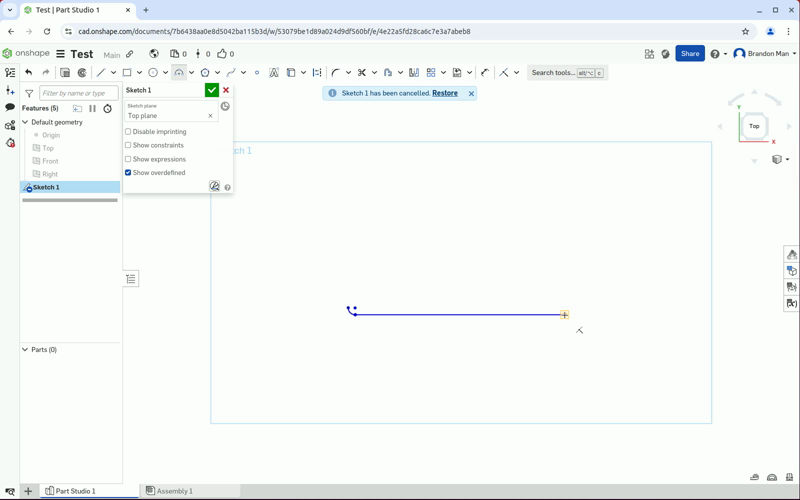
key_down(shift)
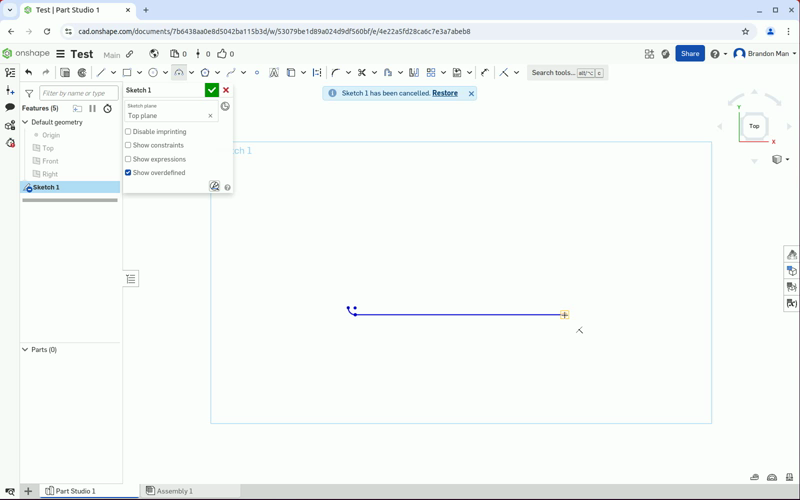
mouse_move(572, 307)
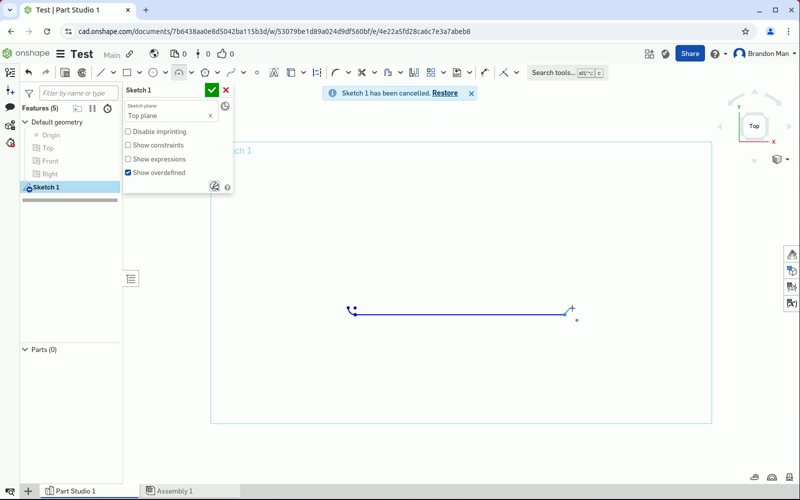
click(572, 307)
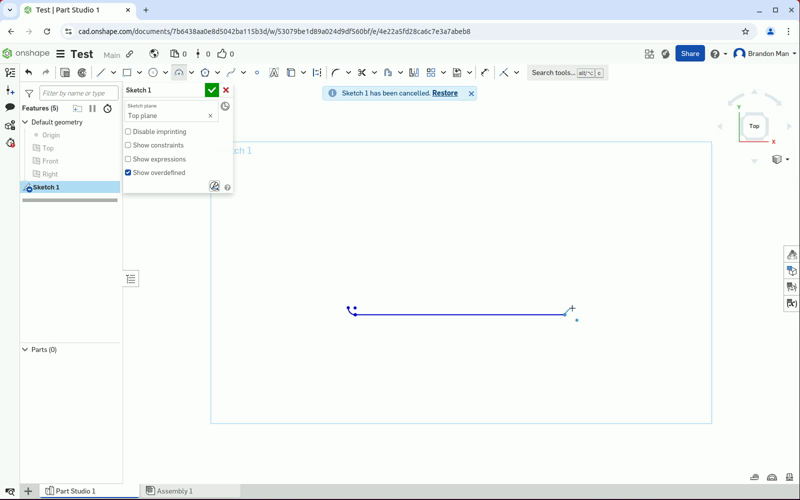
mouse_move(570, 312)
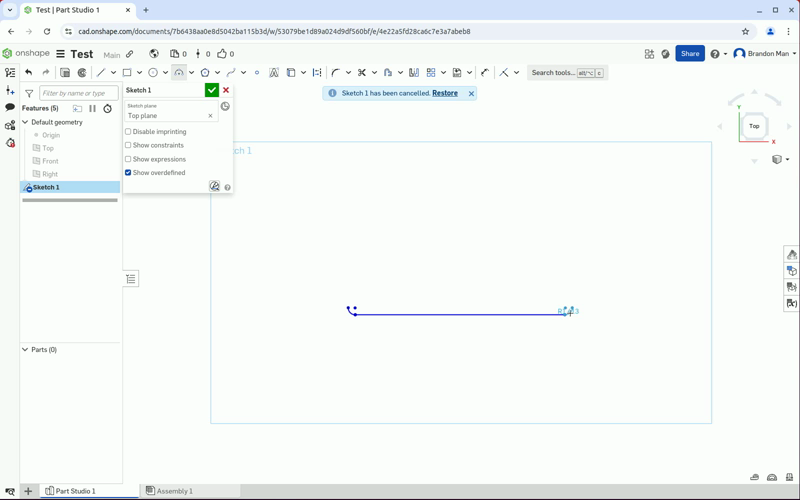
click(570, 312)
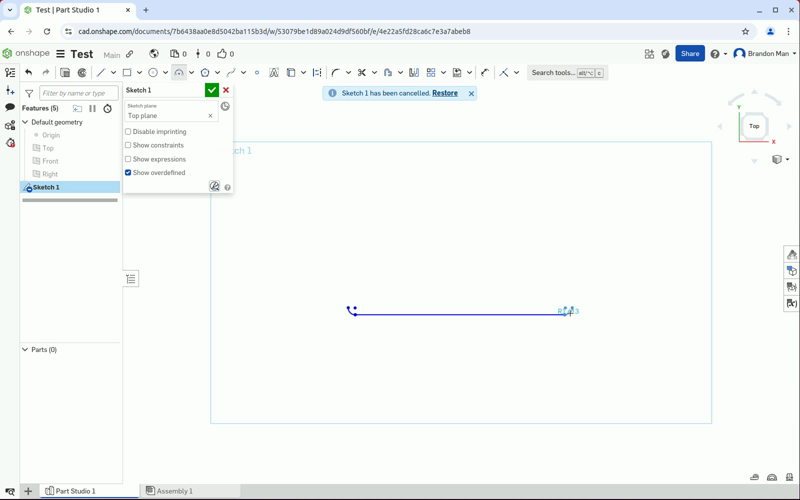
key_up(shift)
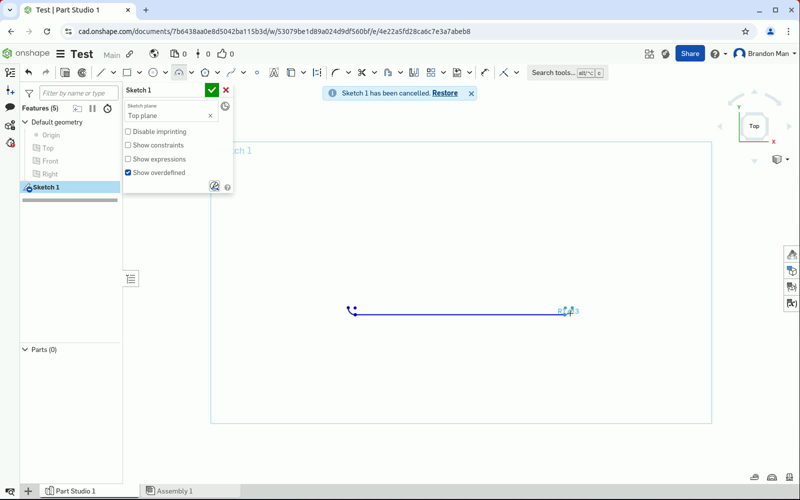
key(esc)
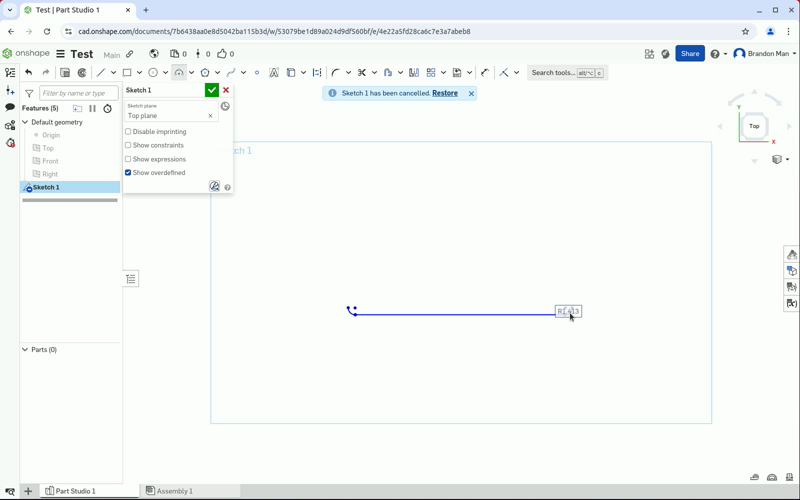
key(l)
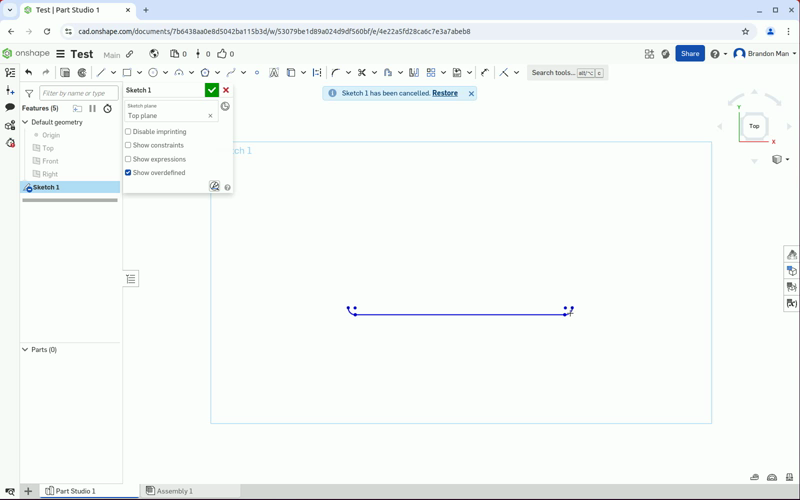
mouse_move(572, 307)
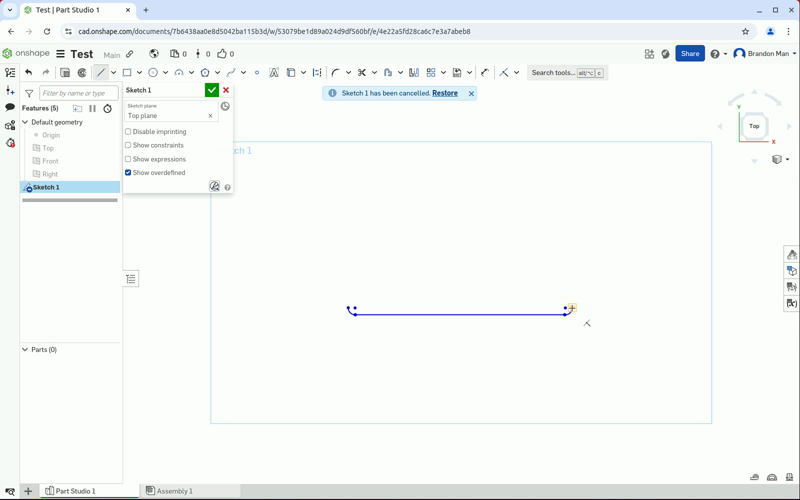
click(572, 307)
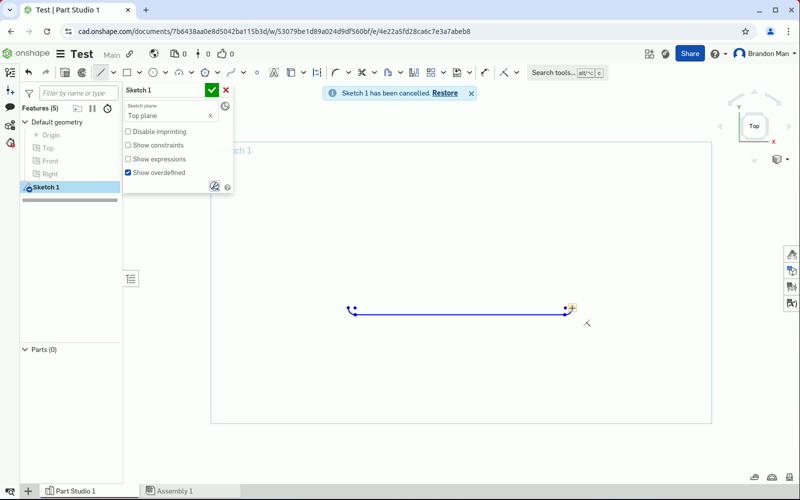
key_down(shift)
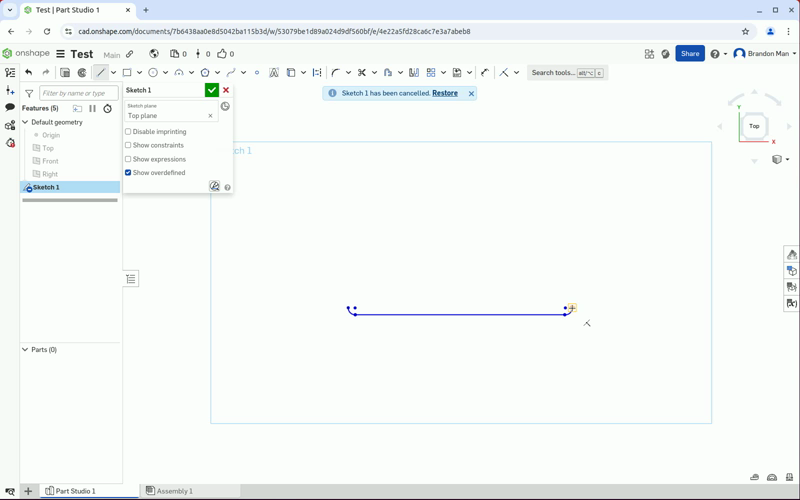
mouse_move(589, 307)
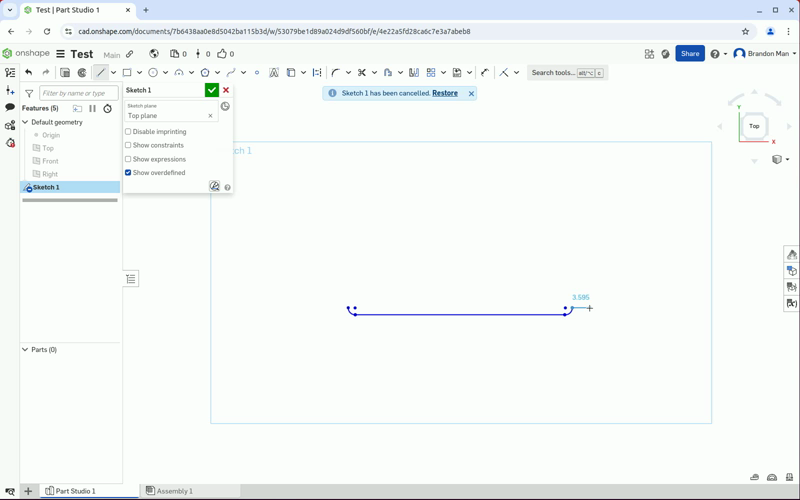
mouse_move(572, 283)
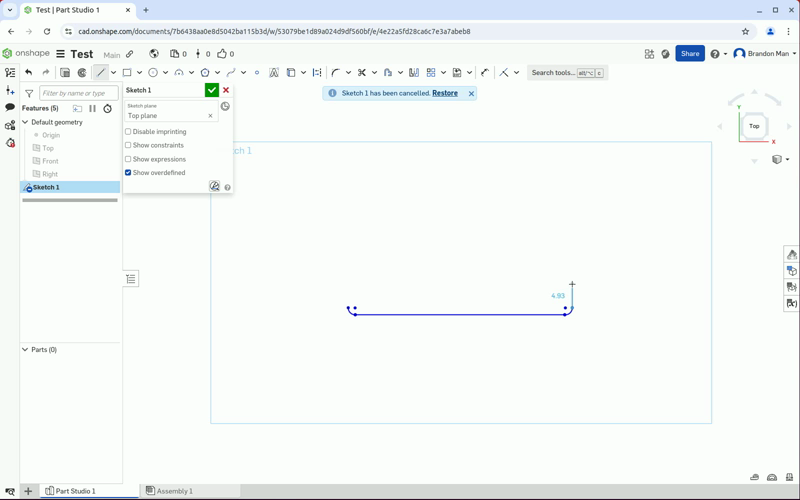
click(572, 283)
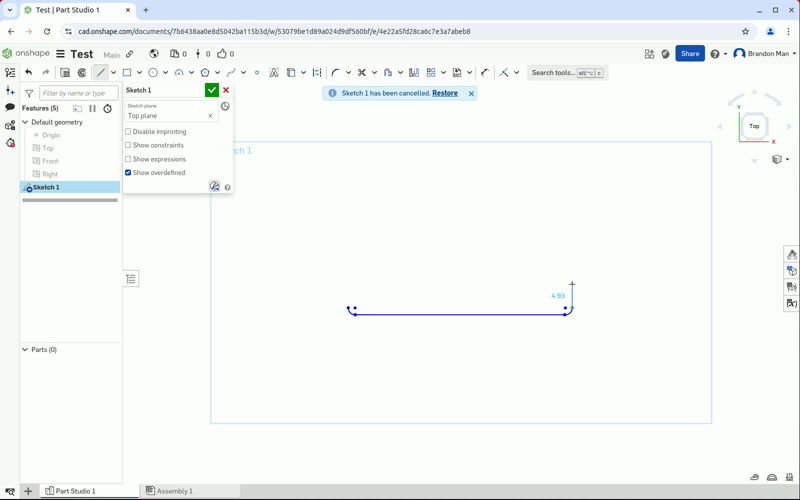
key_up(shift)
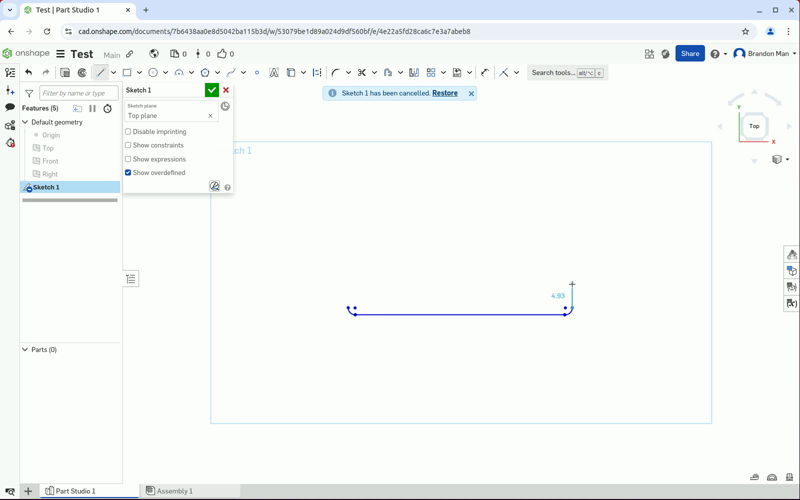
key_down(shift)
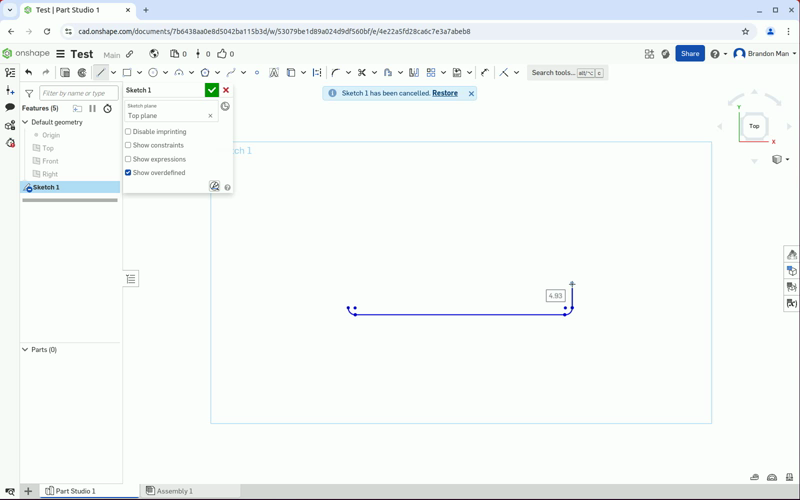
mouse_move(589, 283)
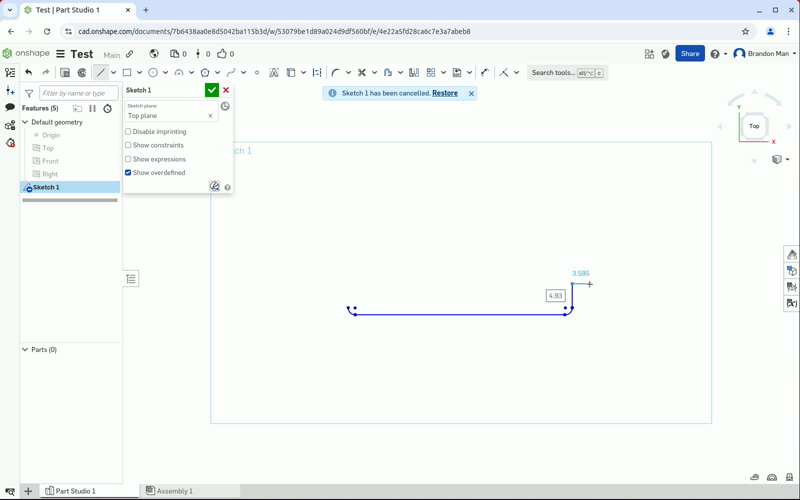
mouse_move(558, 283)
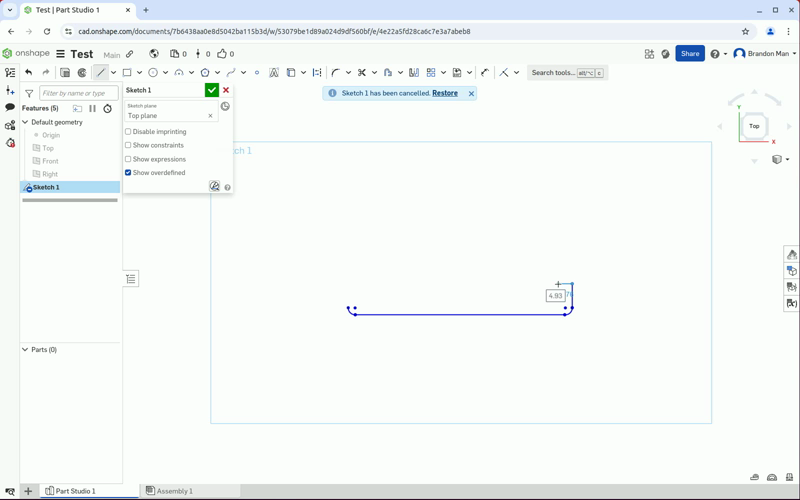
click(558, 283)
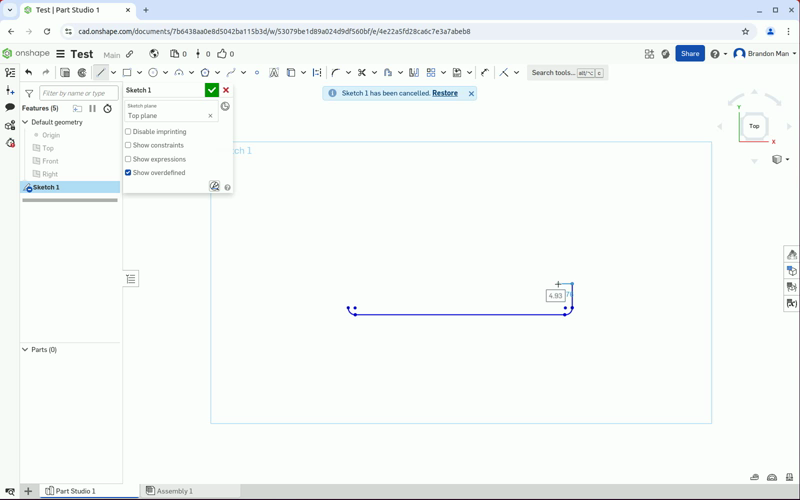
key_up(shift)
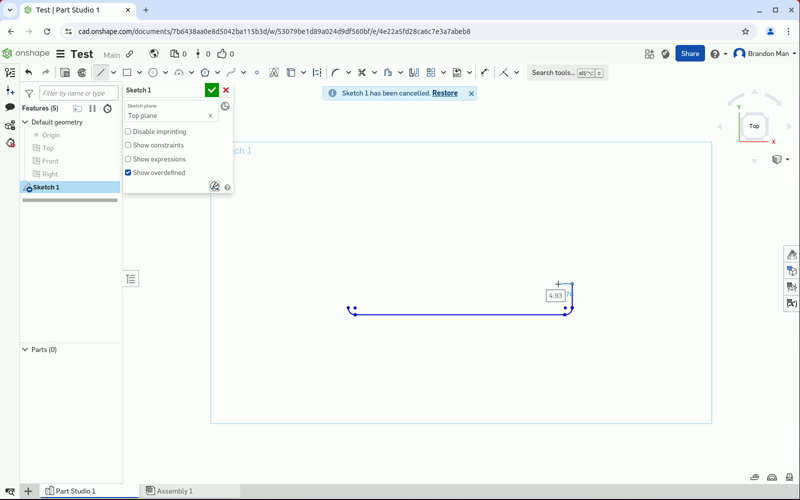
key(esc)
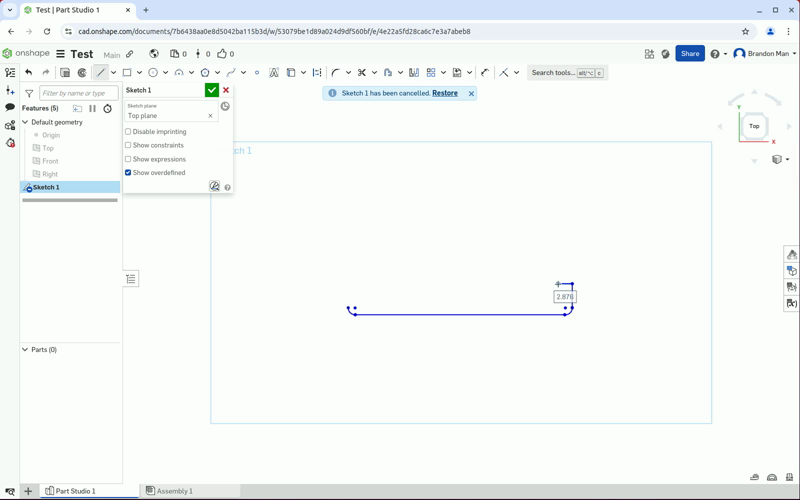
key(a)
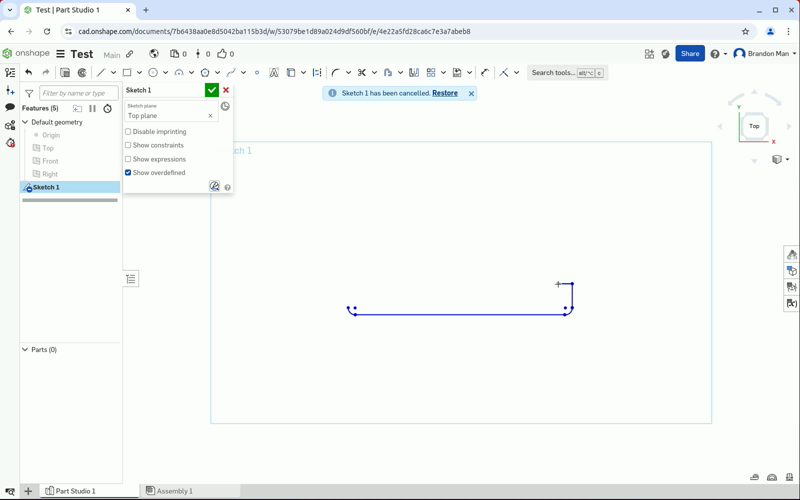
mouse_move(558, 283)
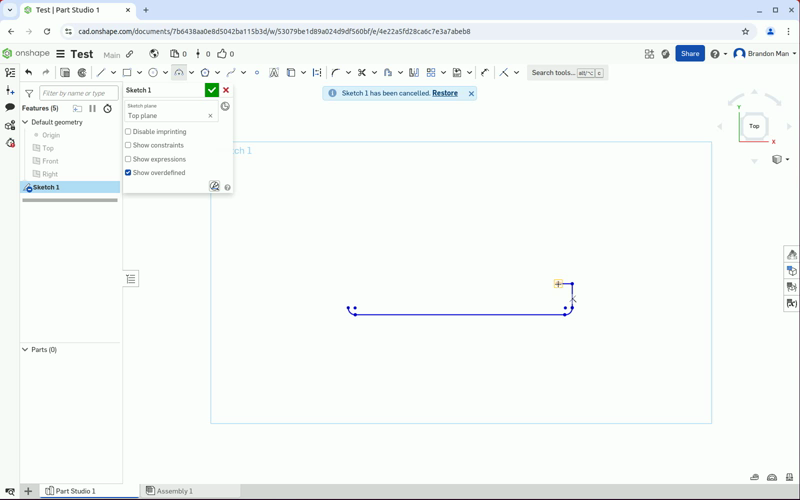
click(558, 283)
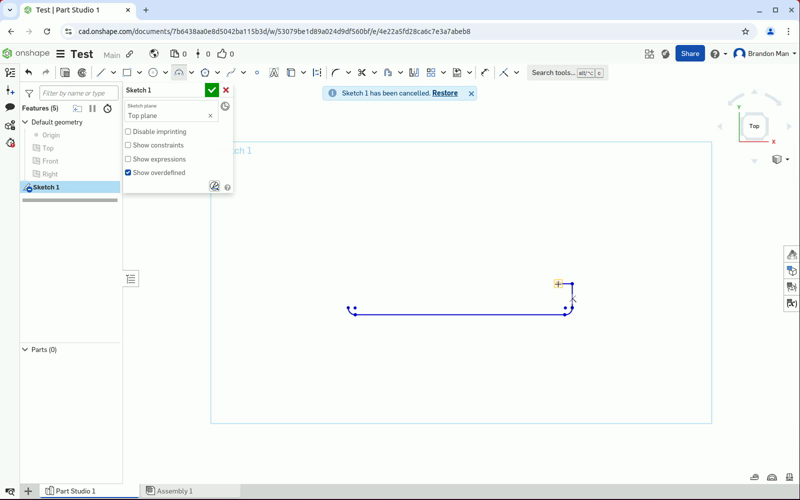
key_down(shift)
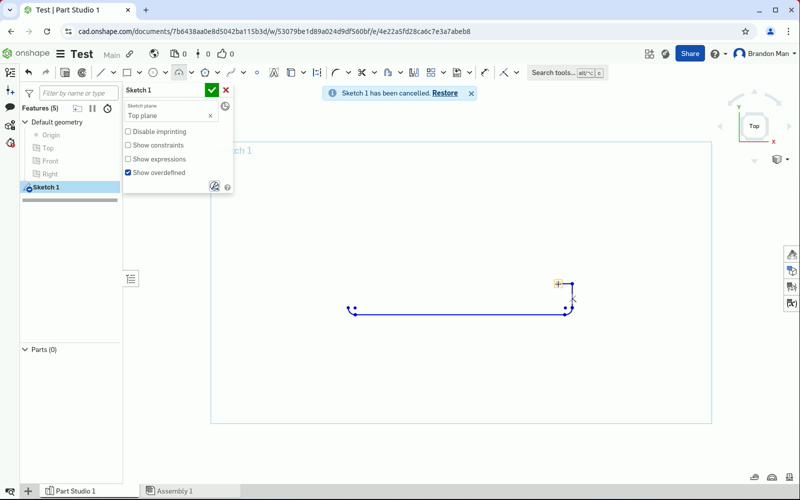
mouse_move(541, 283)
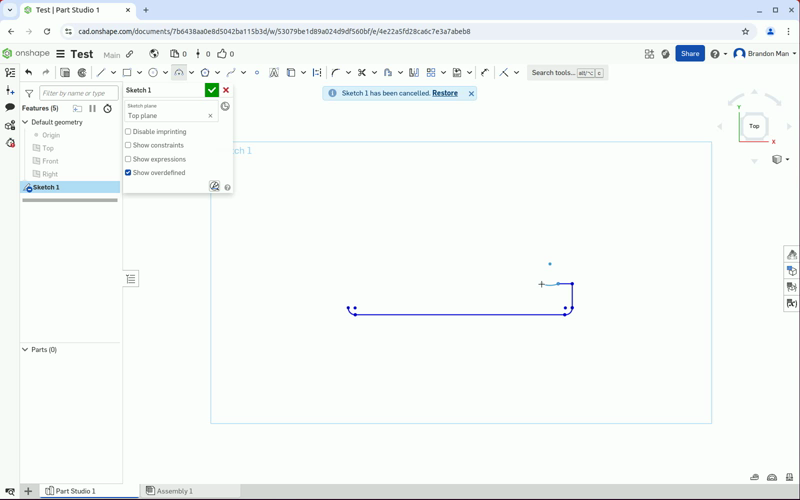
click(541, 283)
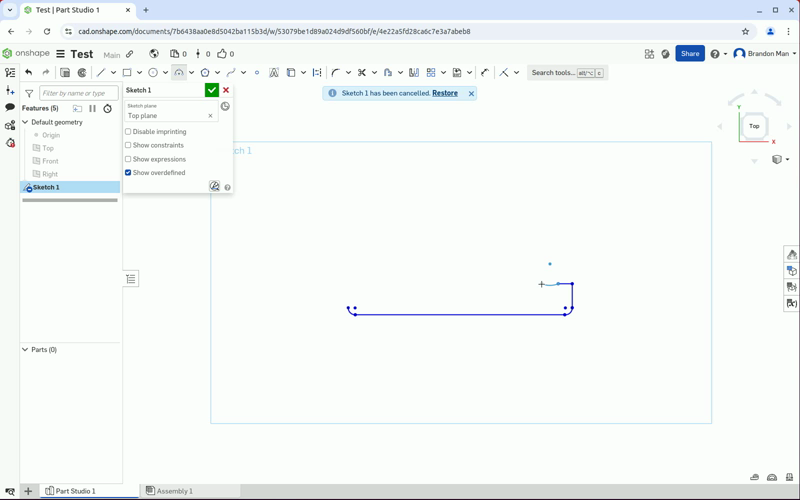
mouse_move(549, 292)
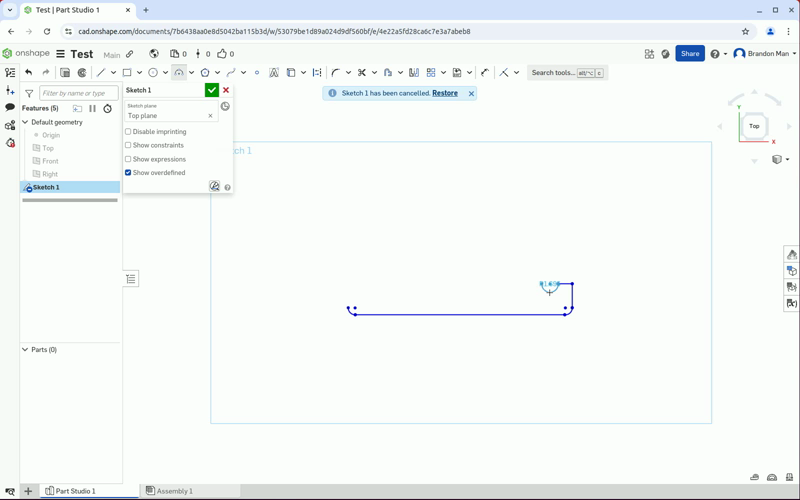
click(549, 292)
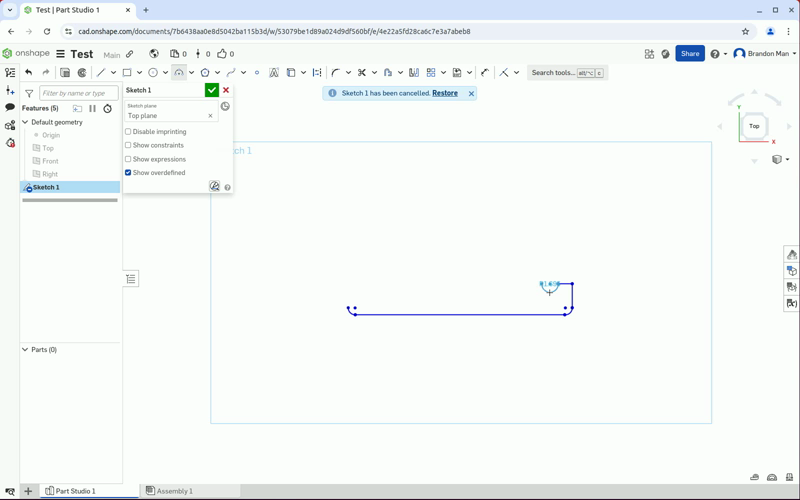
key_up(shift)
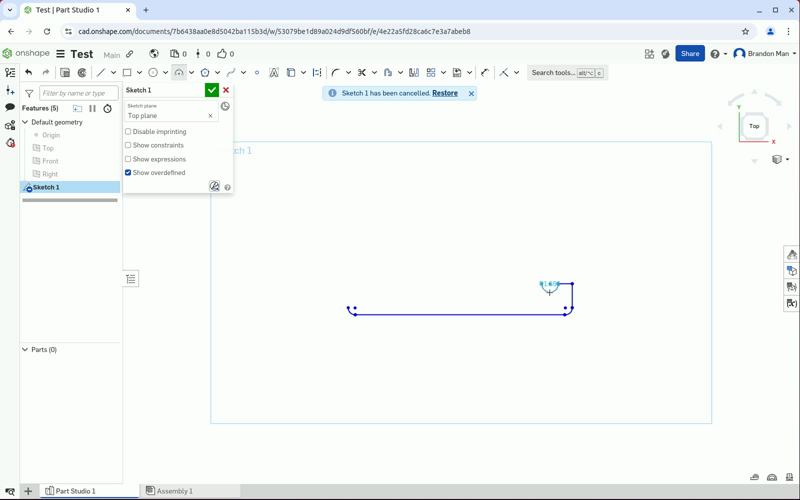
key(esc)
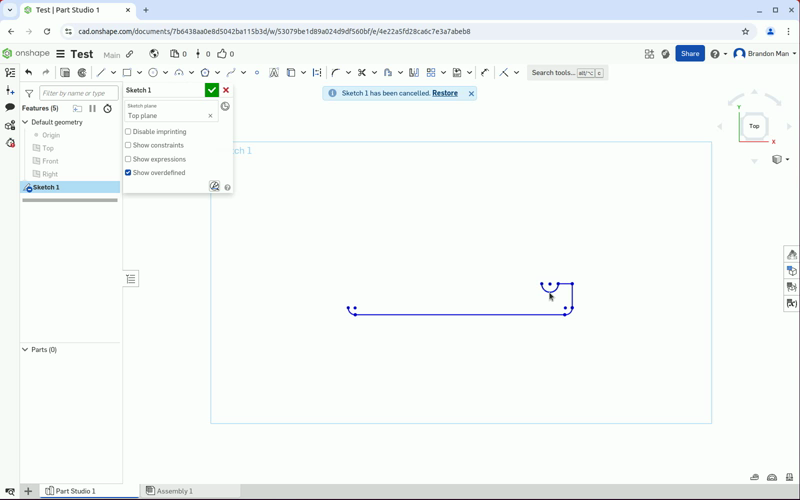
key(l)
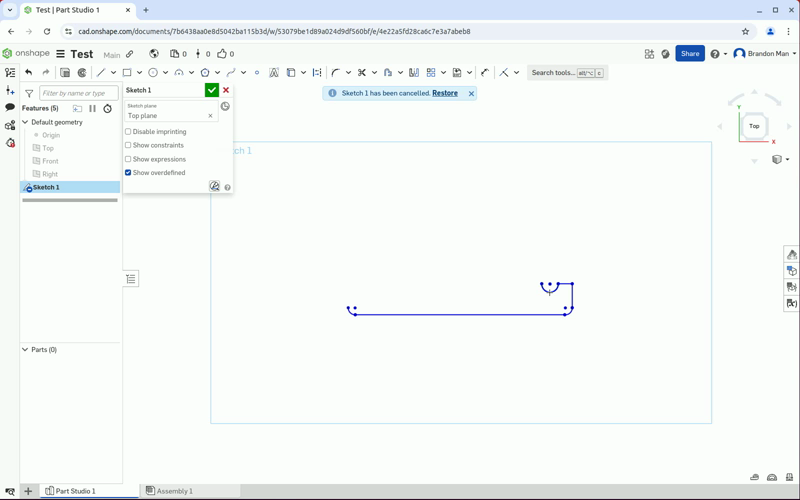
mouse_move(541, 283)
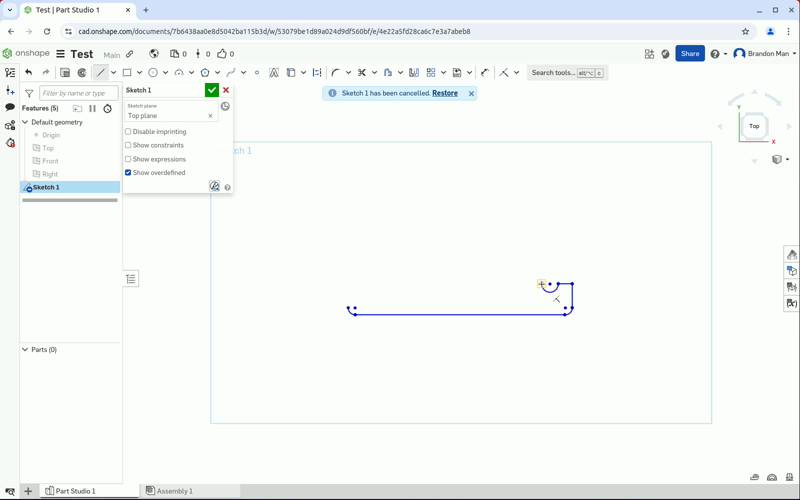
click(541, 283)
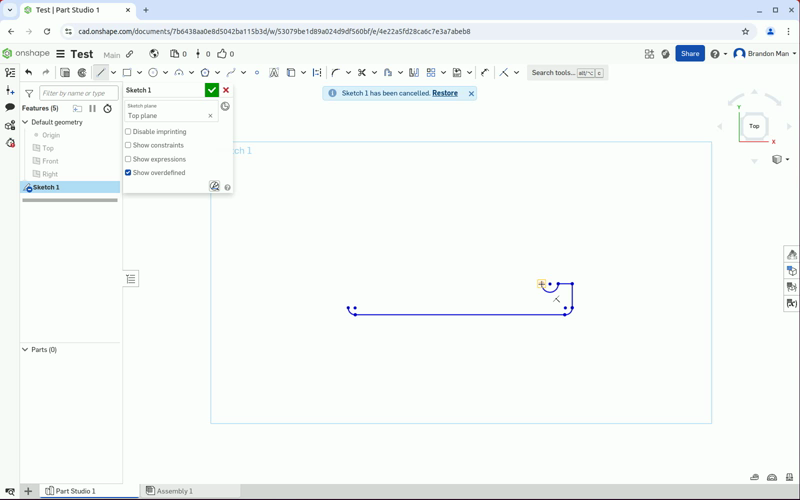
key_down(shift)
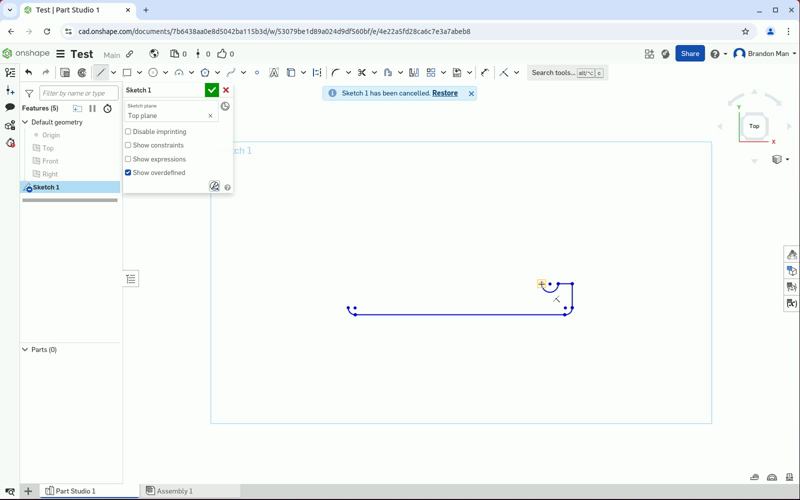
mouse_move(348, 283)
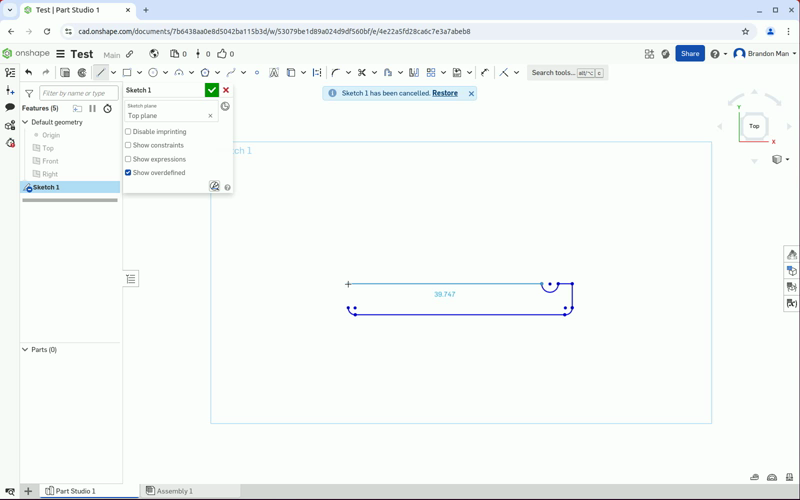
click(348, 283)
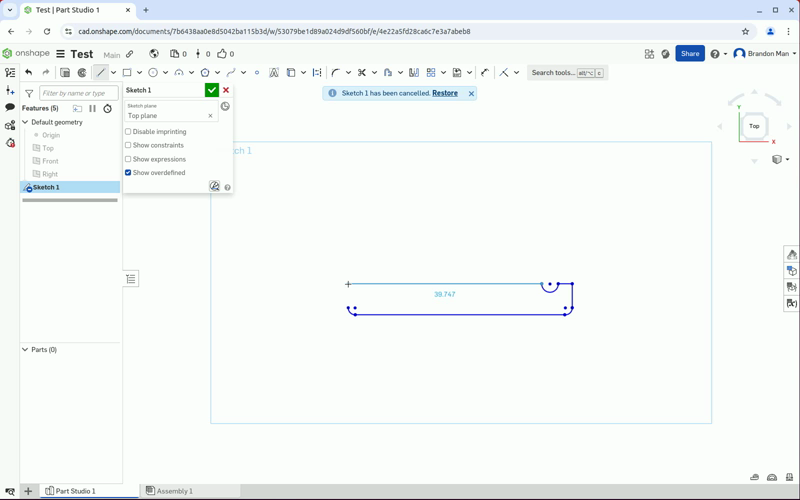
key_up(shift)
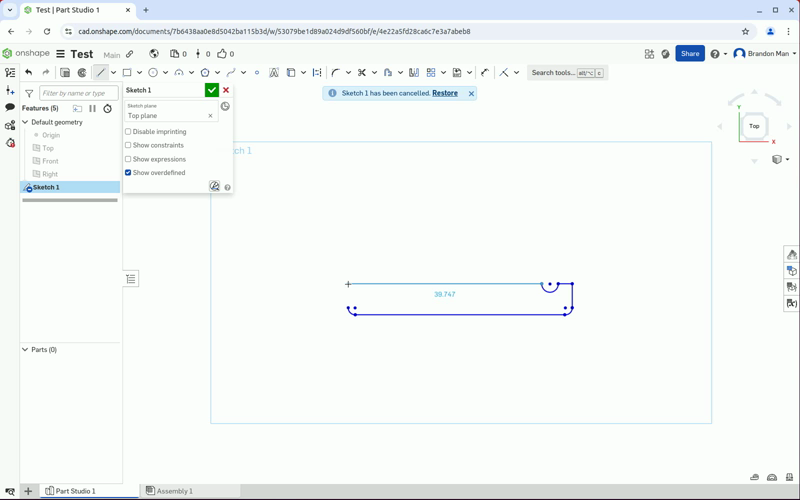
mouse_move(378, 283)
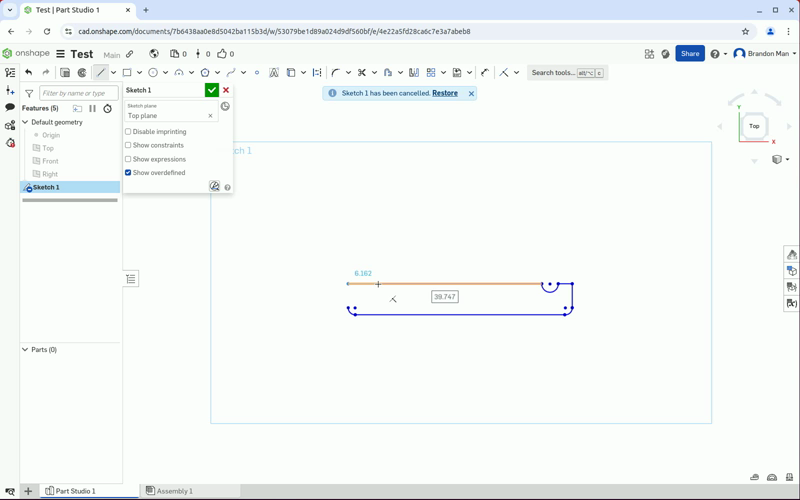
key_down(shift)
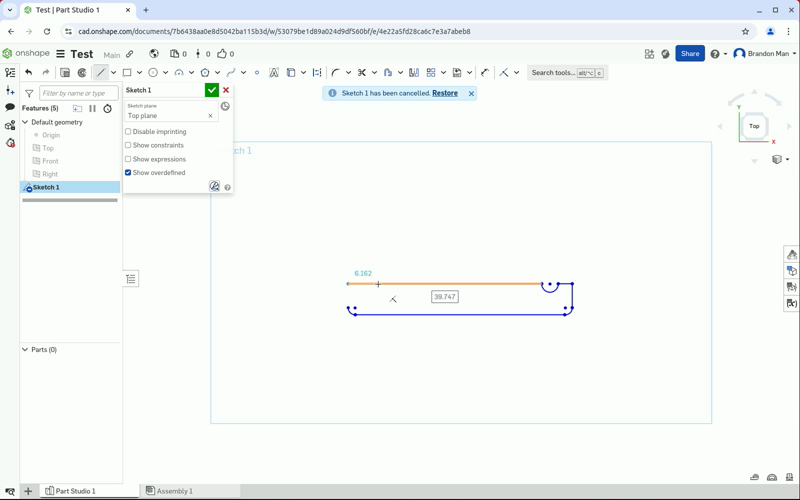
mouse_move(348, 307)
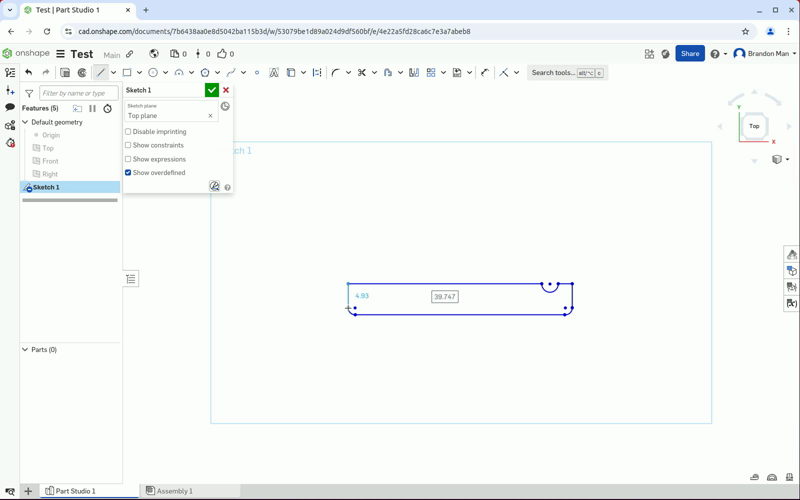
key_up(shift)
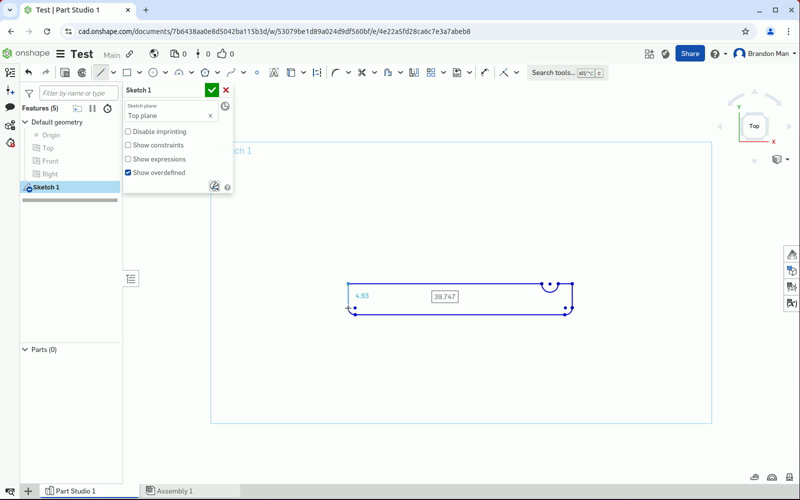
click(348, 307)
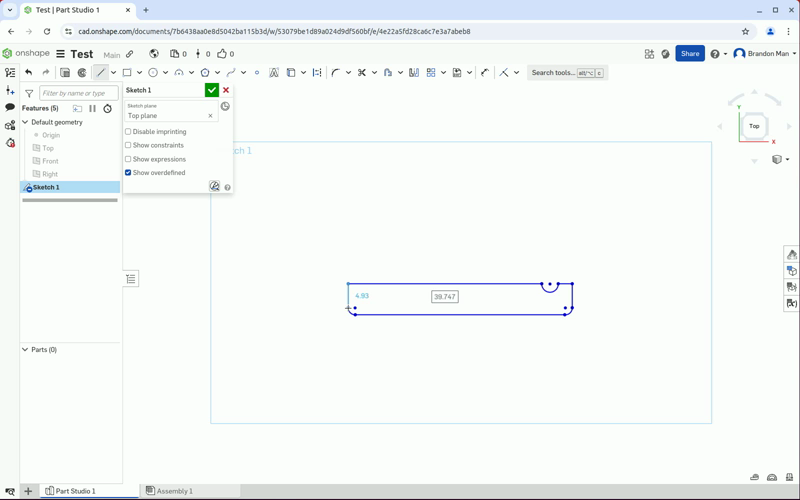
key(esc)
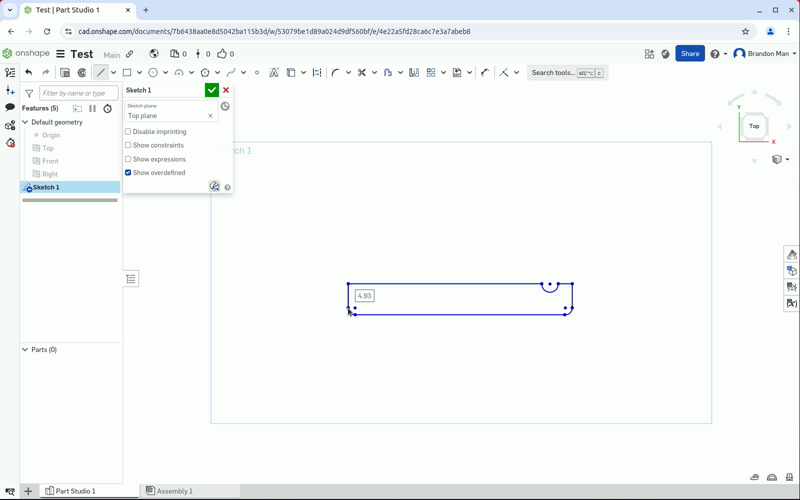
key(c)
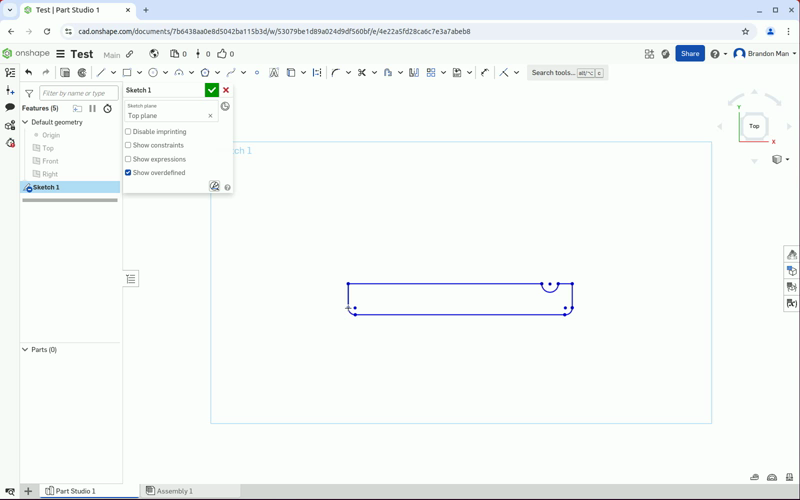
key_down(shift)
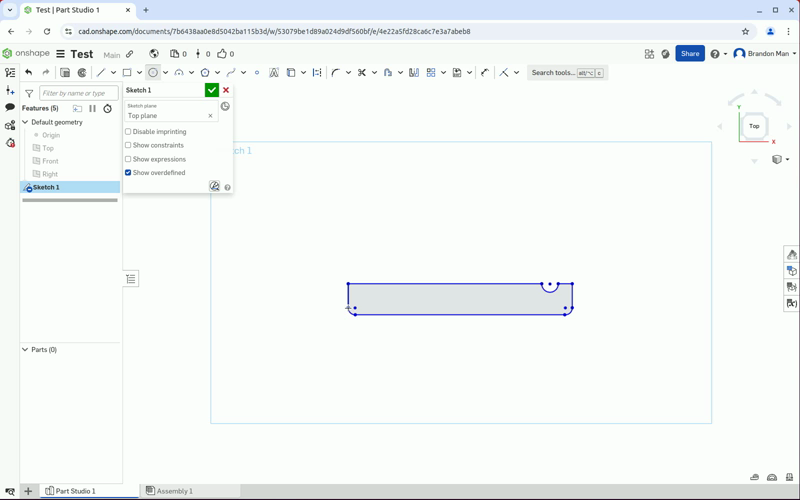
mouse_move(359, 302)
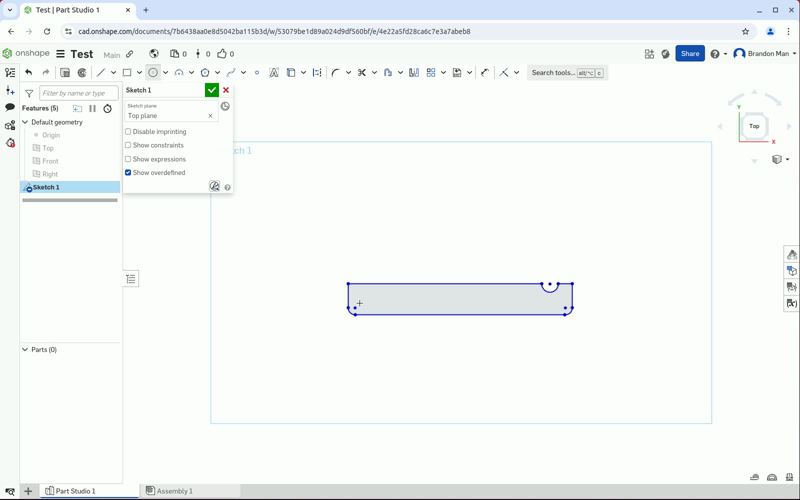
click(359, 302)
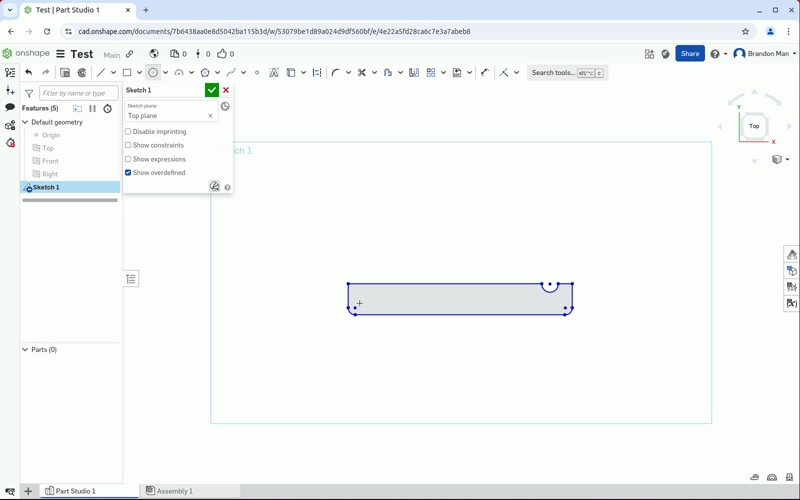
key_up(shift)
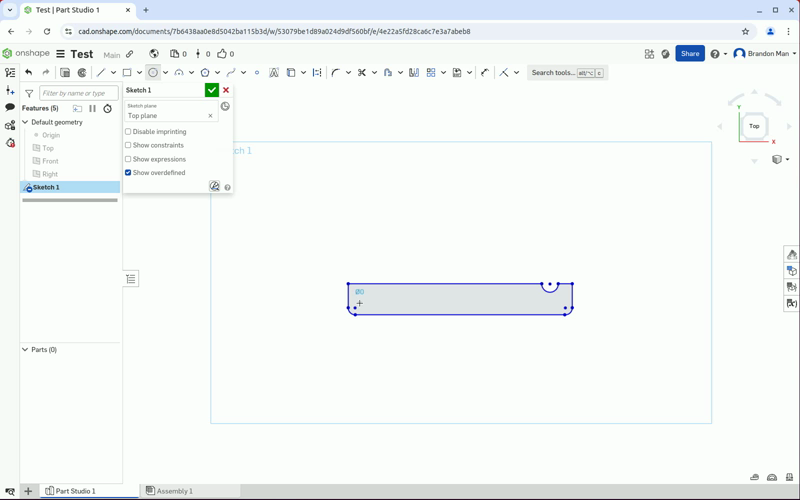
mouse_move(362, 302)
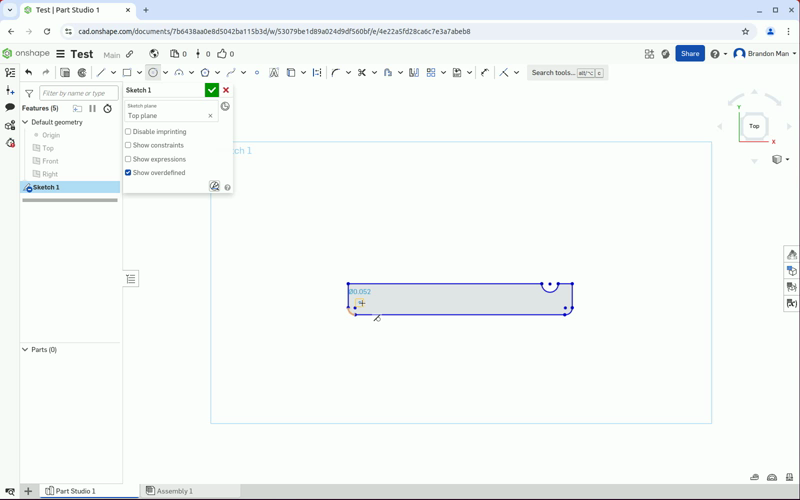
scroll(6)
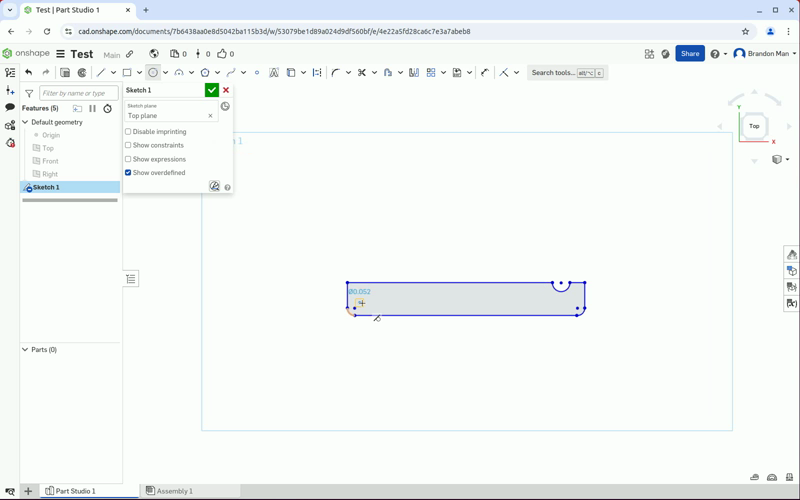
scroll(6)
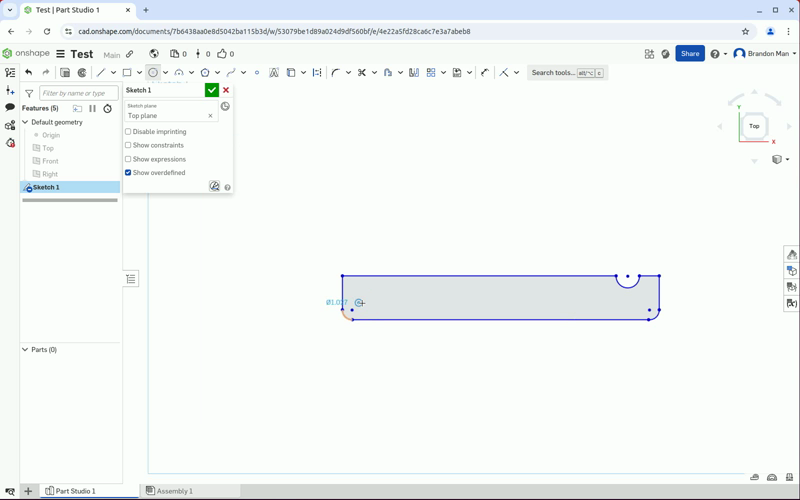
scroll(6)
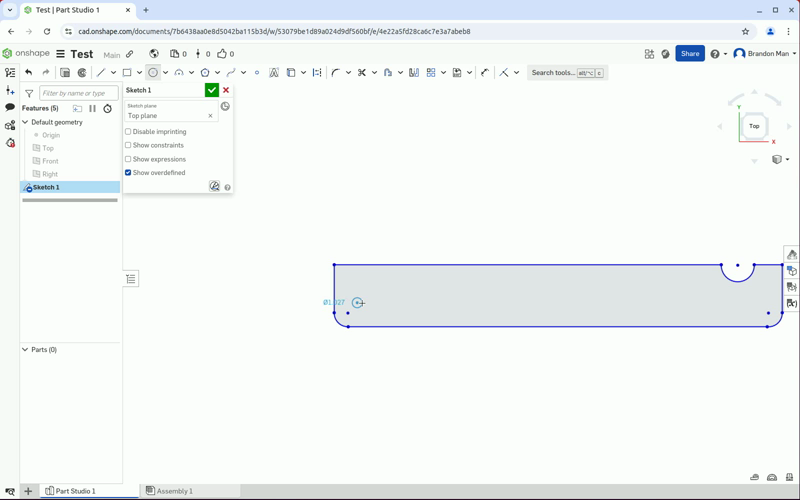
scroll(6)
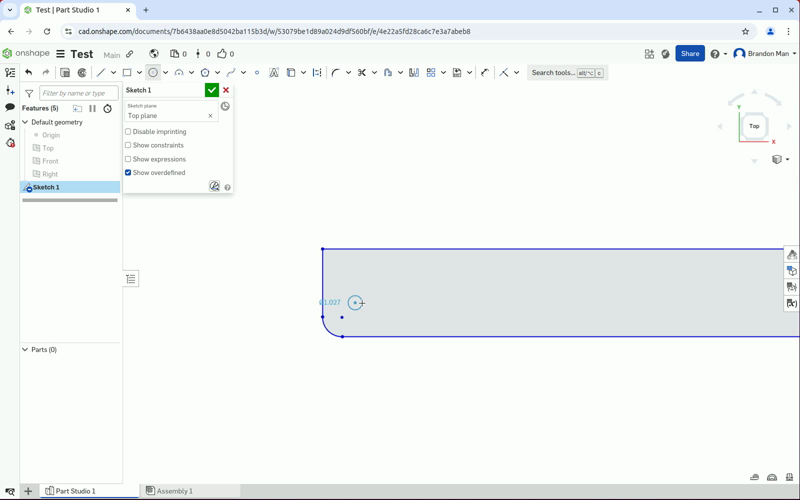
scroll(6)
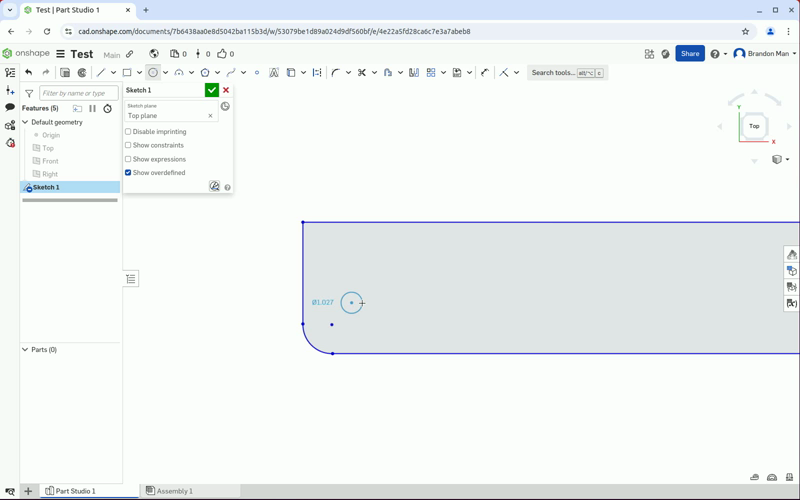
scroll(6)
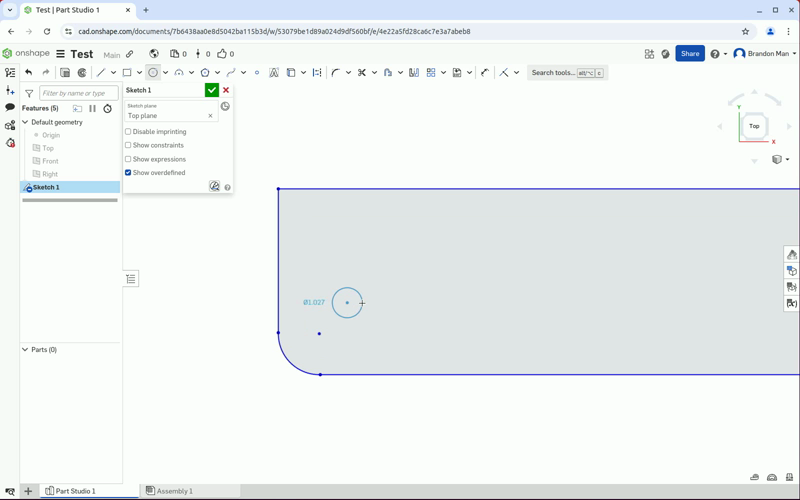
scroll(6)
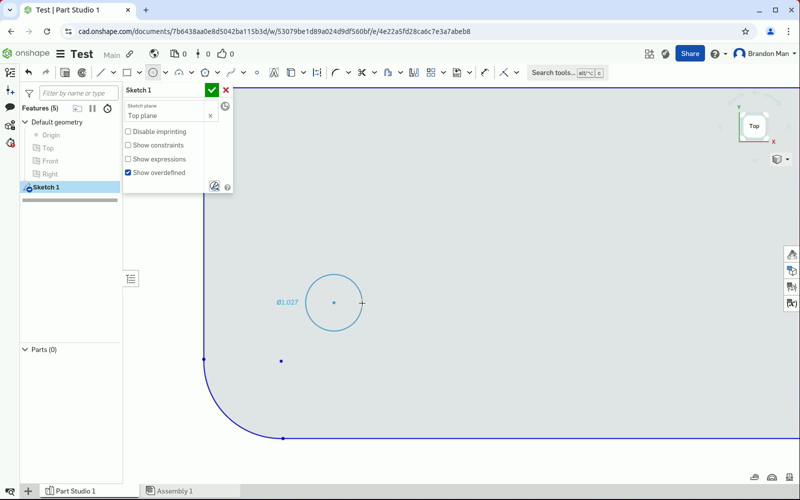
click(362, 302)
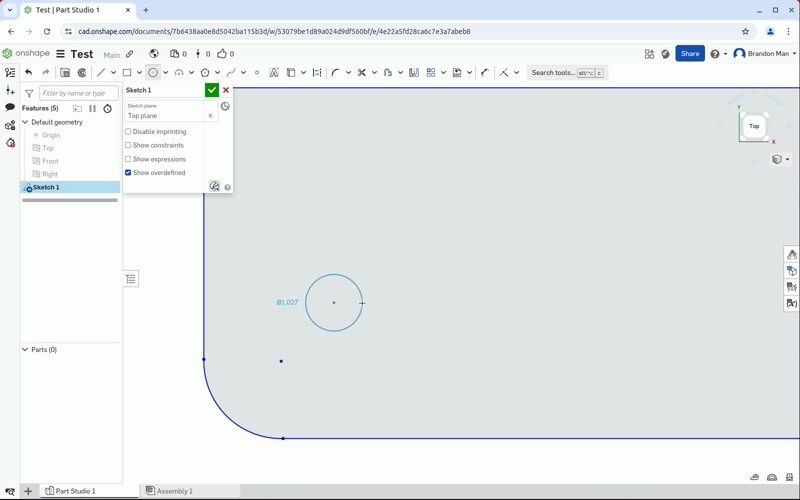
scroll(-6)
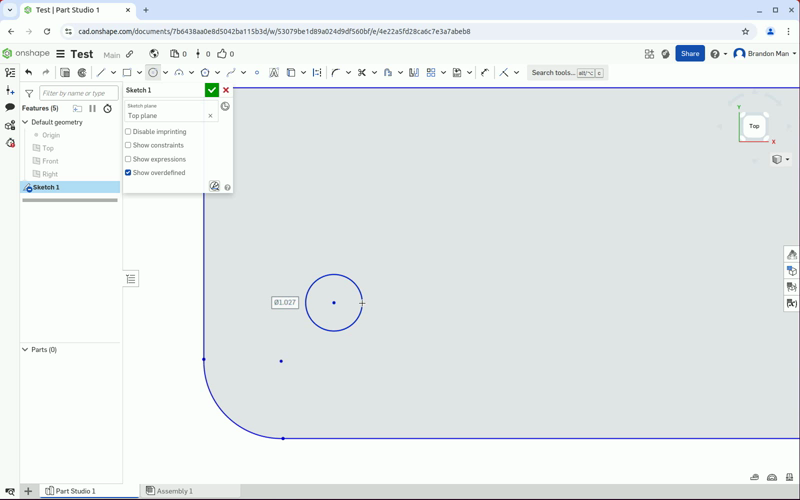
scroll(-6)
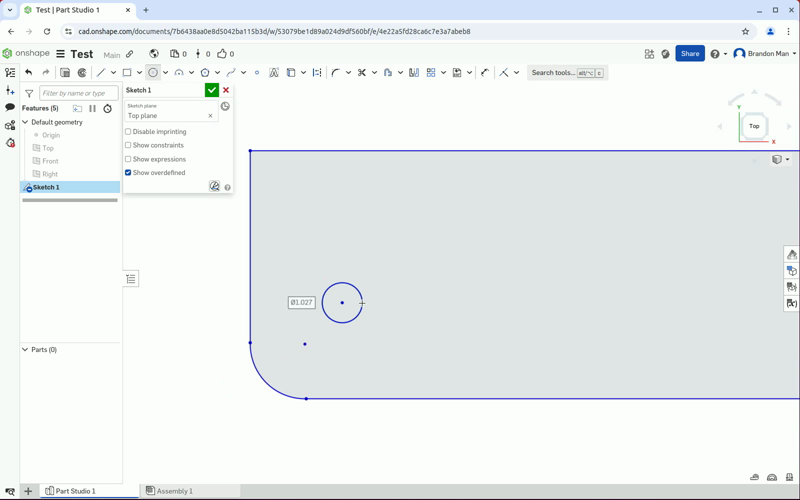
scroll(-6)
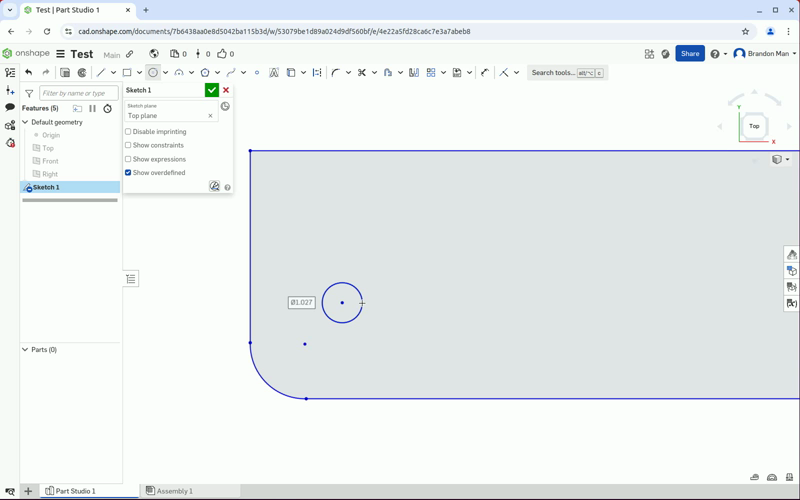
scroll(-6)
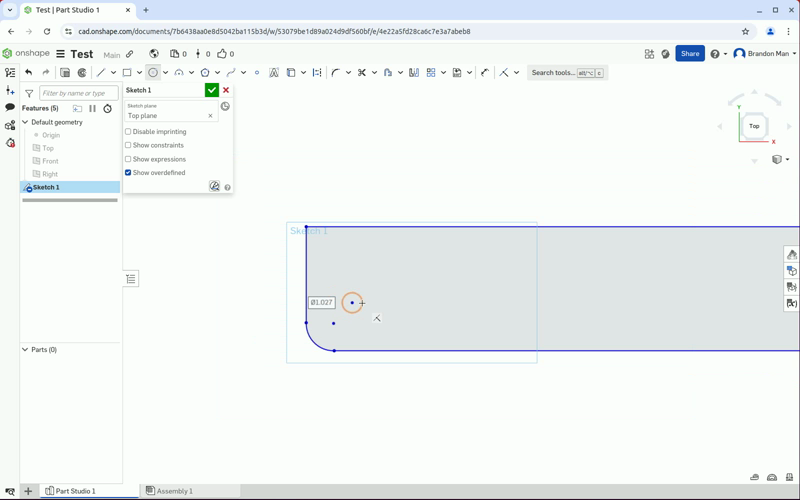
scroll(-6)
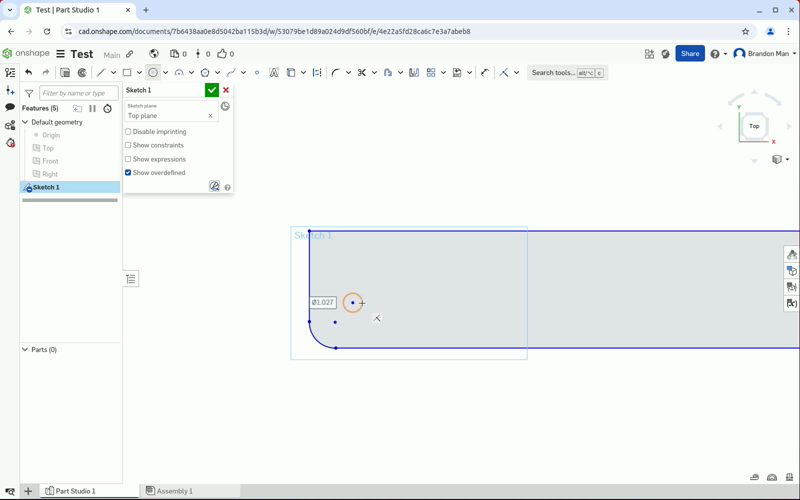
scroll(-6)
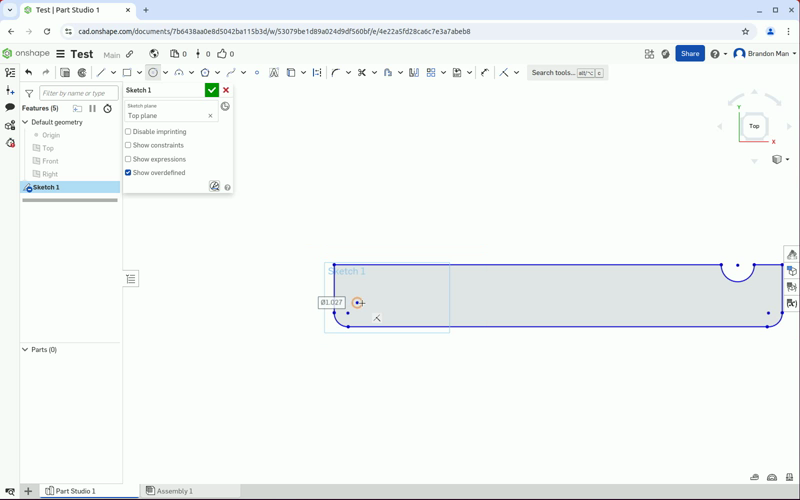
scroll(-6)
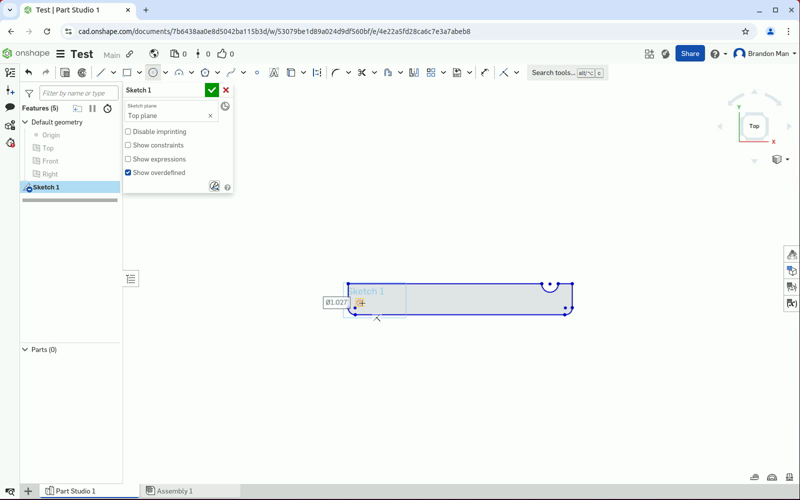
key(esc)
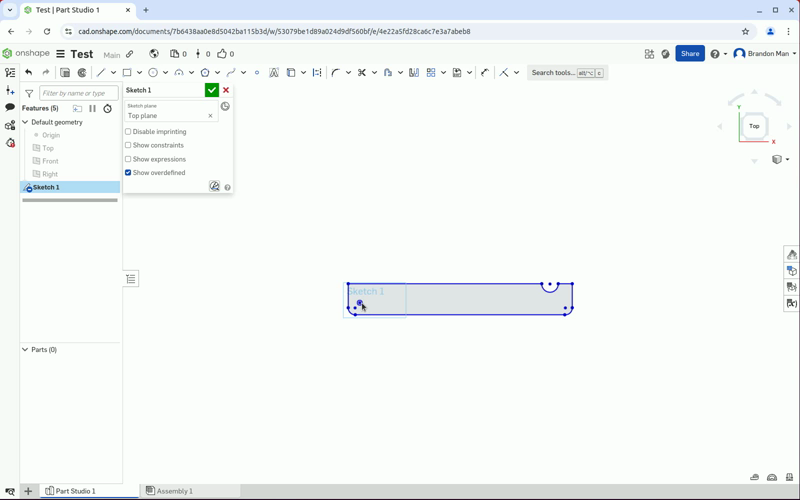
key(c)
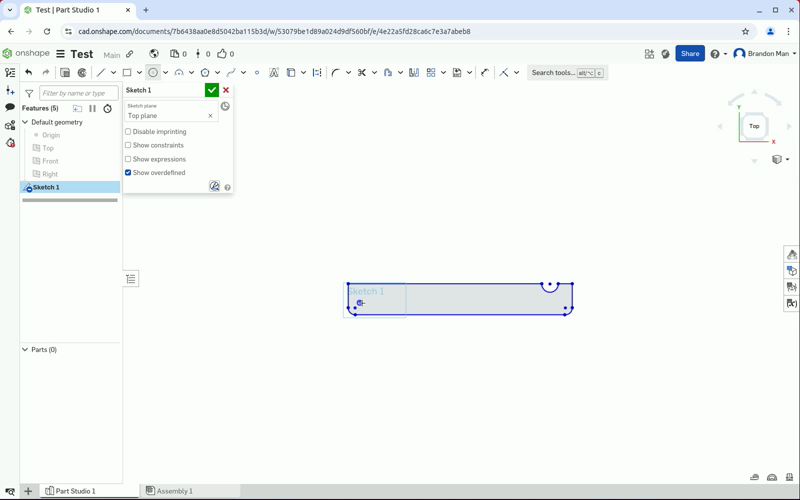
key_down(shift)
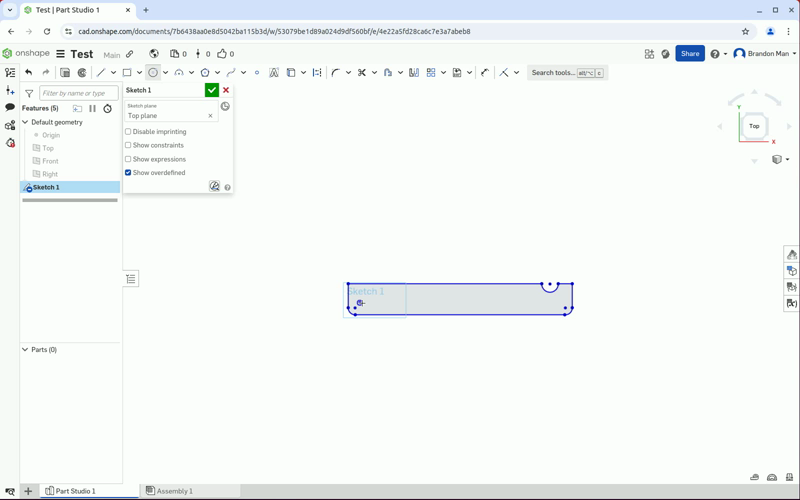
mouse_move(560, 302)
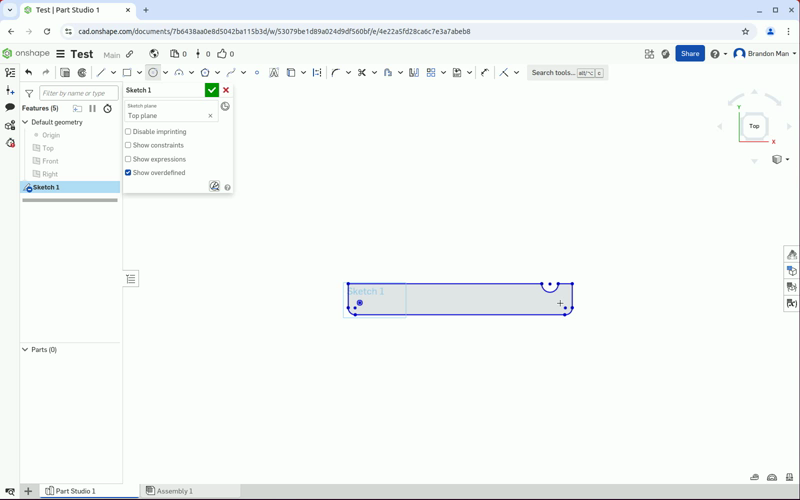
click(560, 302)
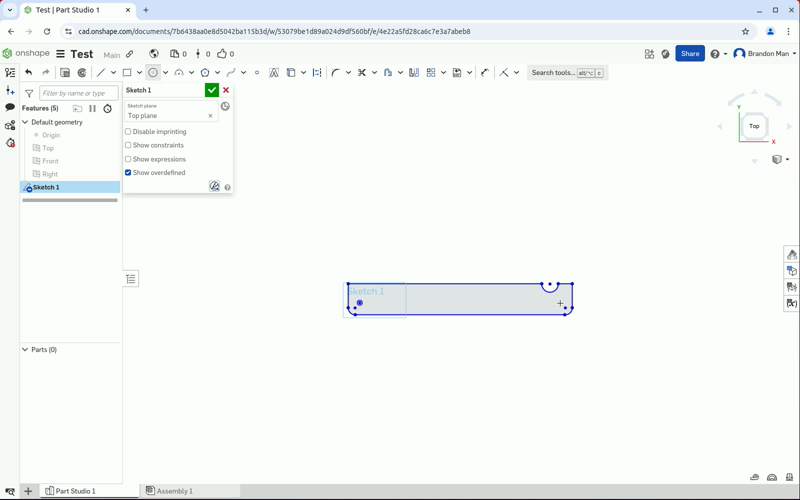
key_up(shift)
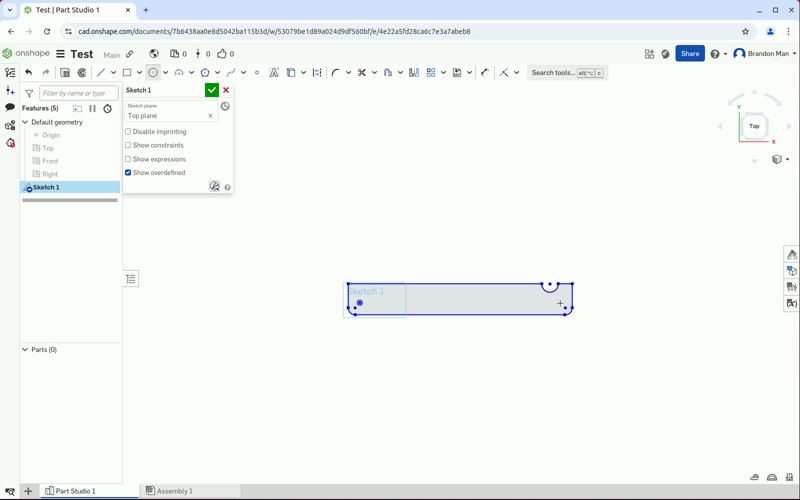
mouse_move(562, 302)
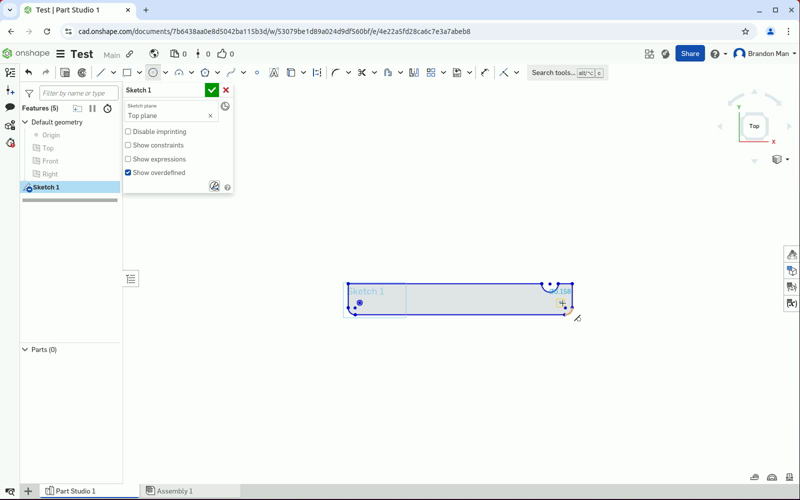
scroll(6)
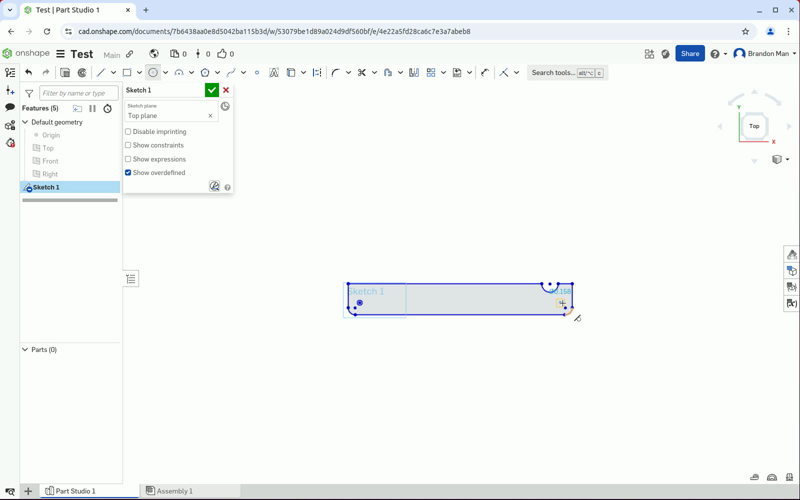
scroll(6)
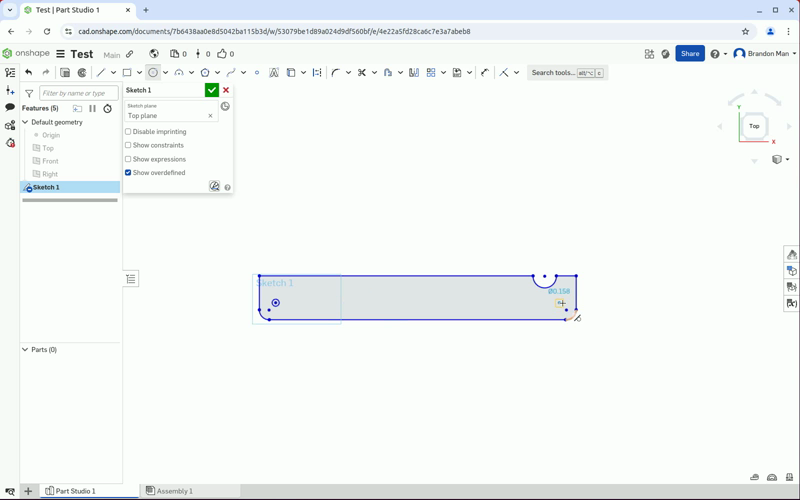
scroll(6)
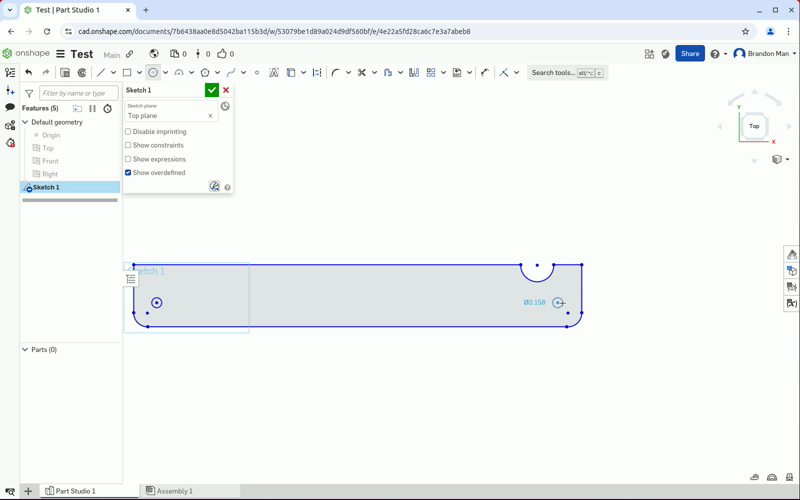
scroll(6)
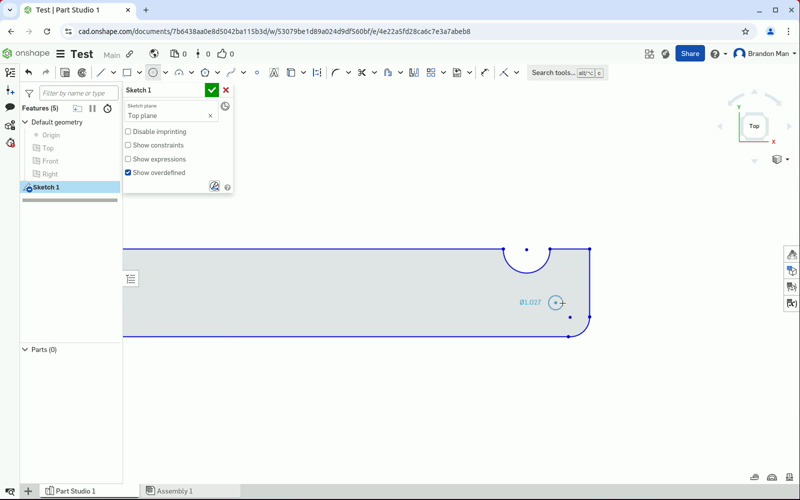
scroll(6)
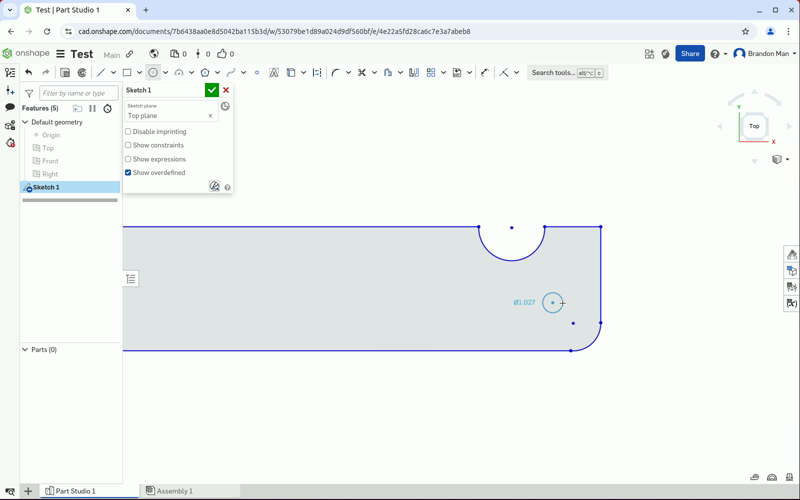
scroll(6)
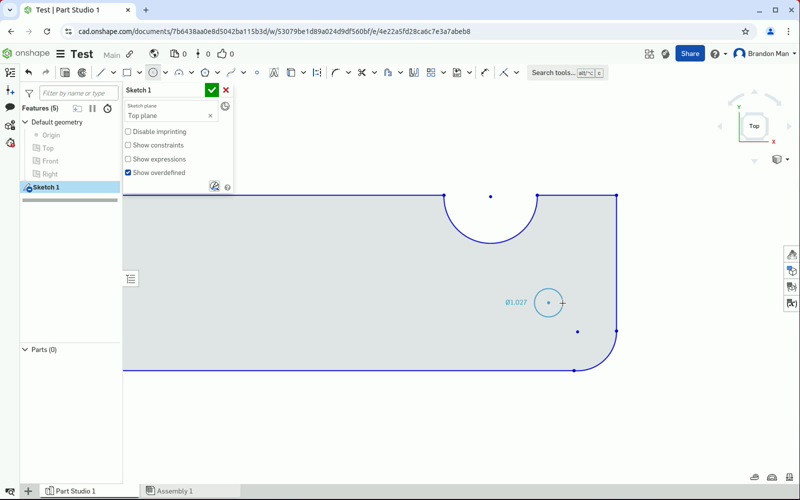
scroll(6)
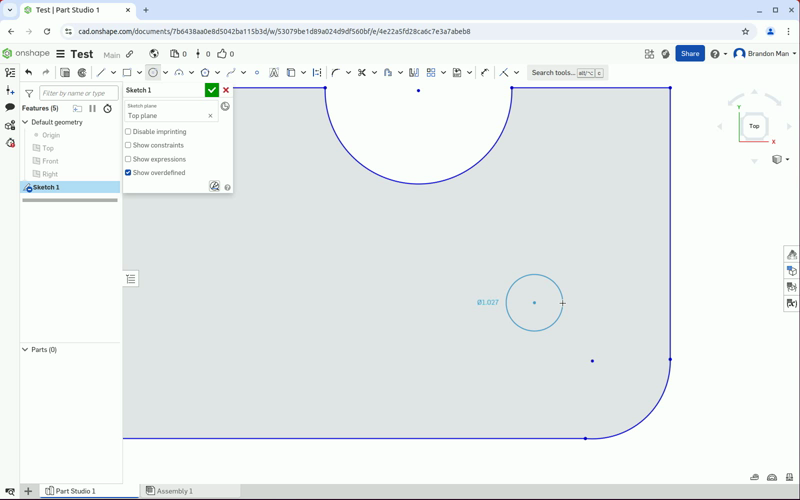
click(562, 302)
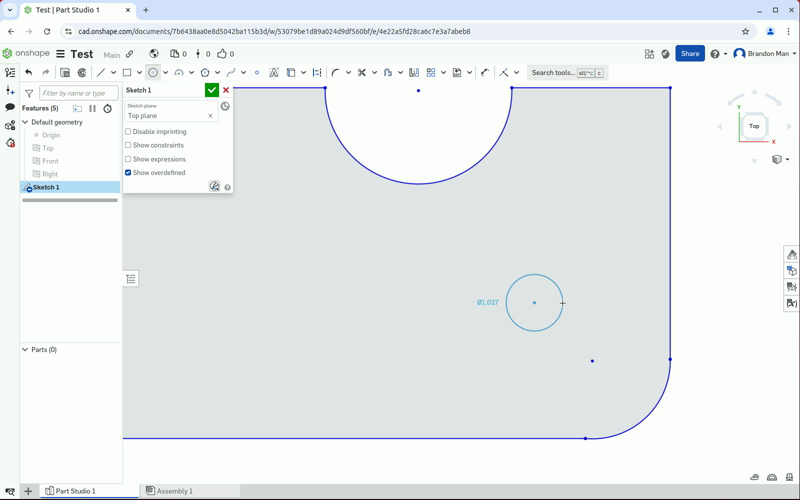
scroll(-6)
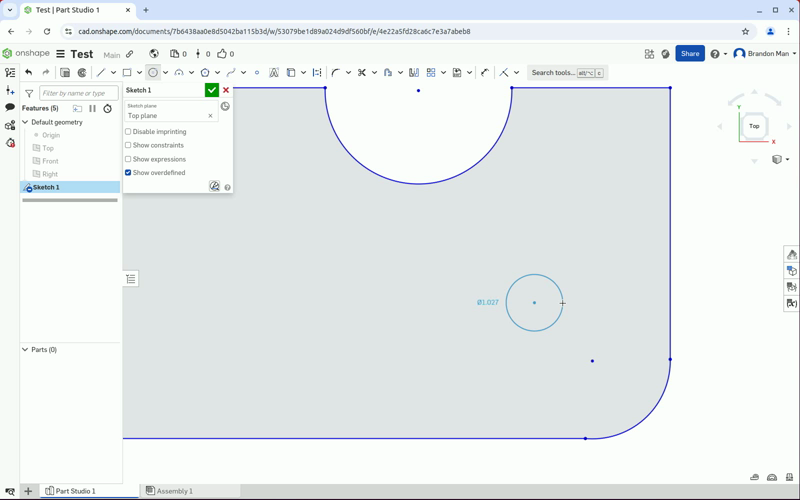
scroll(-6)
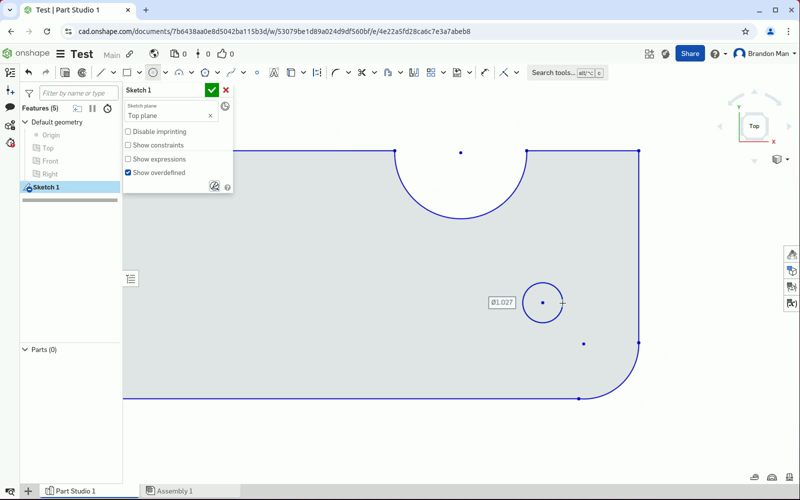
scroll(-6)
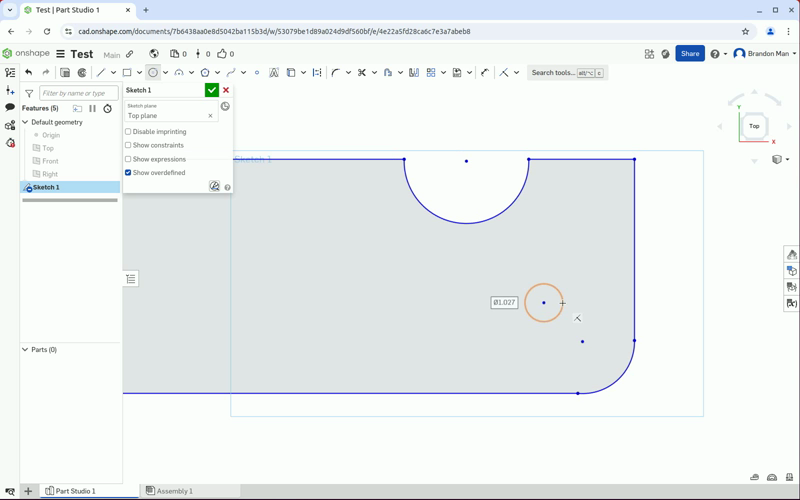
scroll(-6)
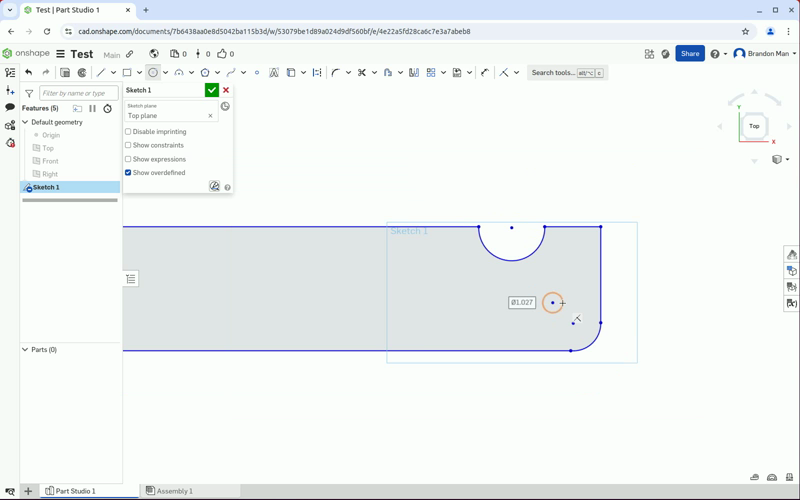
scroll(-6)
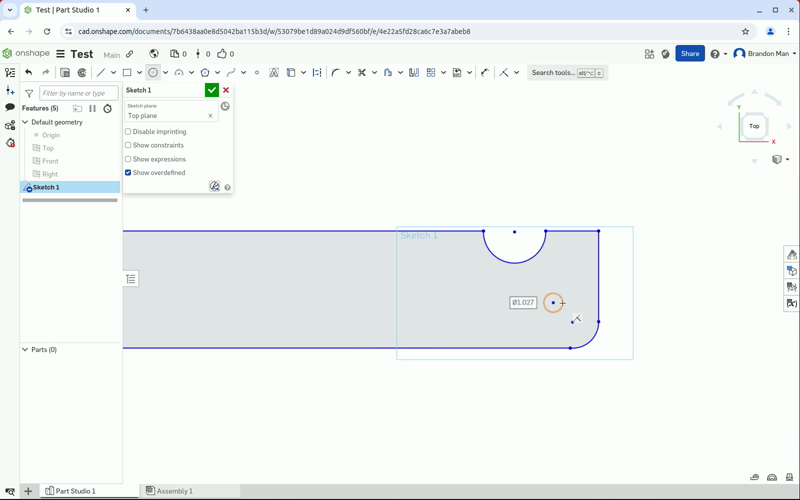
scroll(-6)
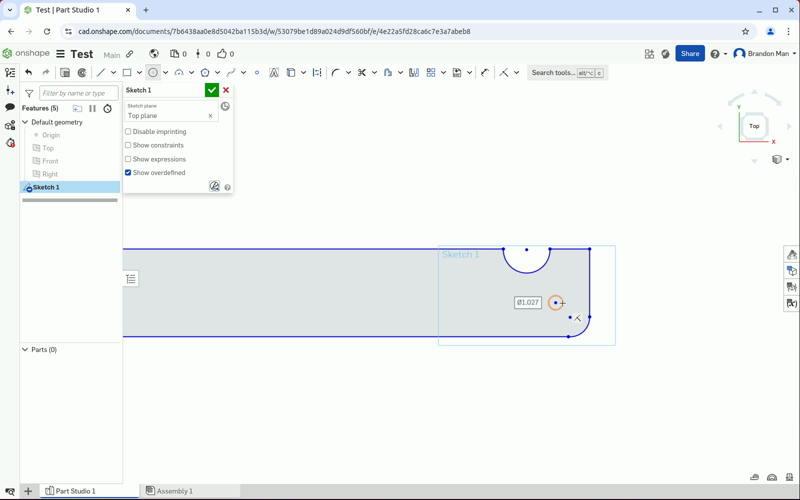
scroll(-6)
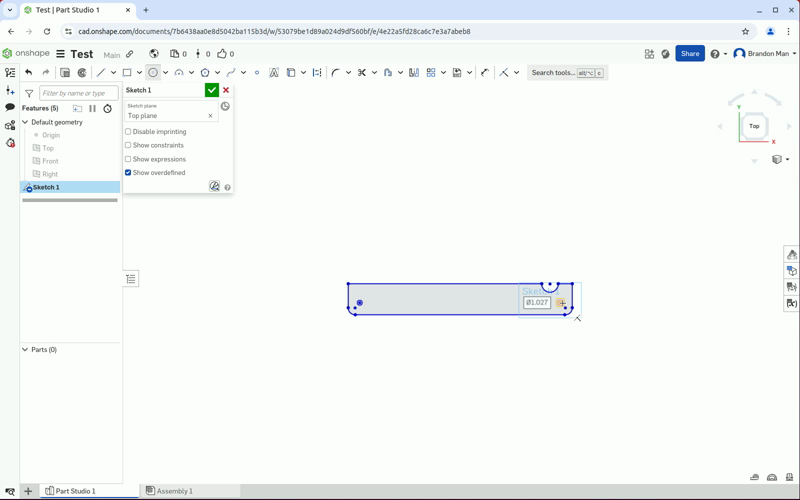
key(esc)
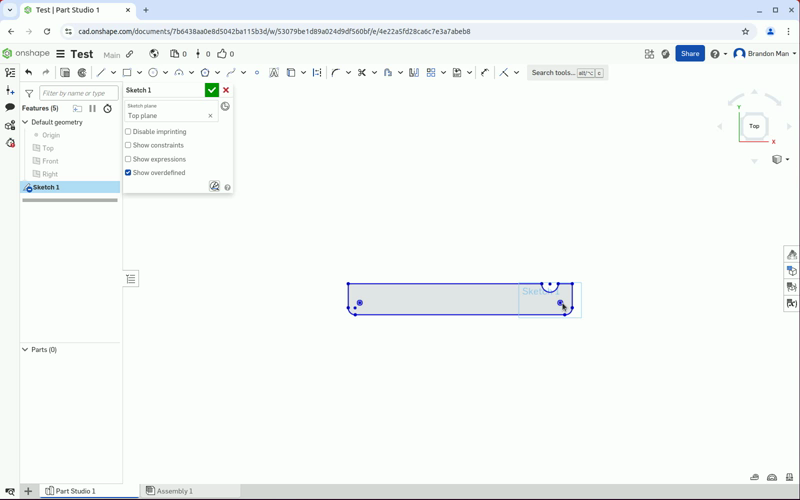
mouse_move(375, 297)
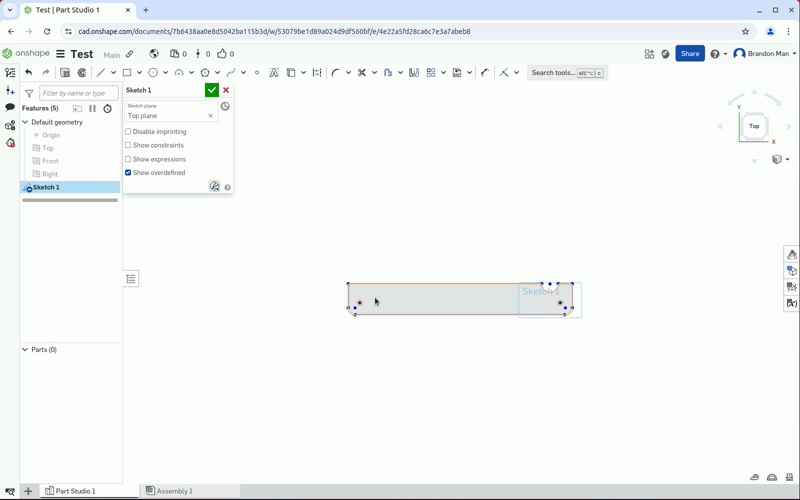
click(375, 297)
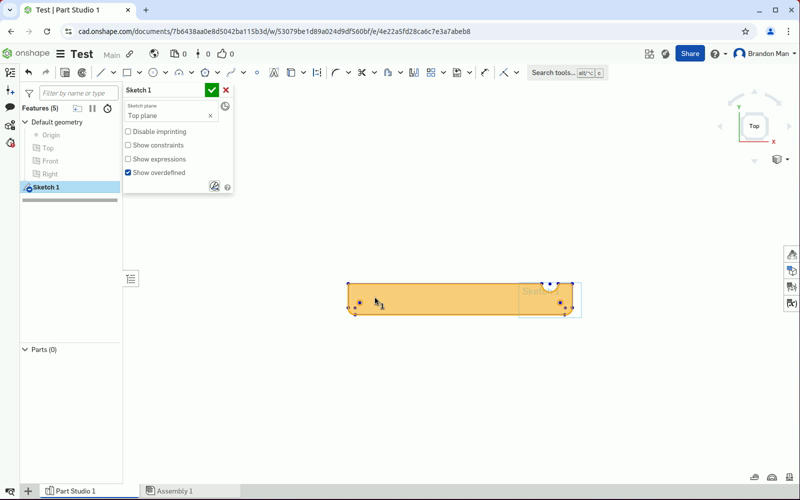
mouse_move(73, 352)
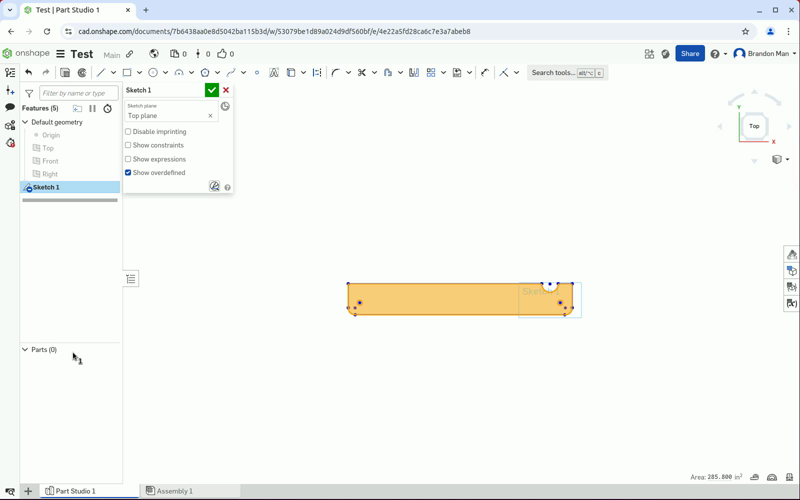
key(shift+y)
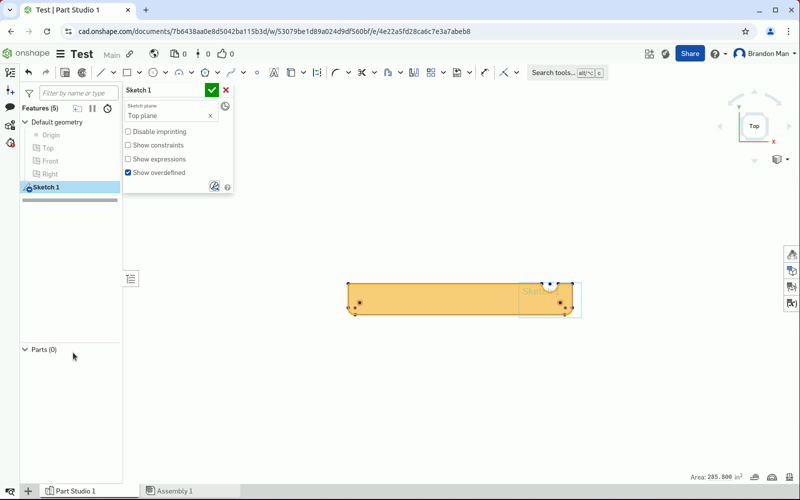
key(shift+e)
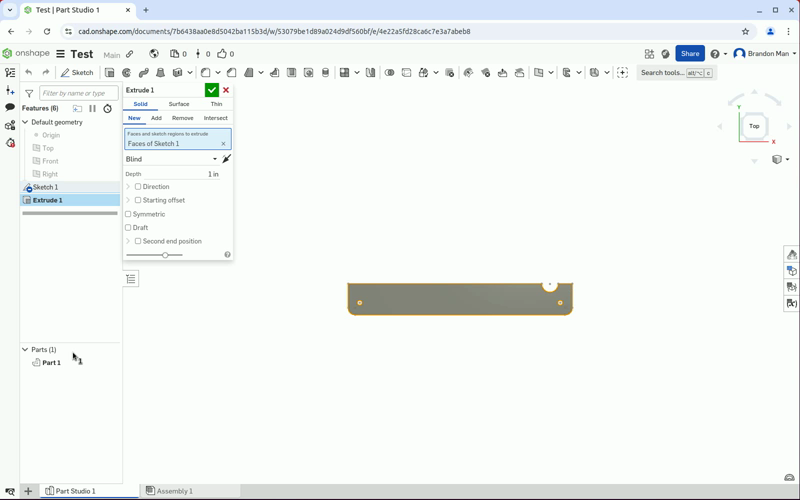
mouse_move(143, 106)
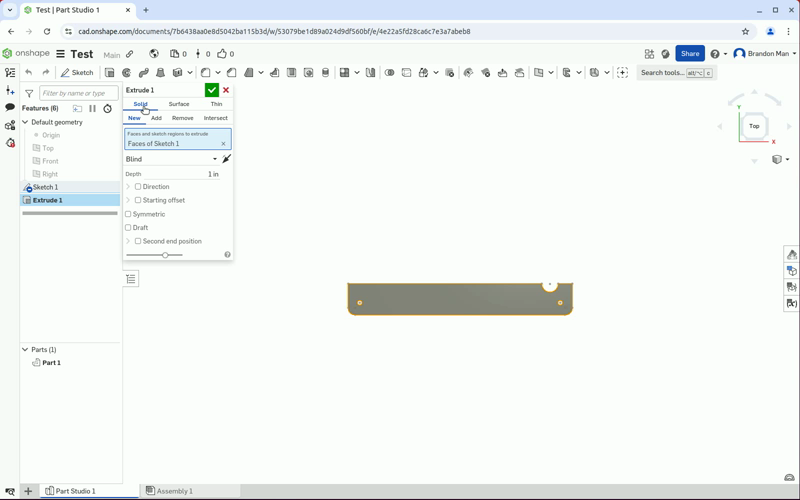
click(143, 106)
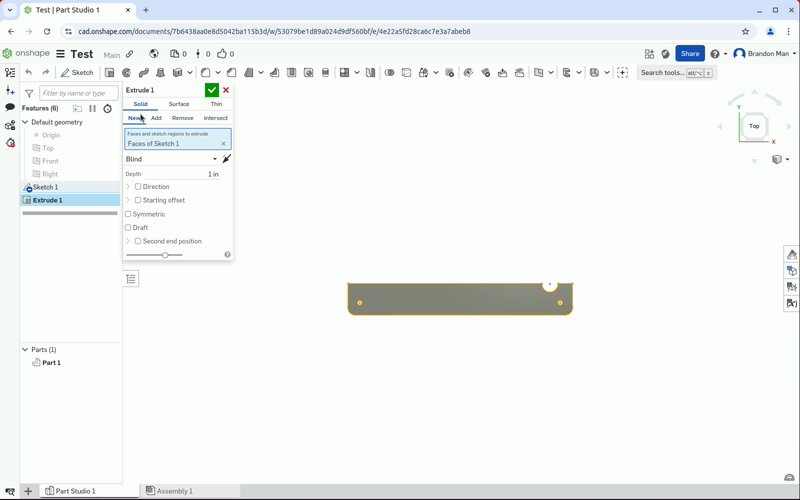
mouse_move(137, 120)
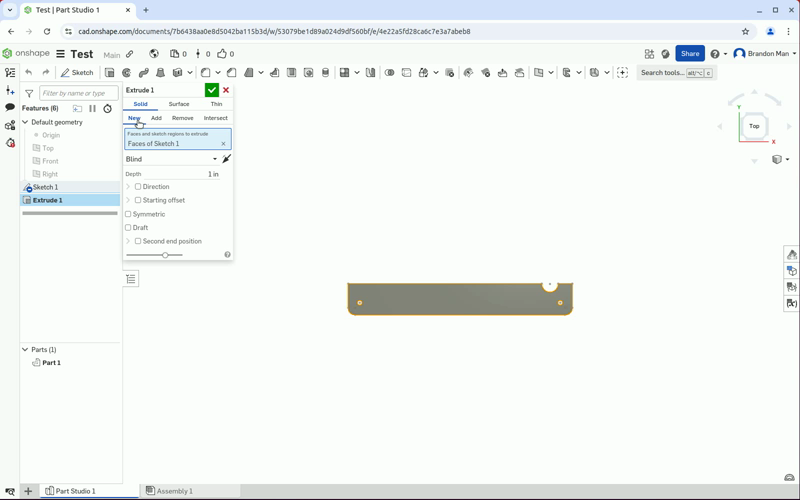
click(137, 120)
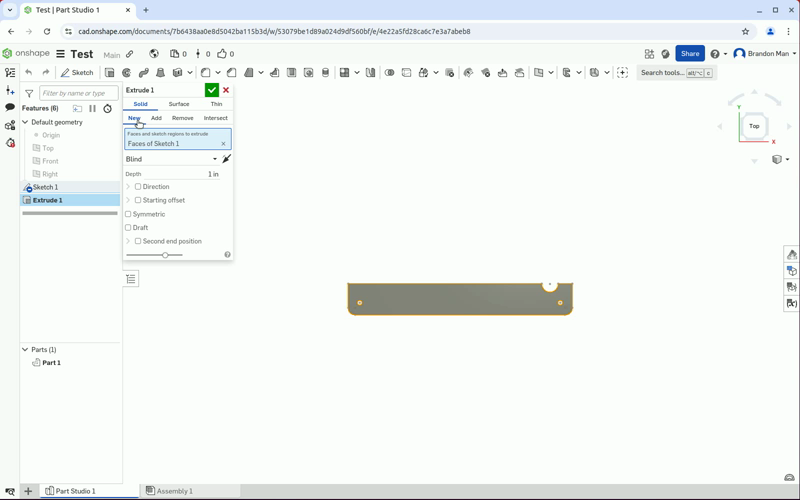
key(tab, 4)
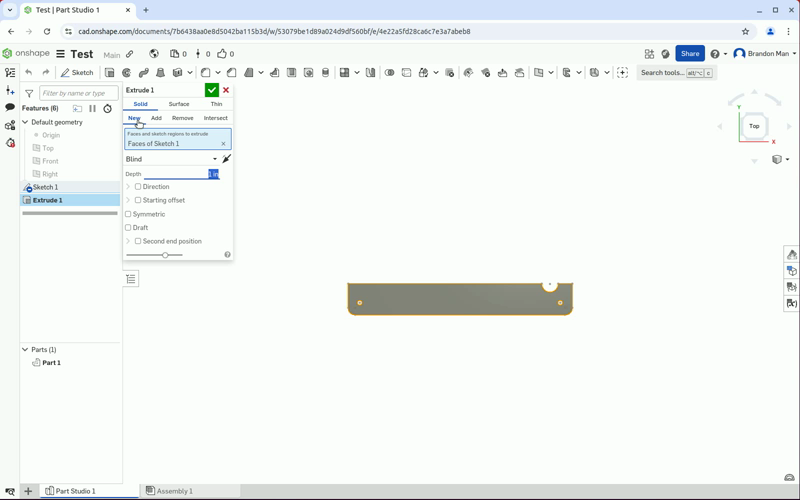
text(1.204)
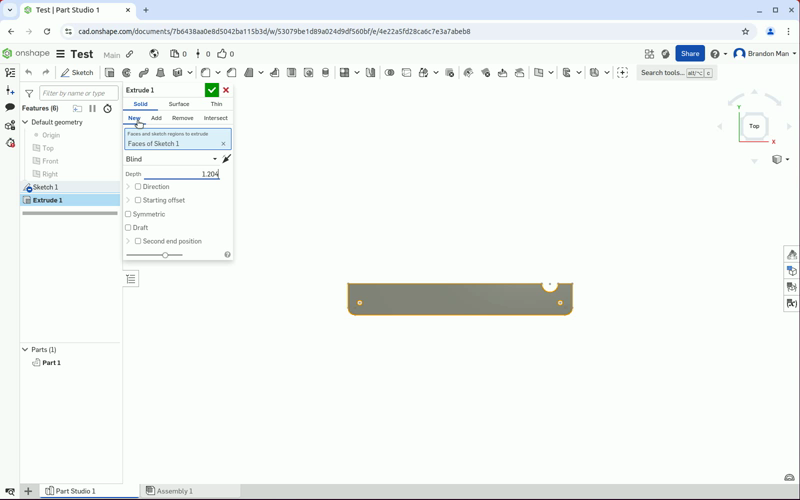
key(enter)
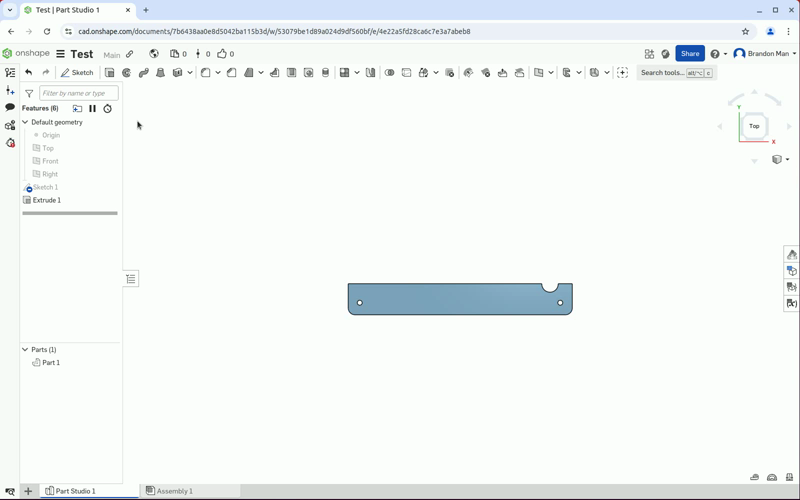
key(shift+h)
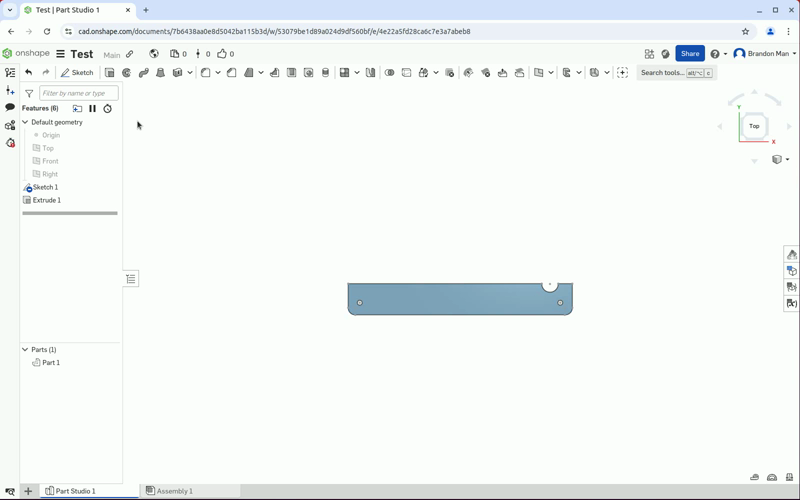
key(shift+h)
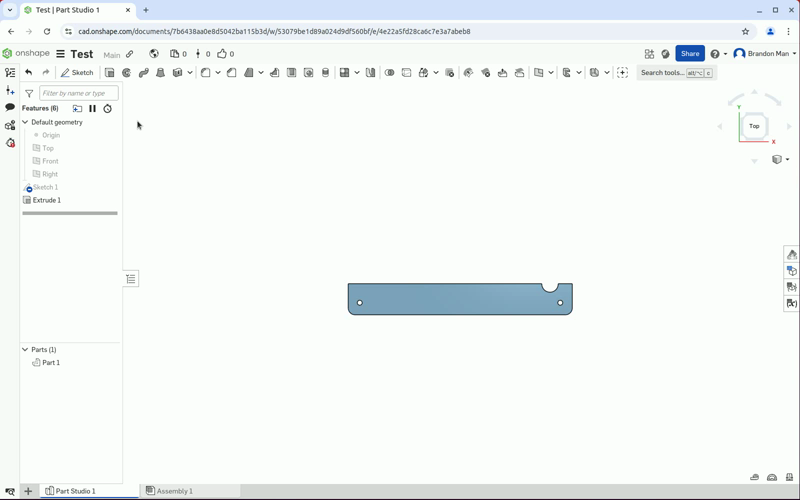
mouse_move(73, 189)
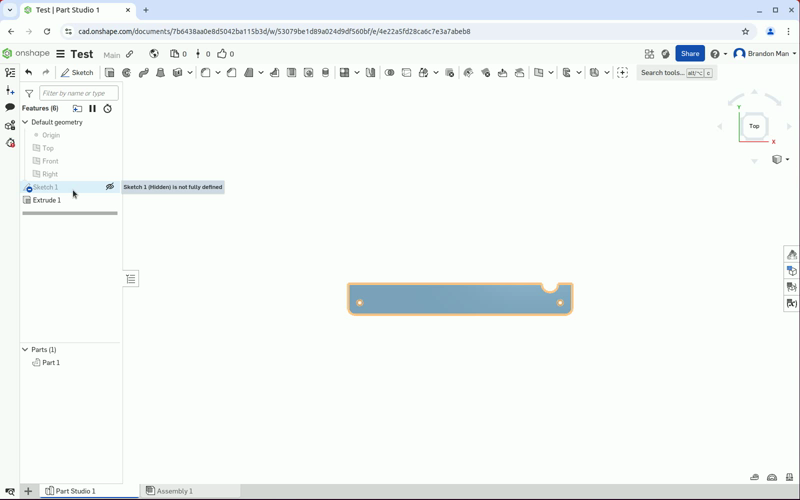
click(73, 189)
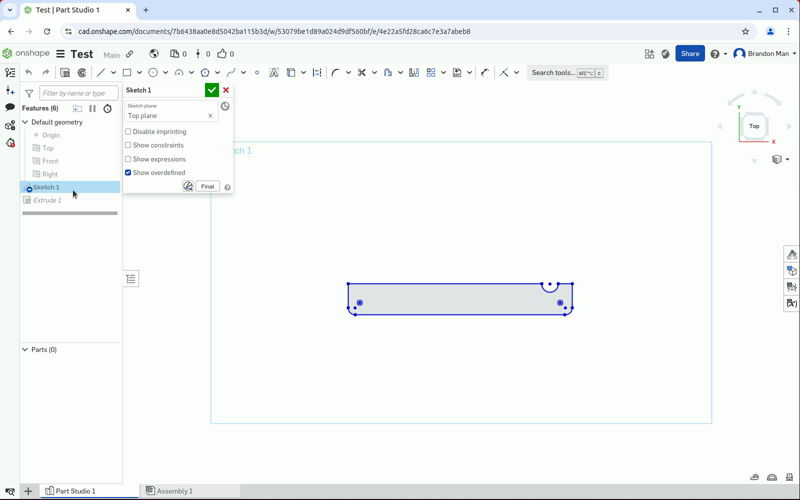
mouse_move(229, 92)
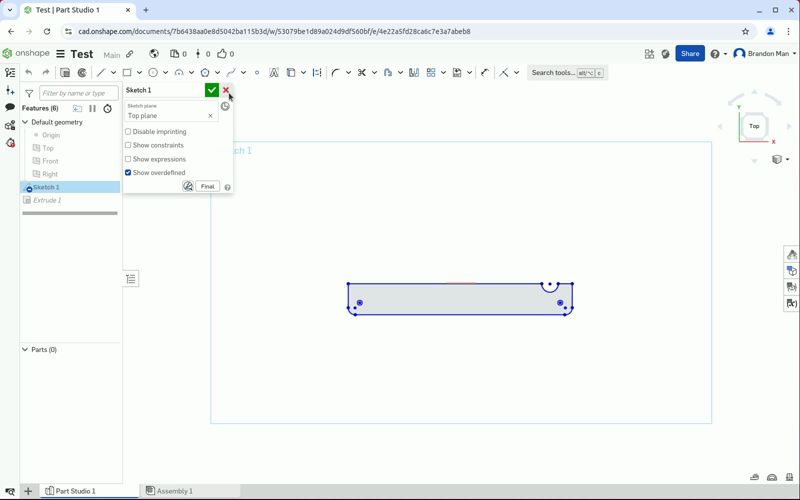
click(229, 92)
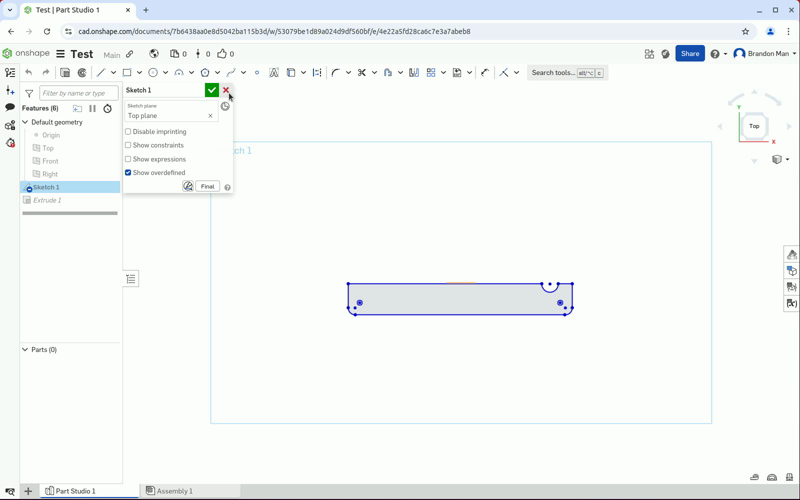
key(shift+s)
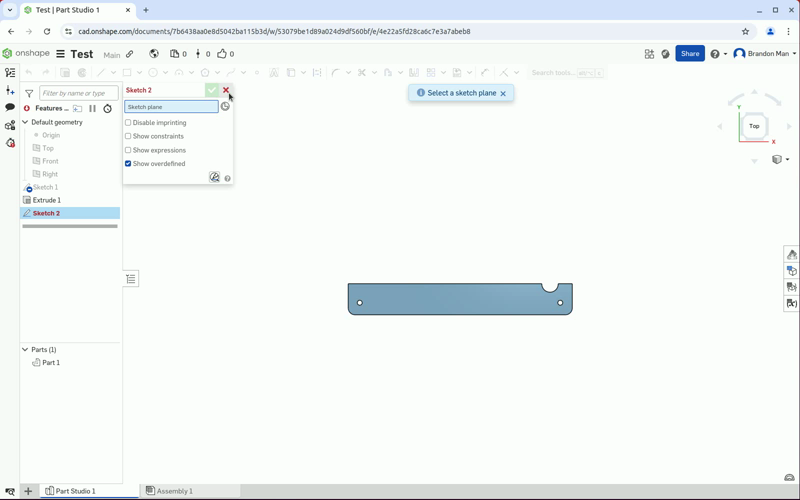
mouse_move(73, 150)
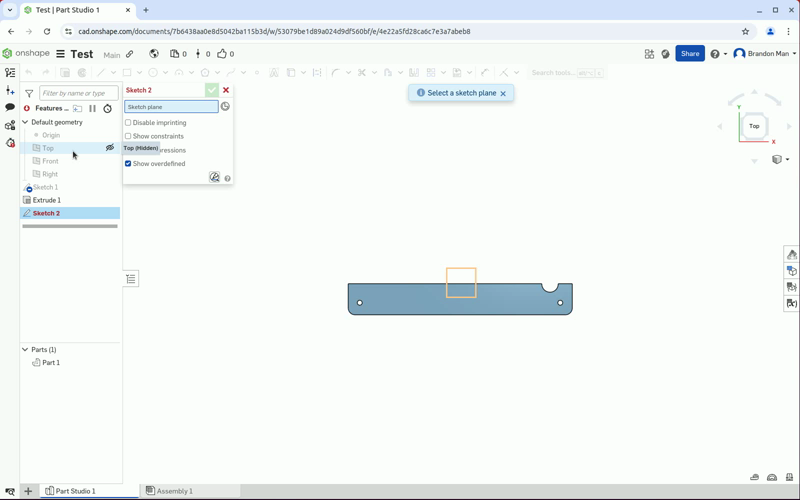
click(73, 150)
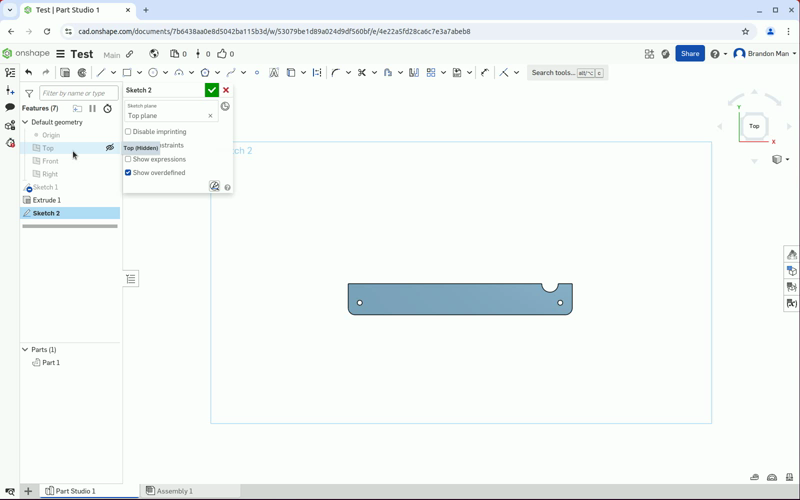
mouse_move(73, 352)
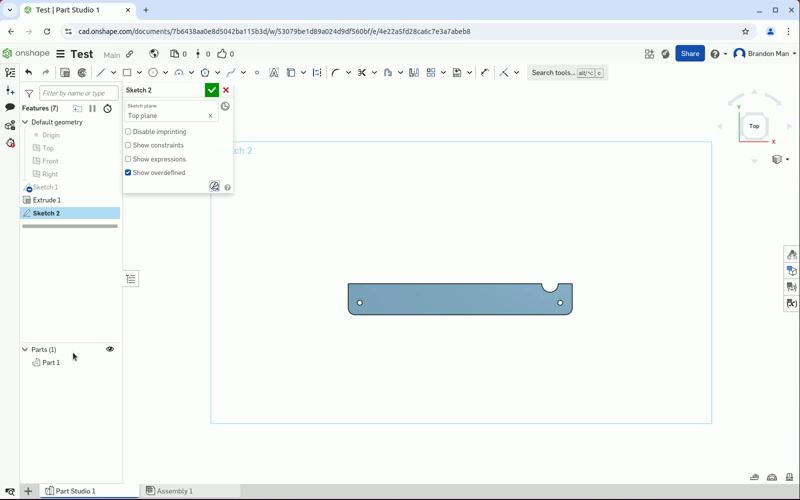
key(y)
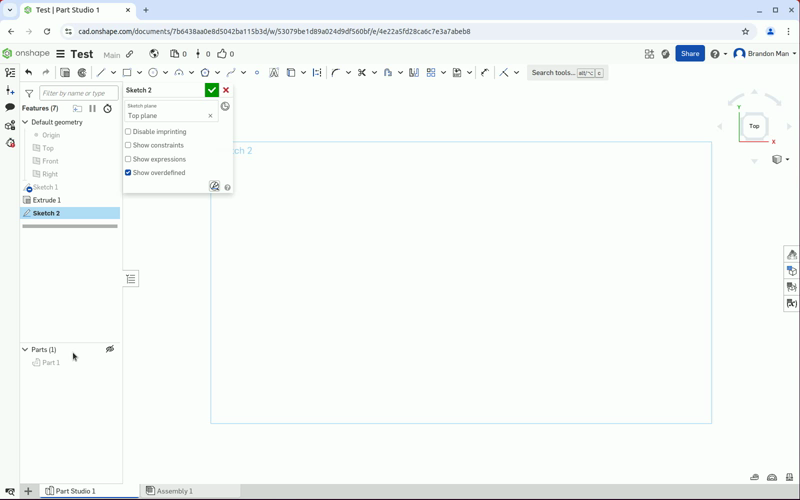
key(l)
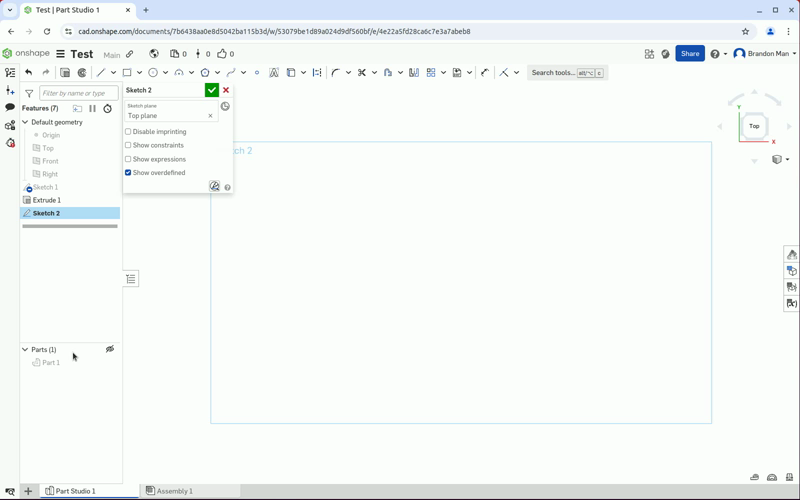
key_down(shift)
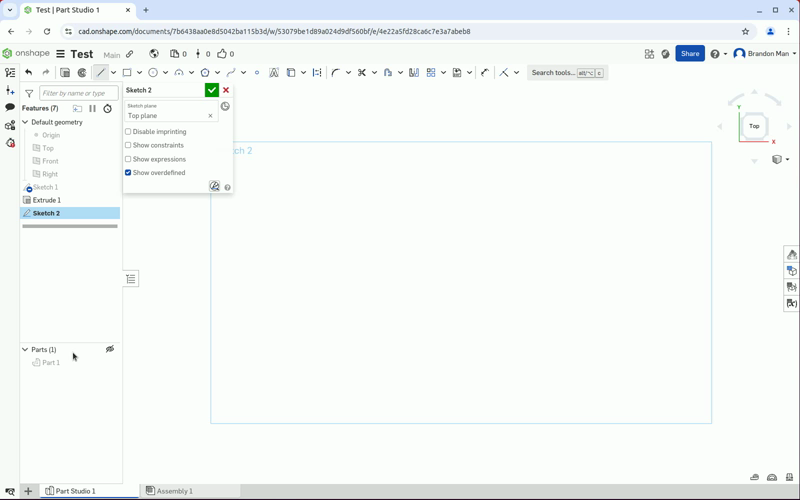
mouse_move(348, 282)
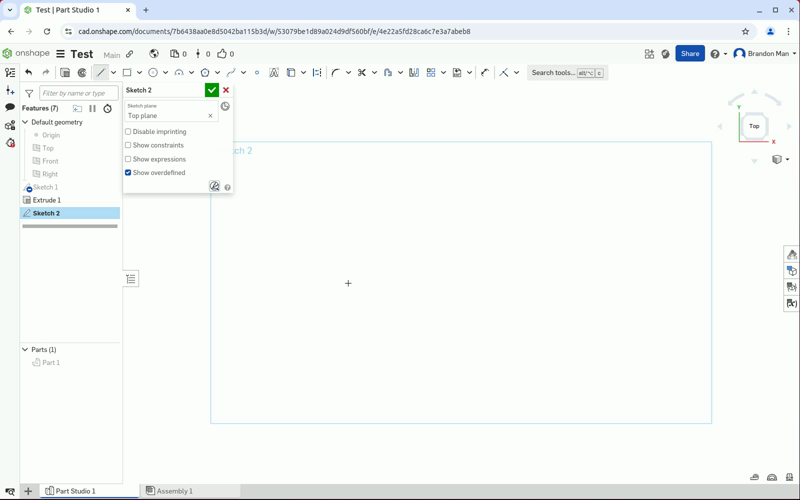
click(348, 282)
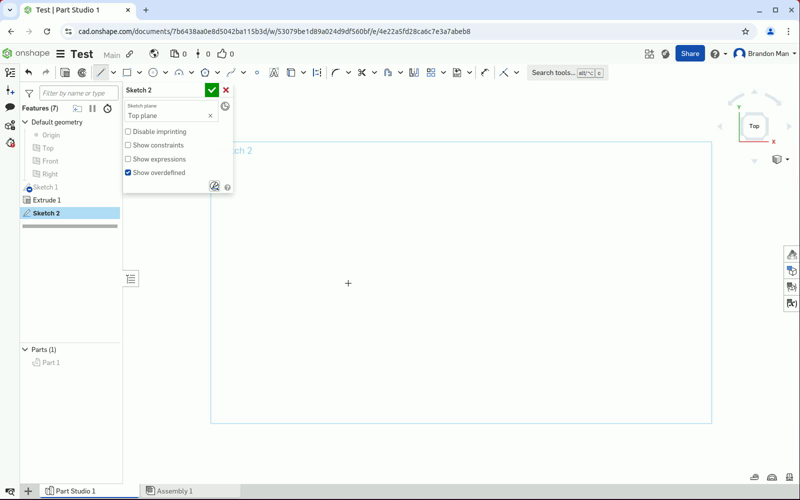
key_up(shift)
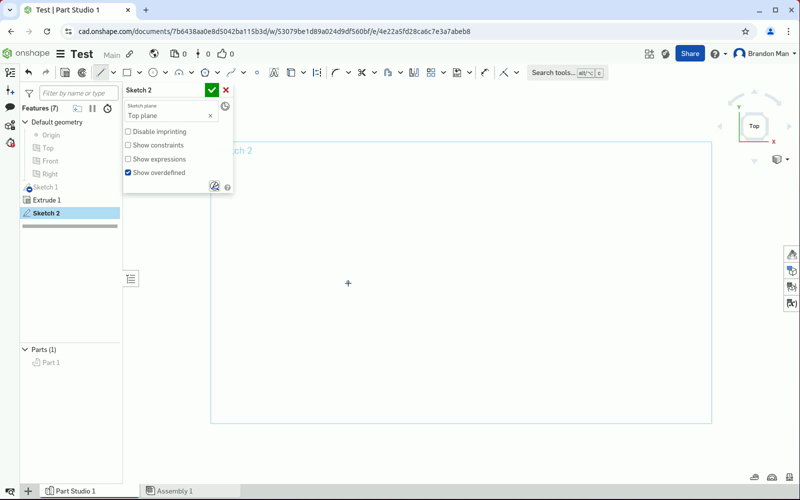
key_down(shift)
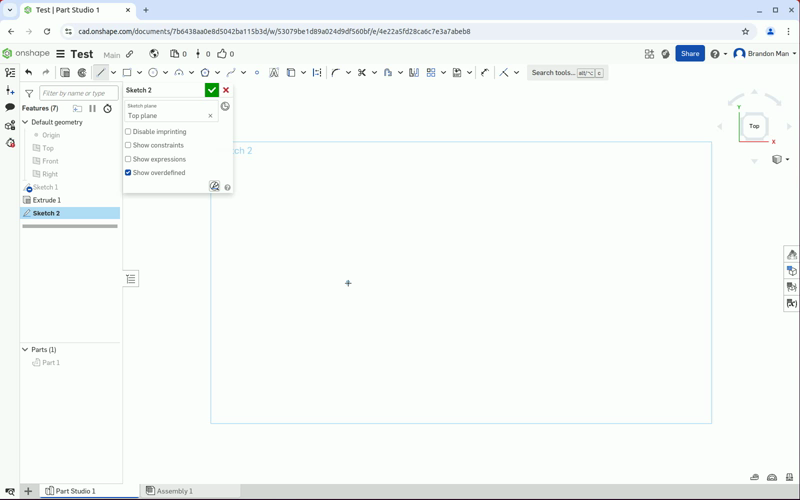
mouse_move(541, 282)
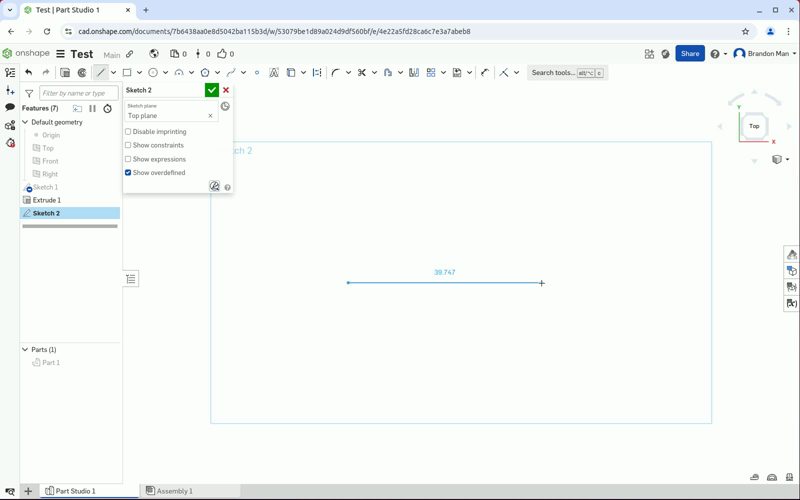
click(541, 282)
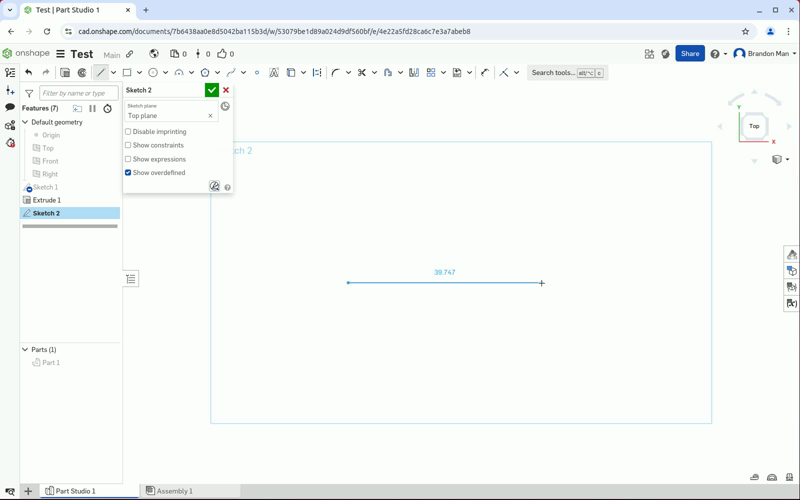
key_up(shift)
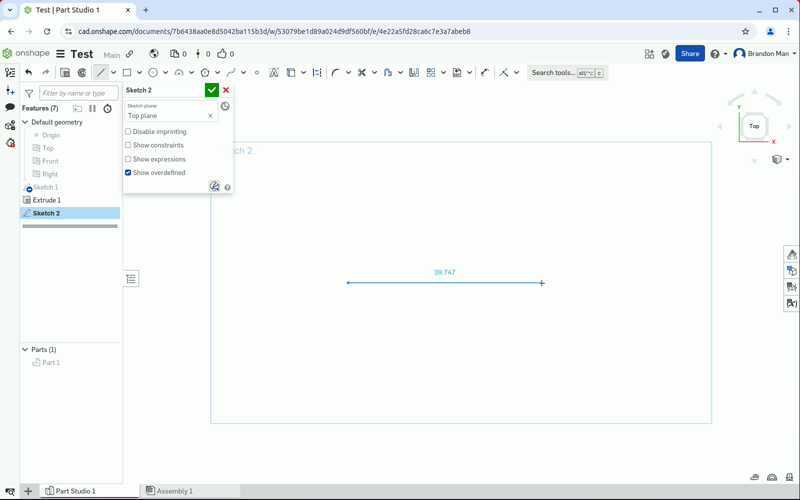
key(esc)
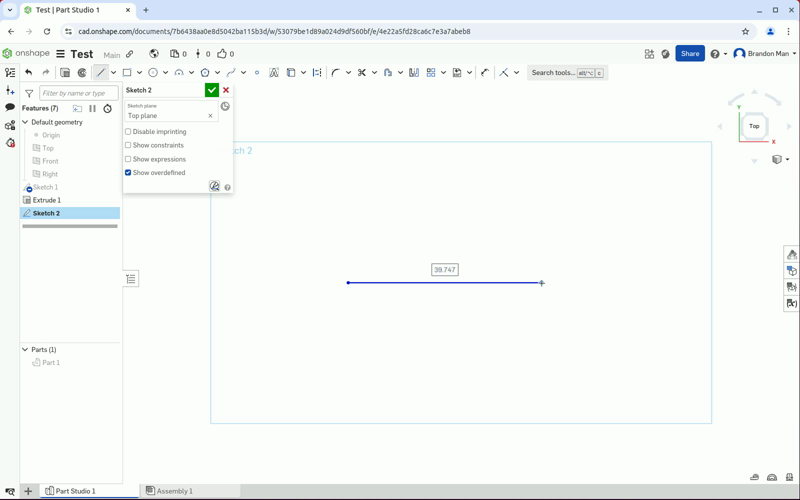
key(a)
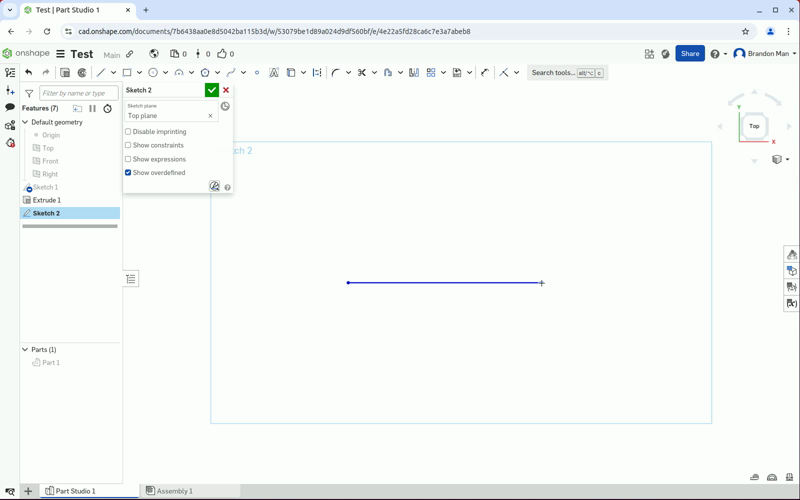
mouse_move(541, 282)
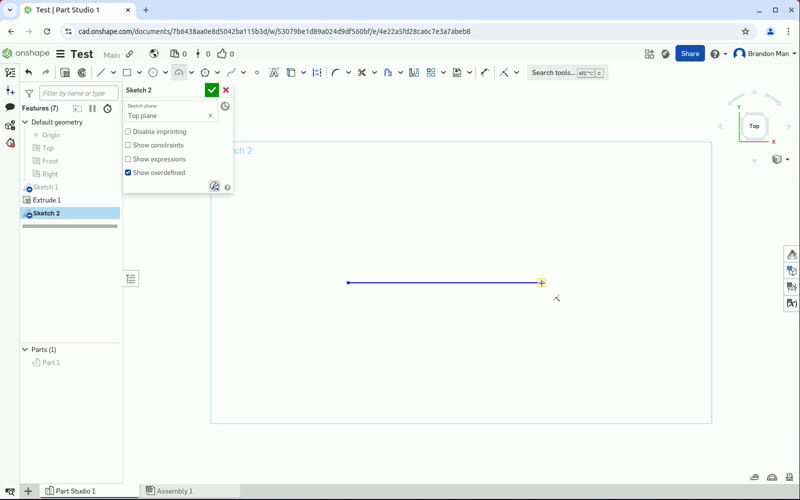
click(541, 282)
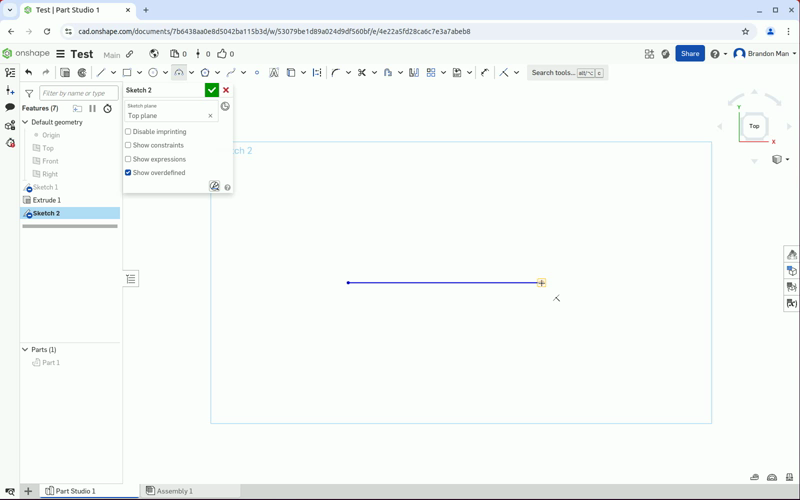
key_down(shift)
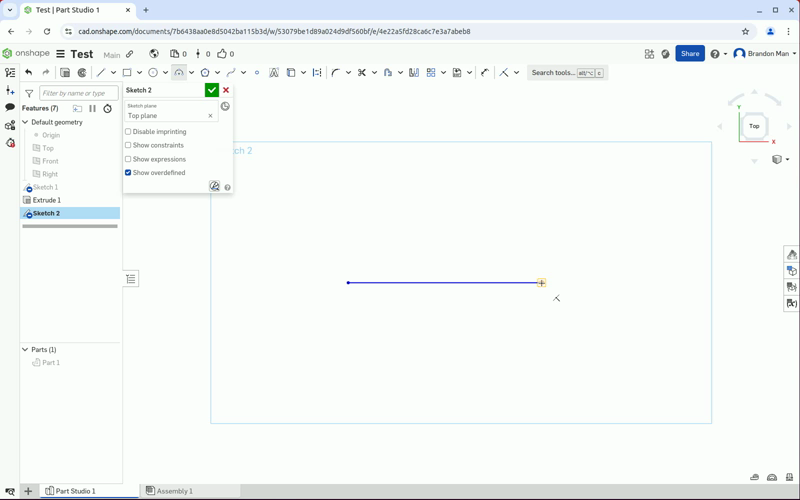
mouse_move(558, 282)
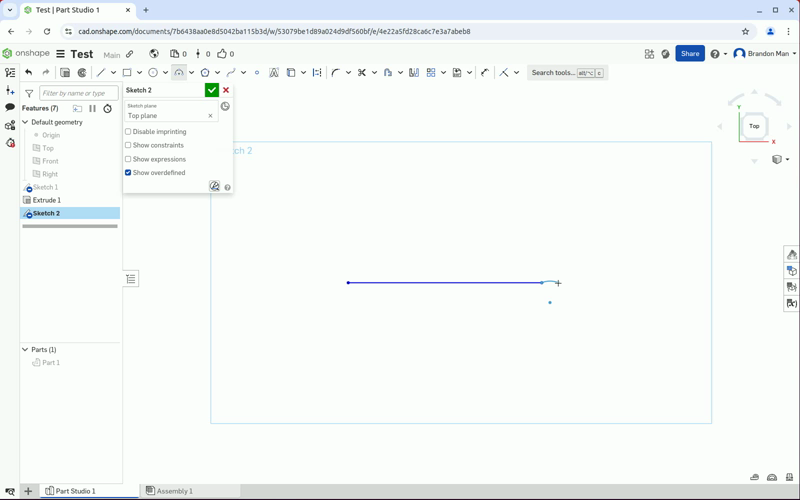
click(558, 282)
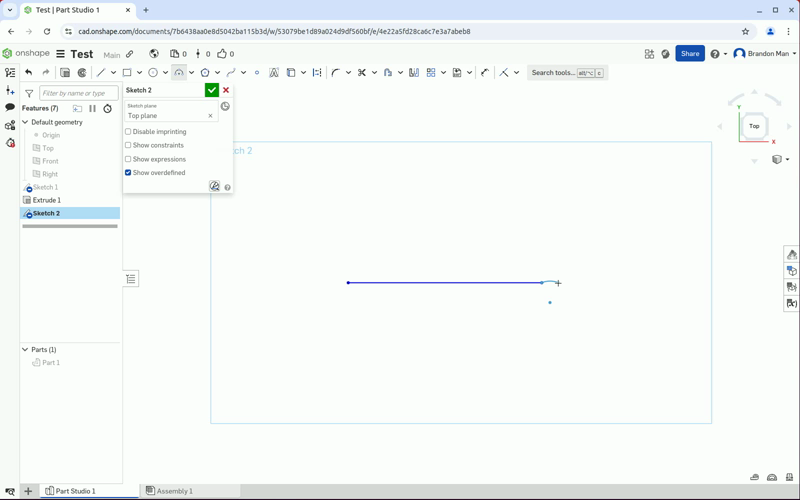
mouse_move(549, 291)
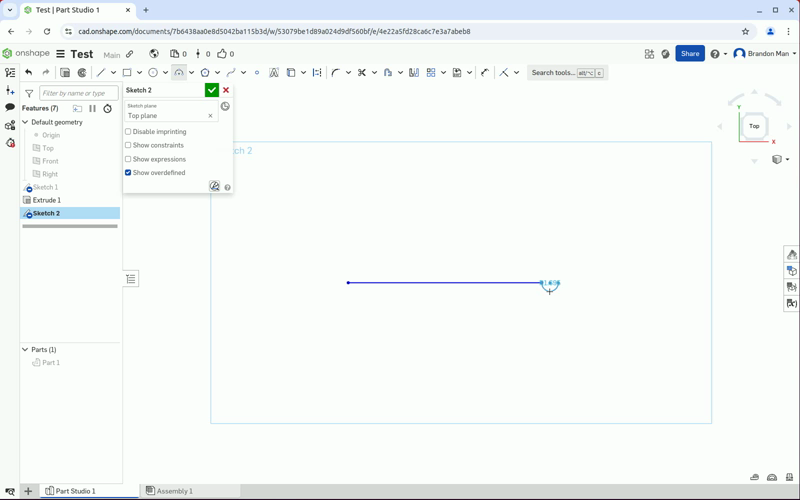
click(549, 291)
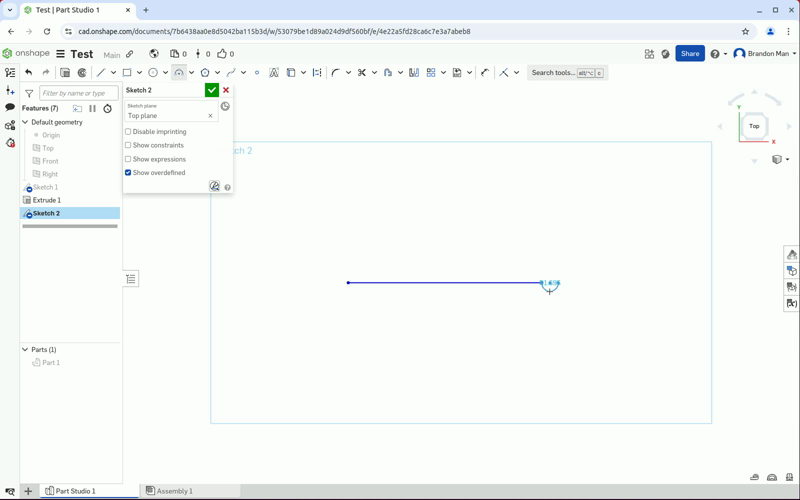
key_up(shift)
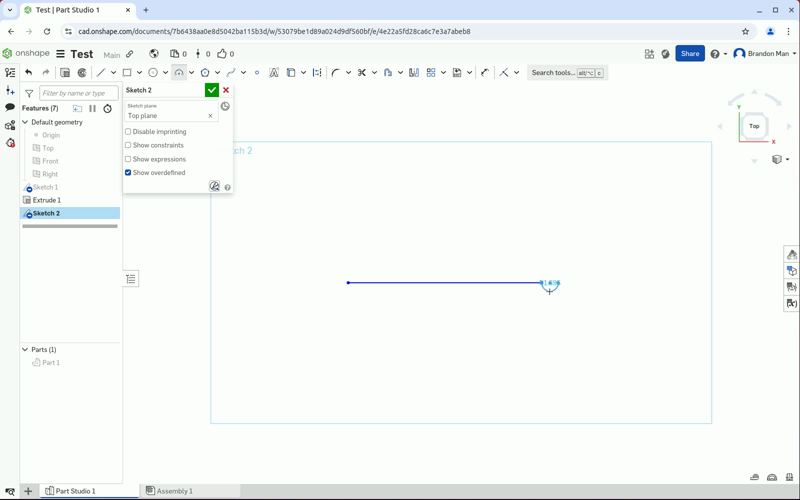
key(esc)
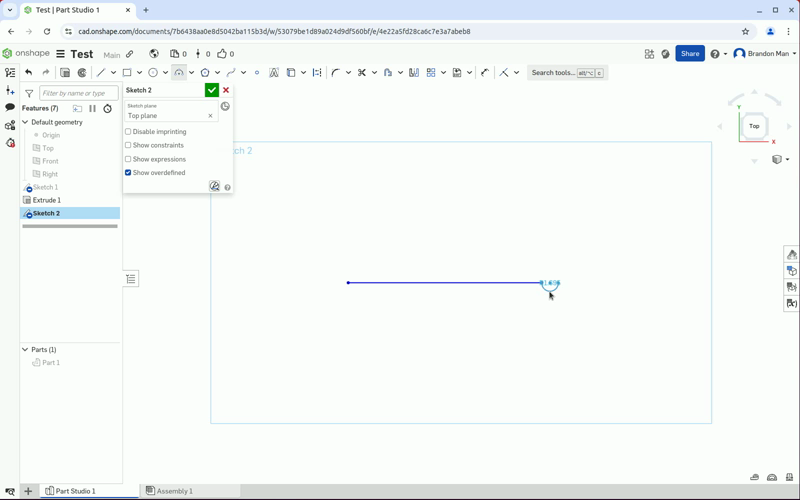
key(l)
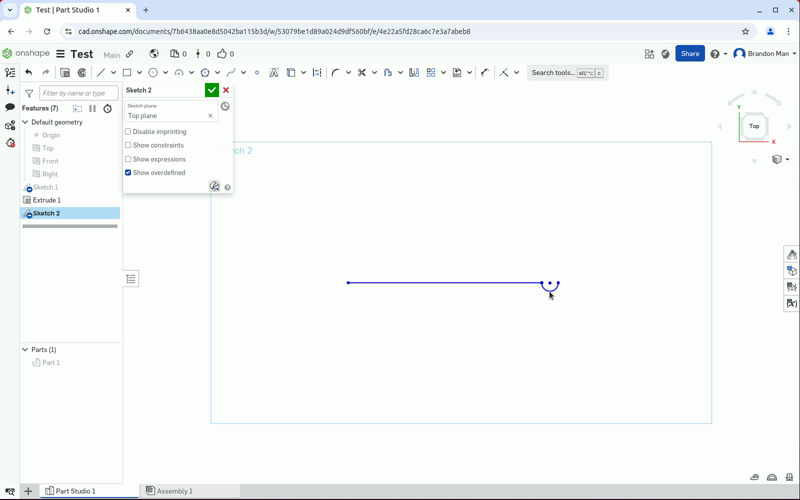
mouse_move(558, 282)
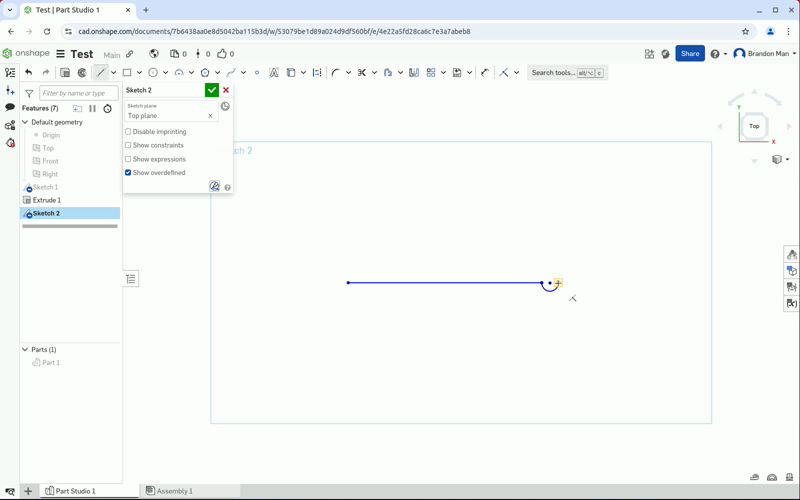
click(558, 282)
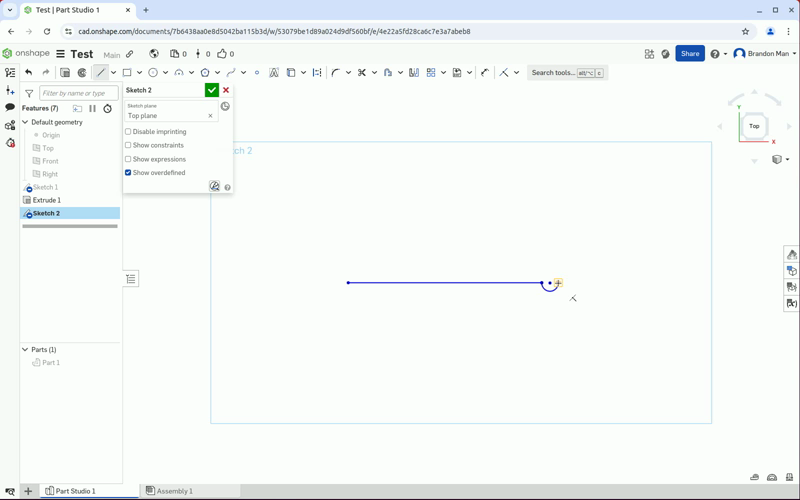
key_down(shift)
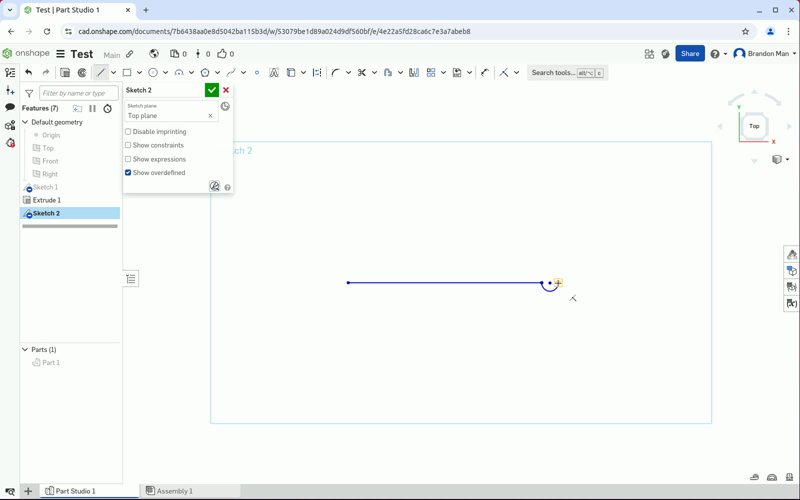
mouse_move(588, 282)
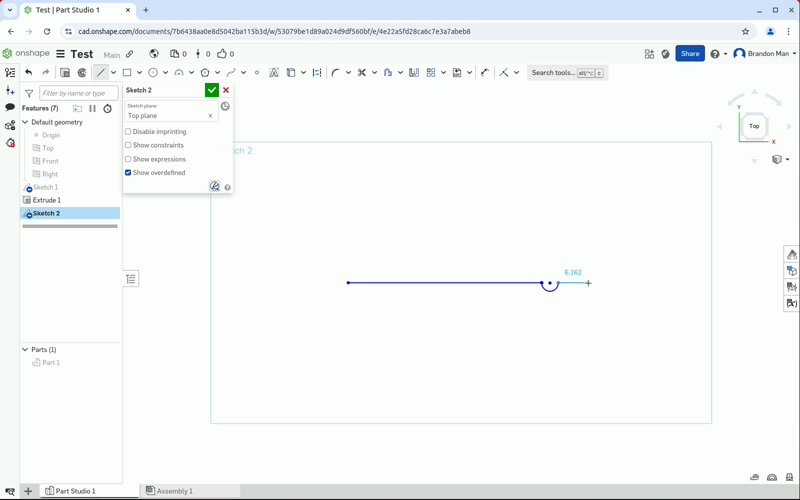
mouse_move(572, 282)
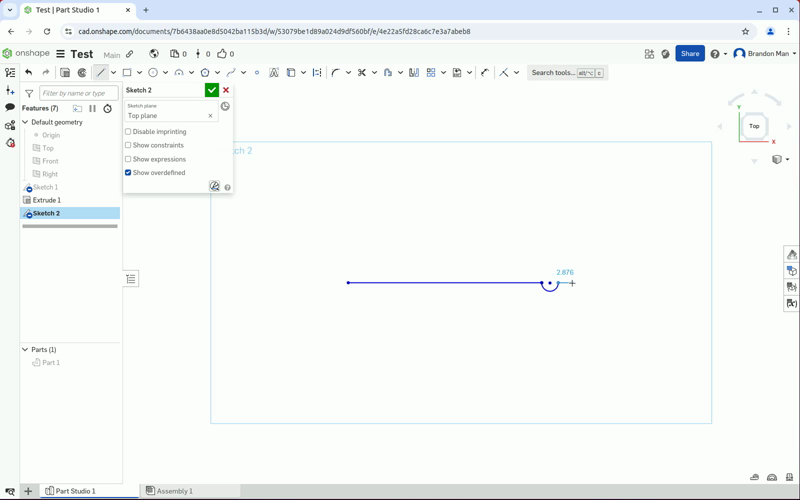
click(572, 282)
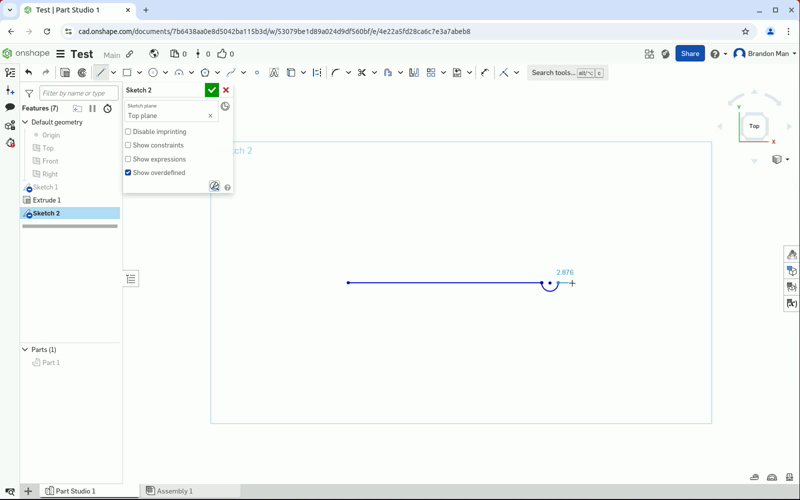
key_up(shift)
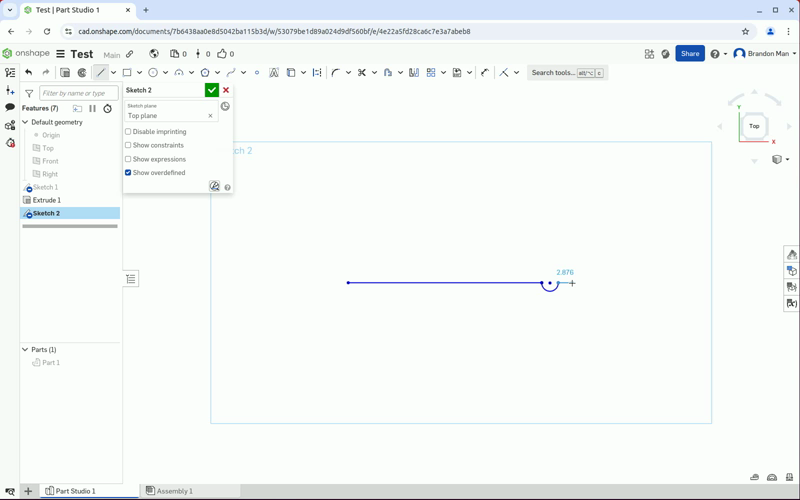
key_down(shift)
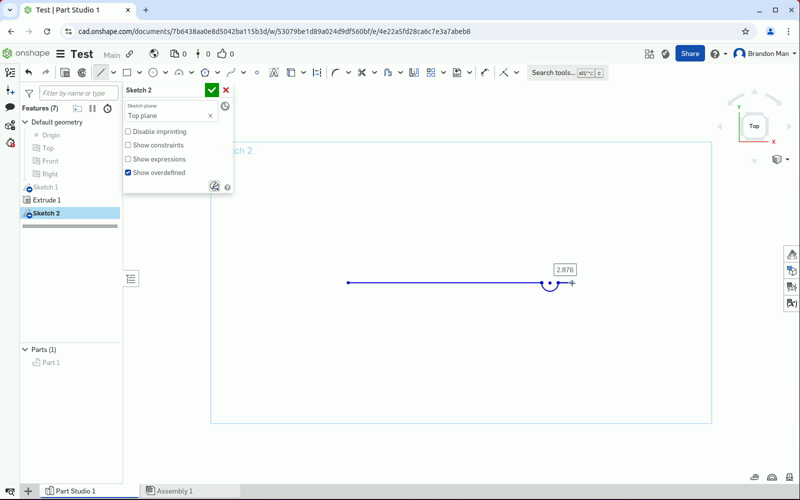
mouse_move(589, 282)
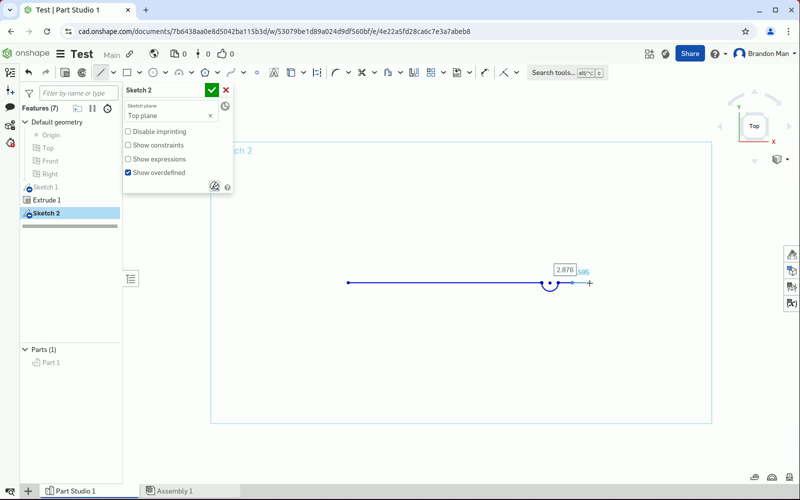
mouse_move(572, 259)
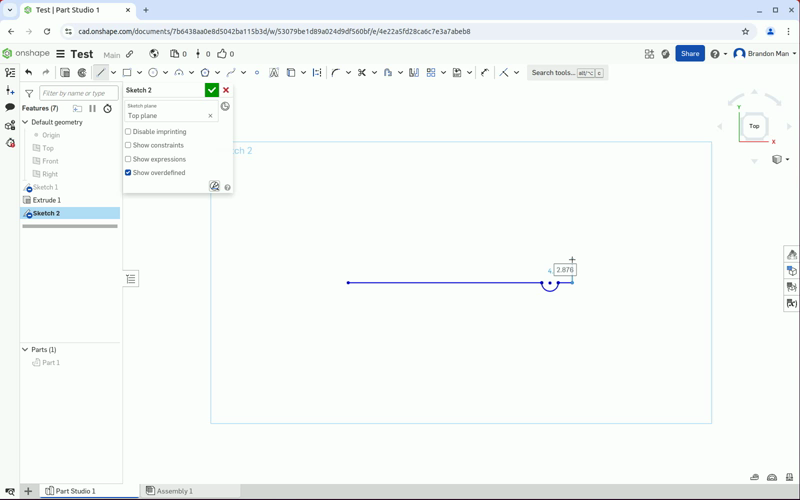
click(572, 259)
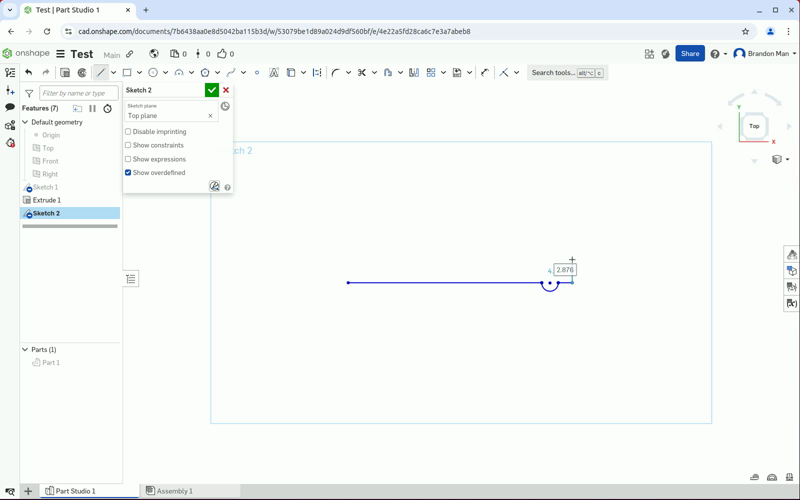
key_up(shift)
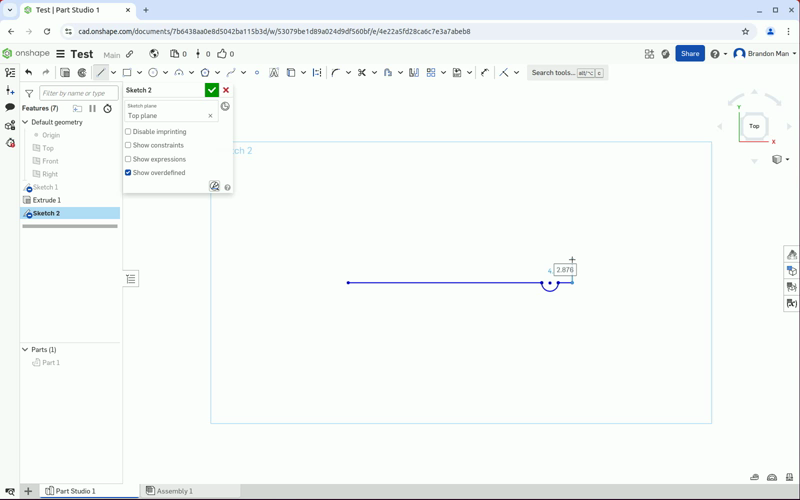
key(esc)
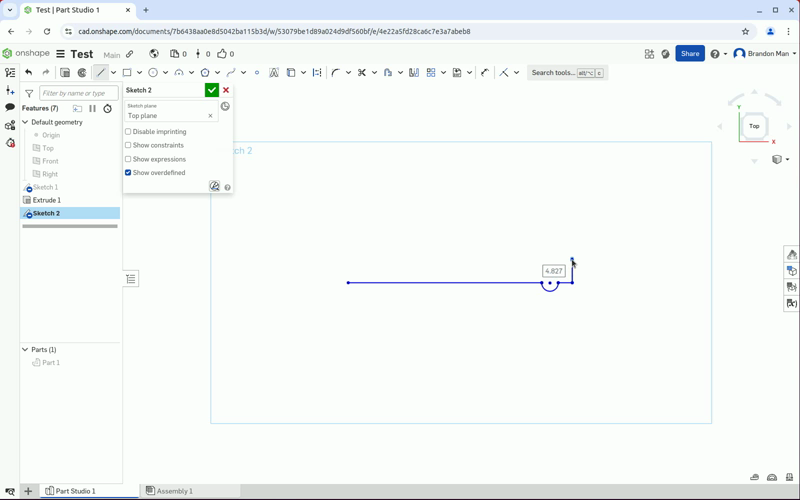
key(a)
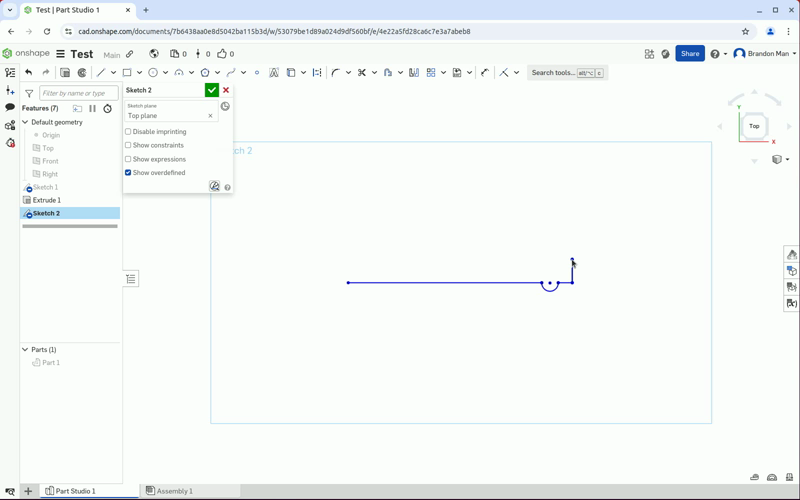
mouse_move(572, 259)
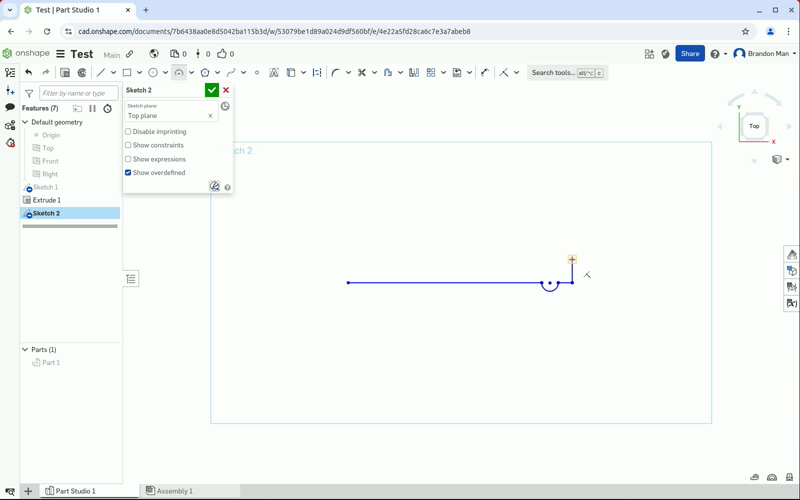
click(572, 259)
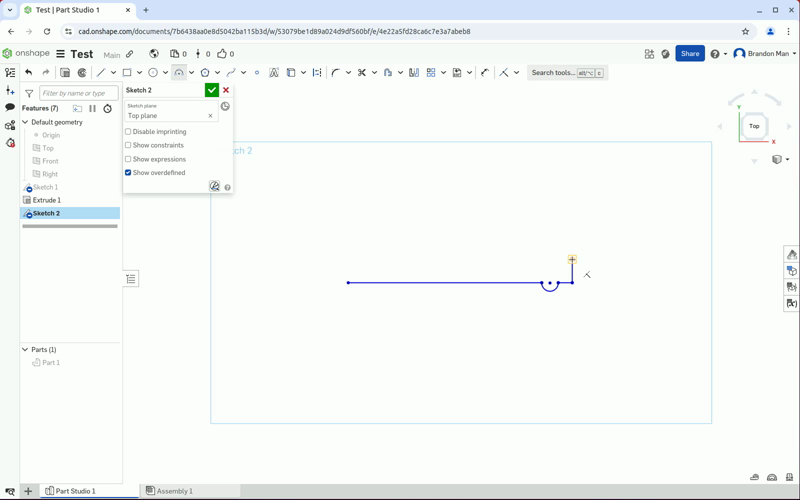
key_down(shift)
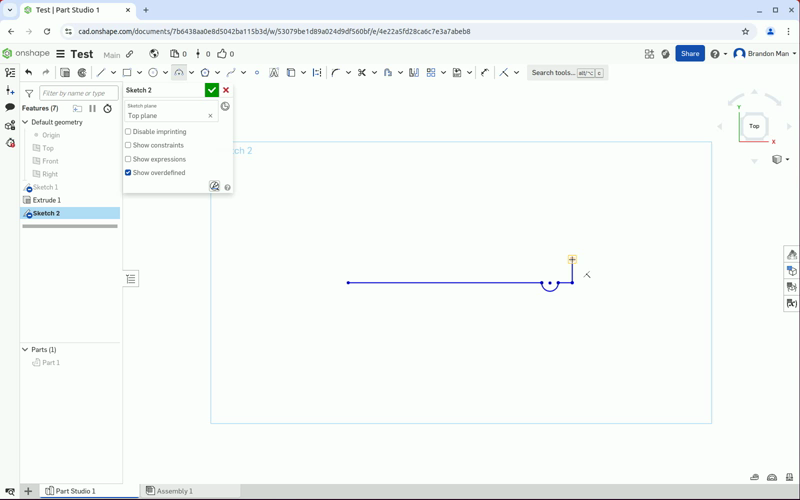
mouse_move(564, 252)
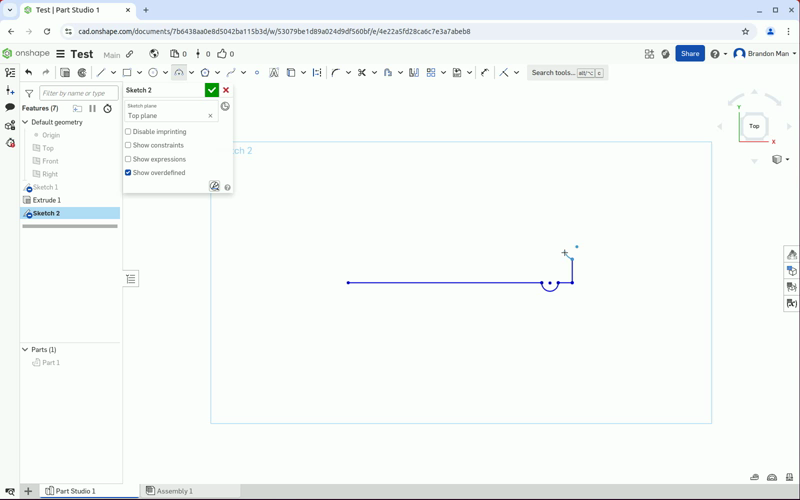
click(564, 252)
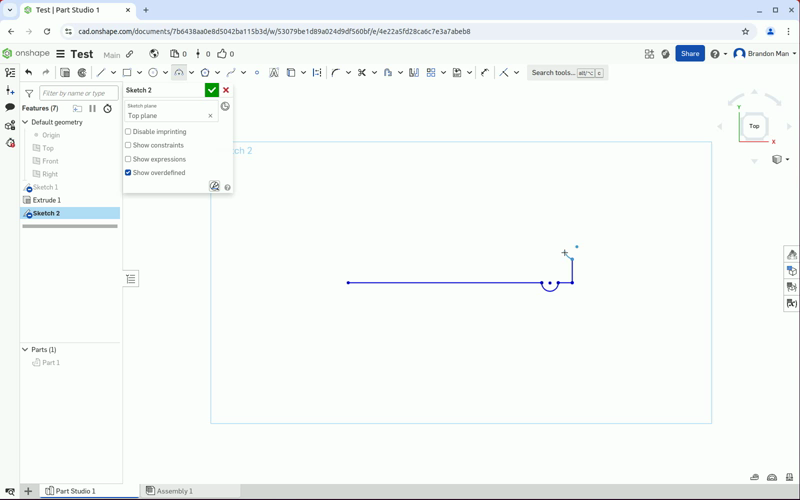
mouse_move(570, 254)
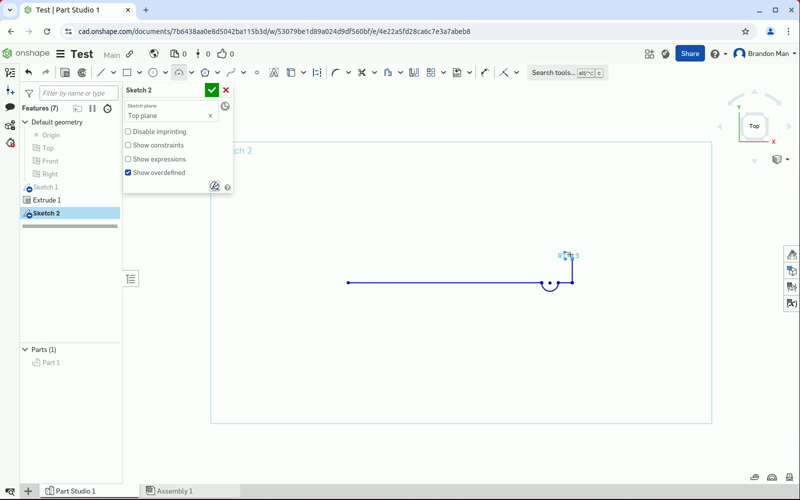
click(570, 254)
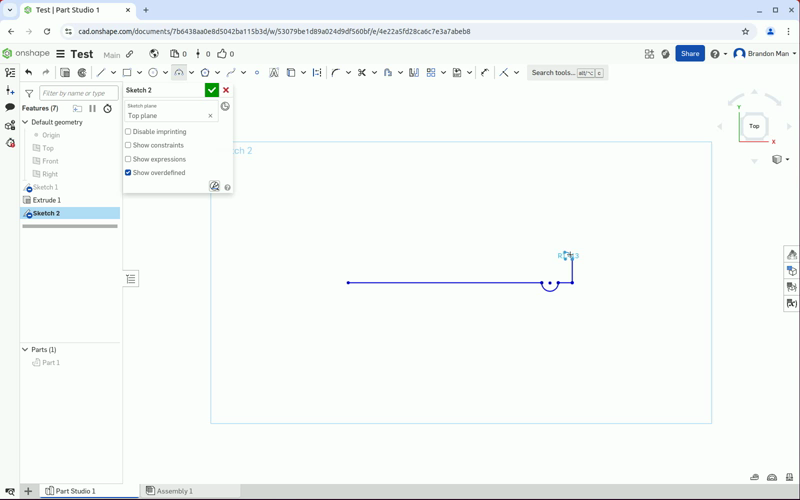
key_up(shift)
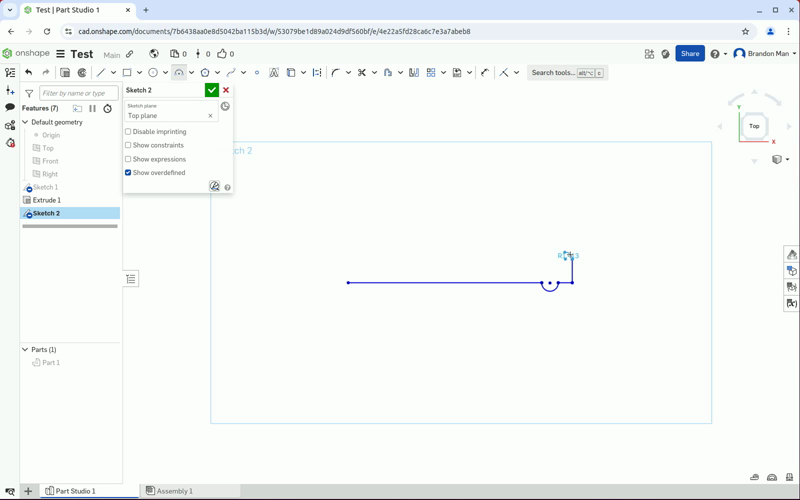
key(esc)
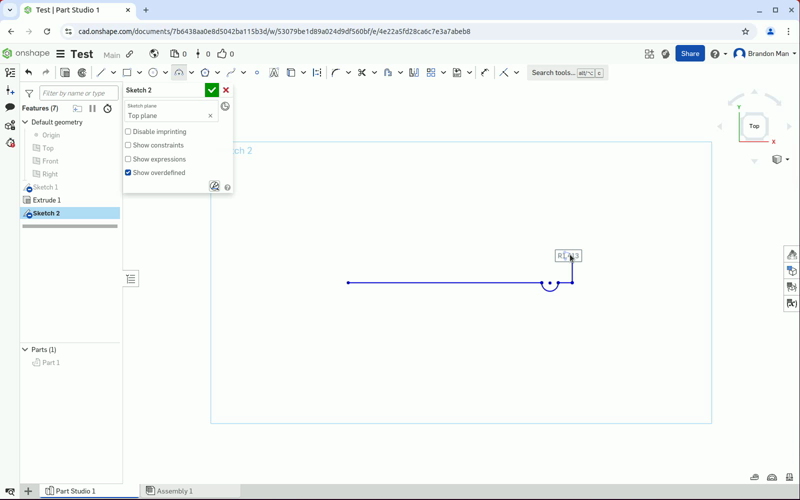
key(l)
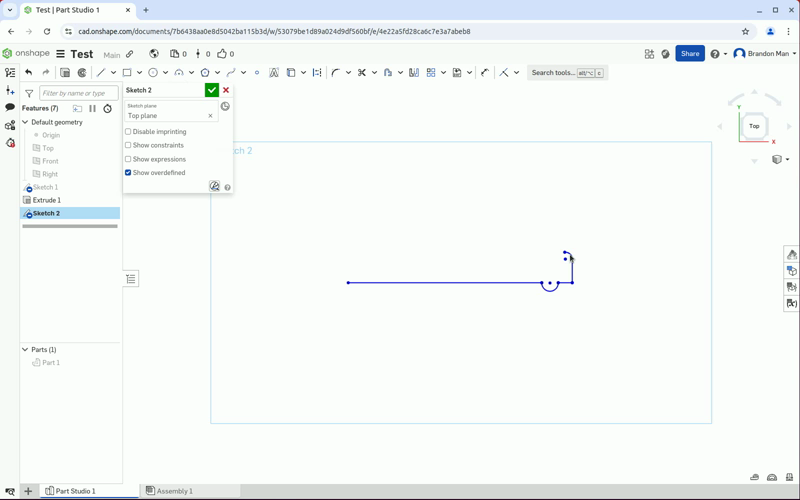
mouse_move(564, 252)
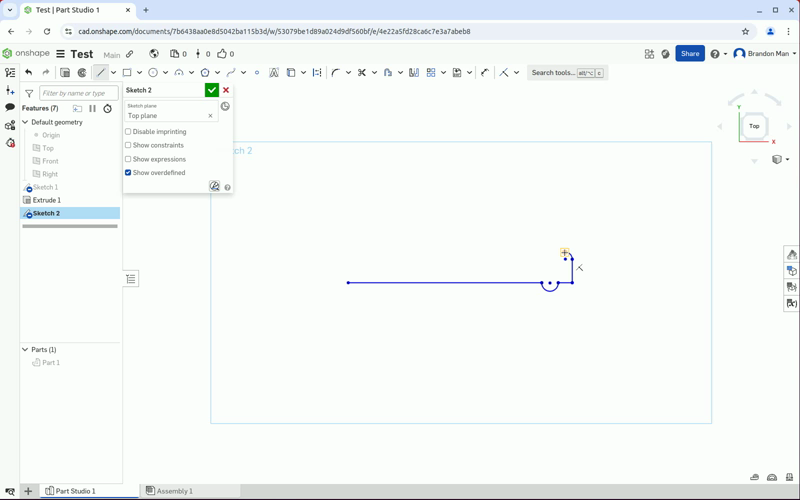
click(564, 252)
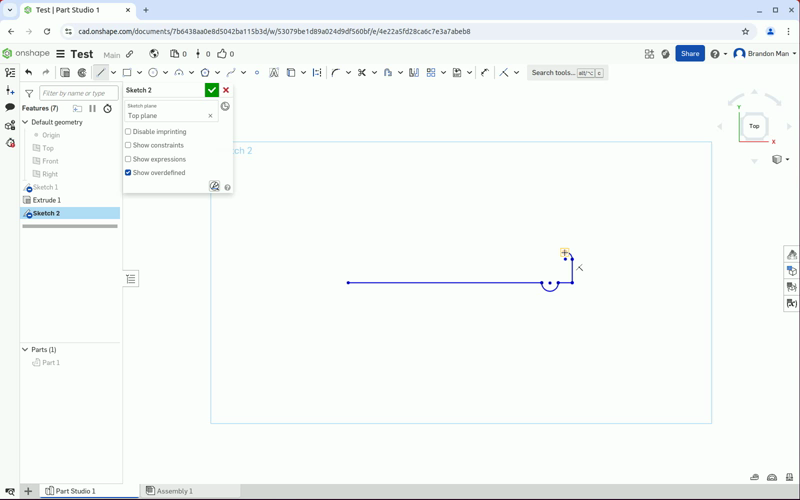
key_down(shift)
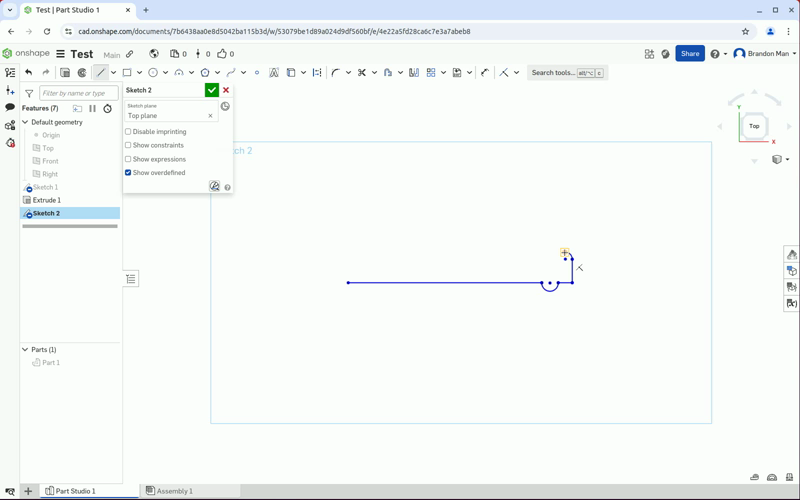
mouse_move(355, 252)
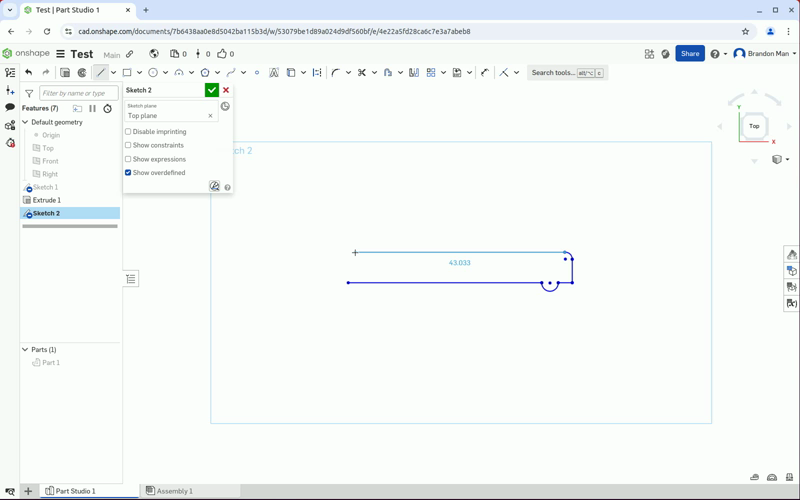
click(355, 252)
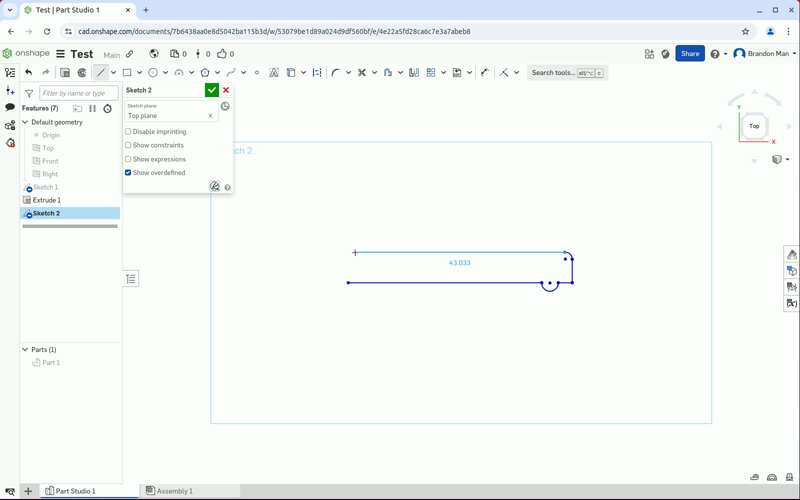
key_up(shift)
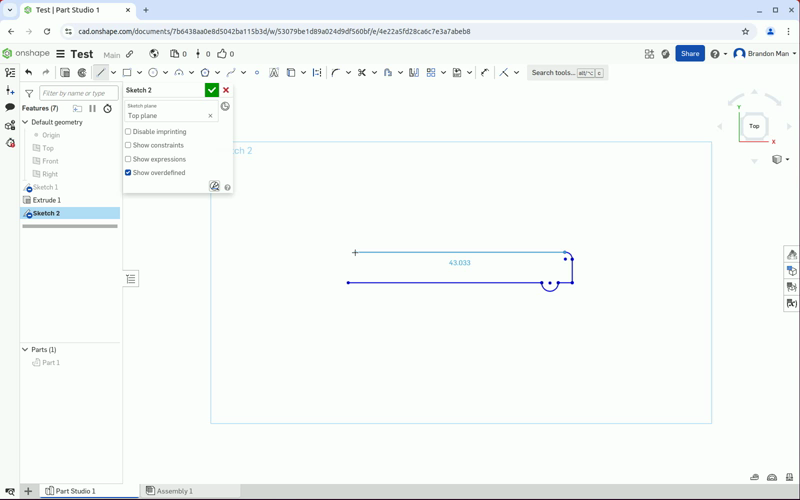
key(esc)
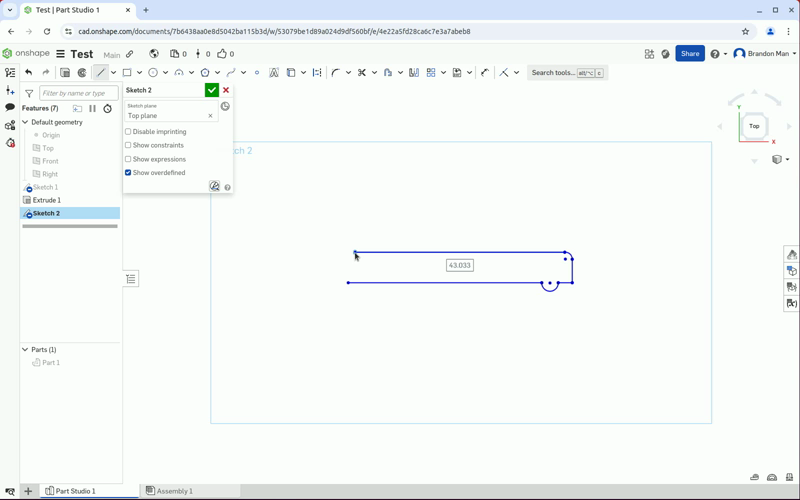
key(a)
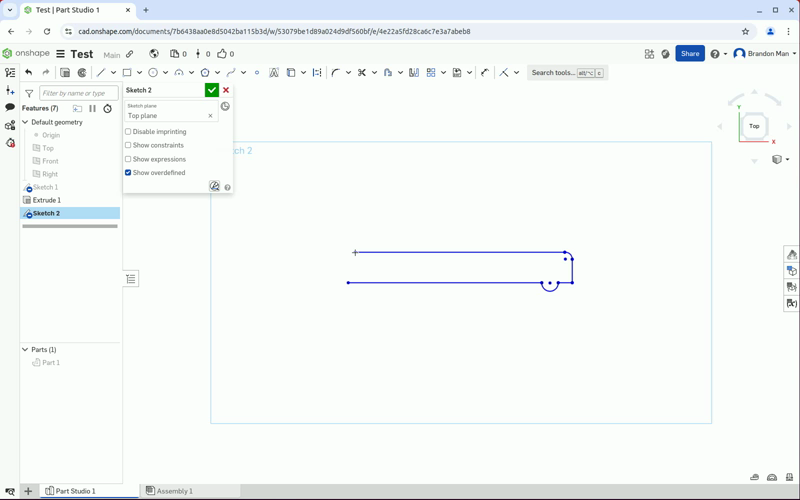
mouse_move(355, 252)
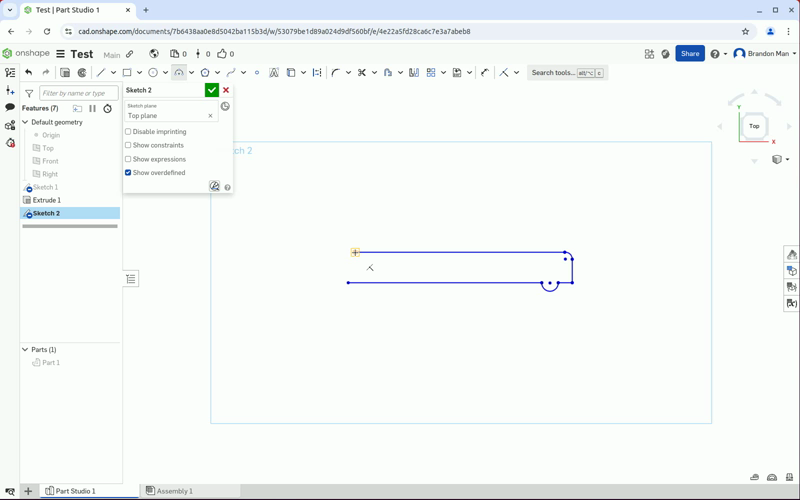
click(355, 252)
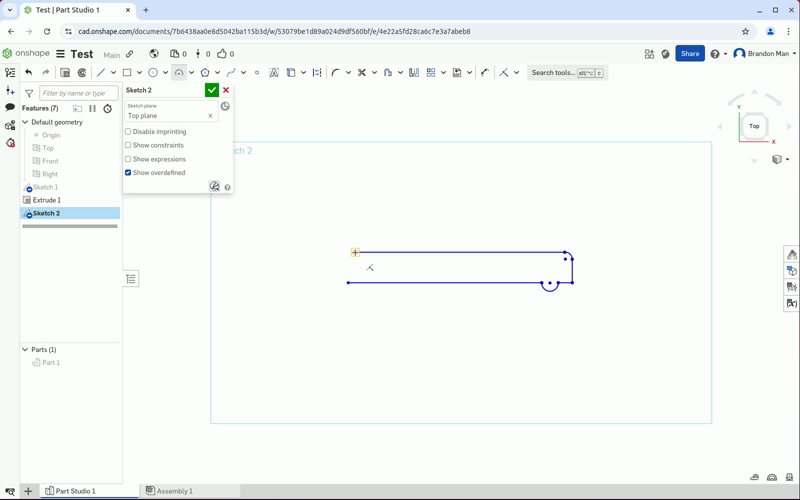
key_down(shift)
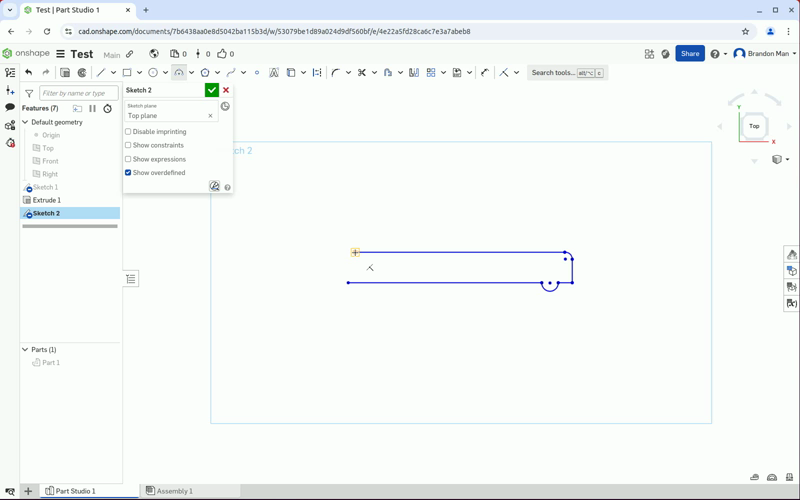
mouse_move(348, 259)
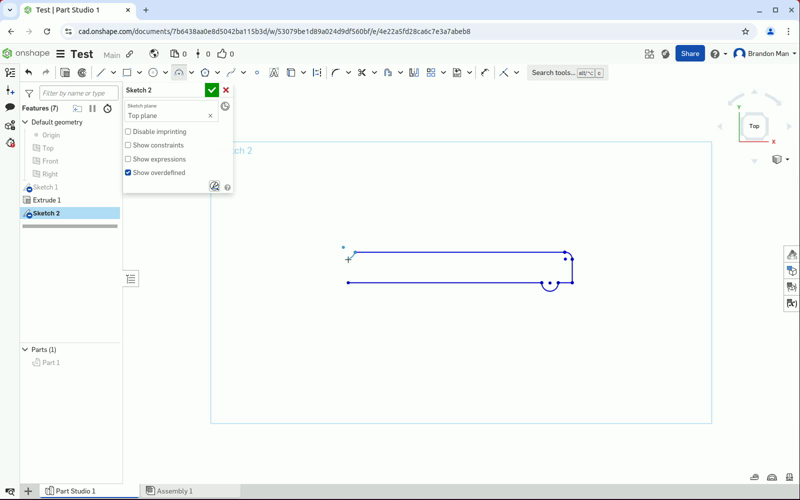
click(348, 259)
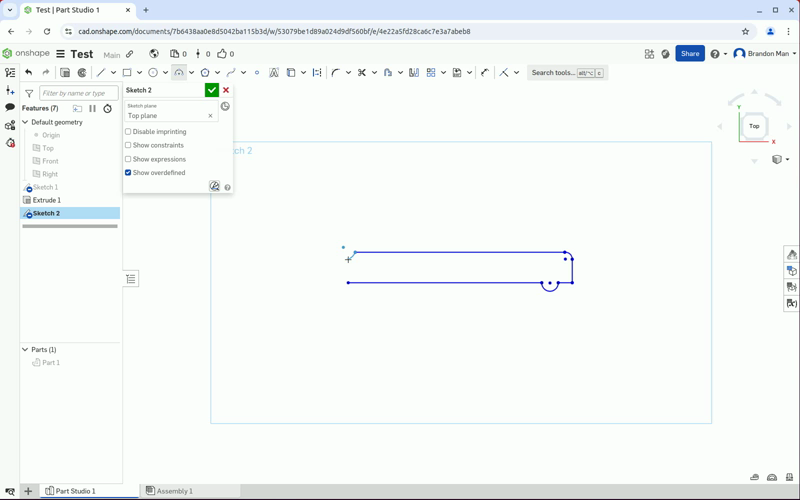
mouse_move(350, 254)
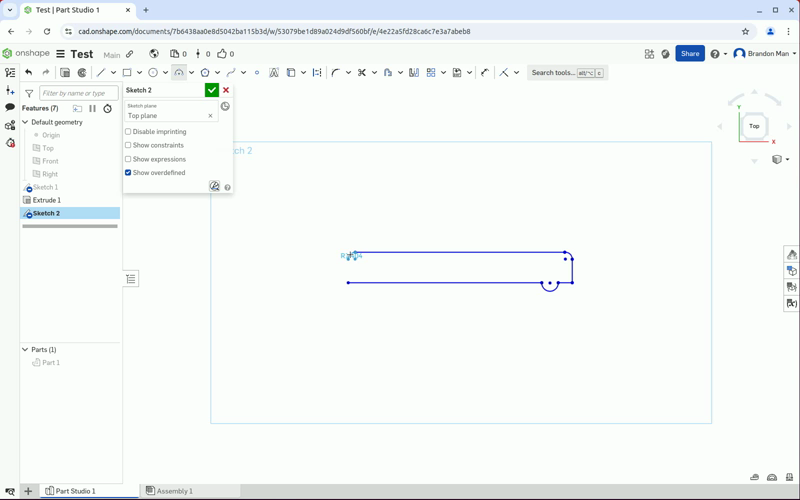
click(350, 254)
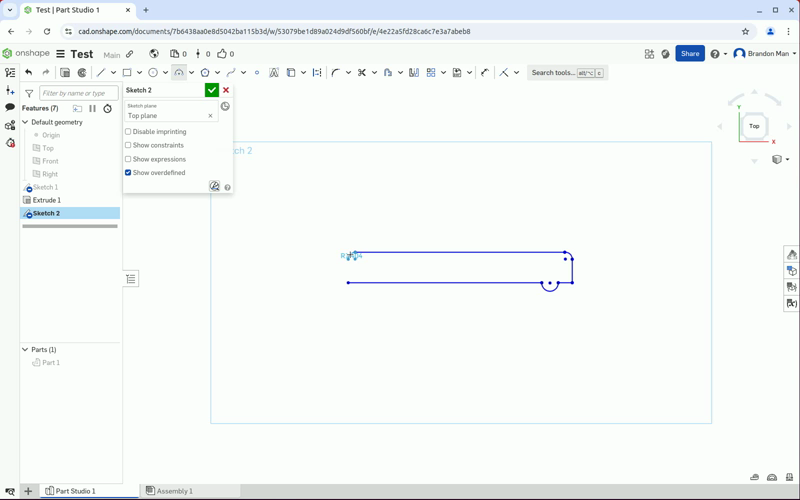
key_up(shift)
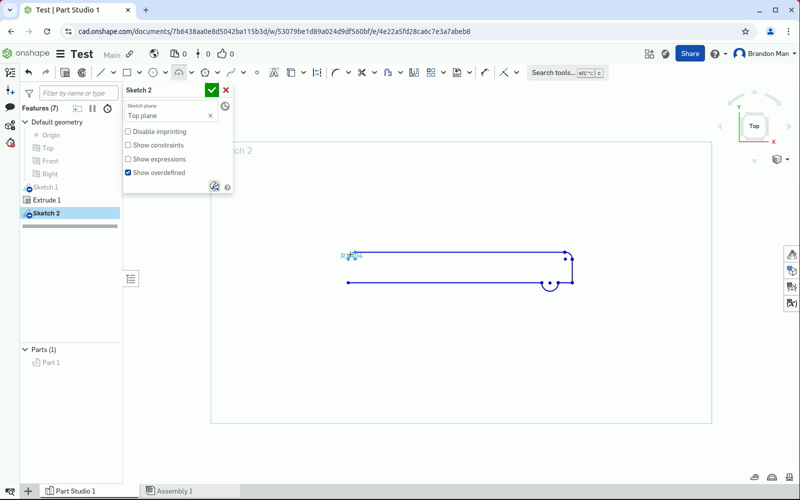
key(esc)
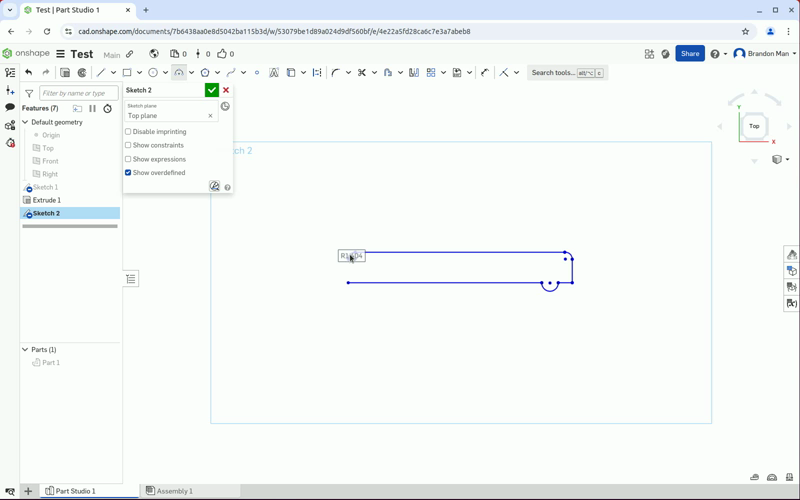
key(l)
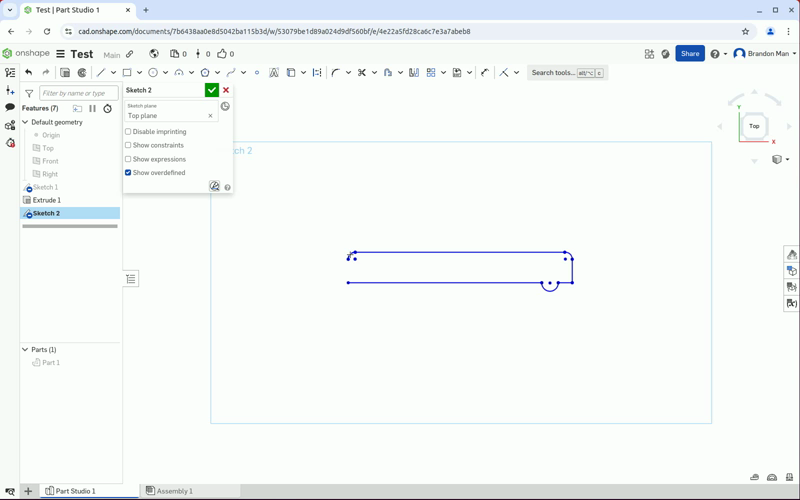
mouse_move(348, 259)
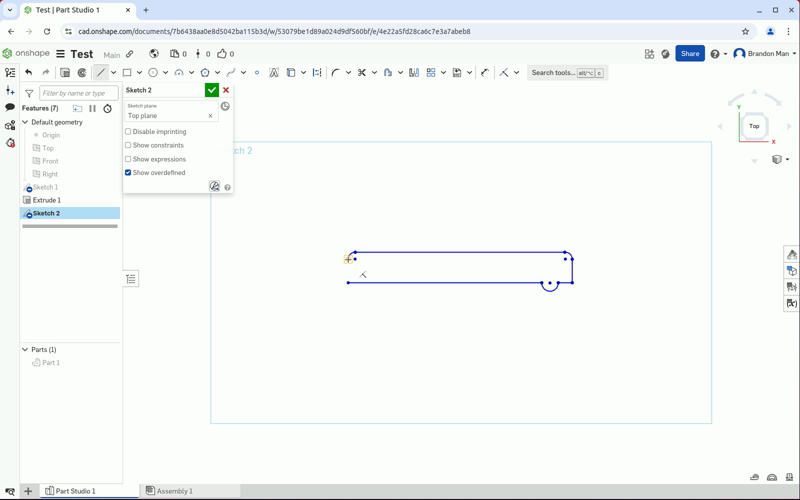
click(348, 259)
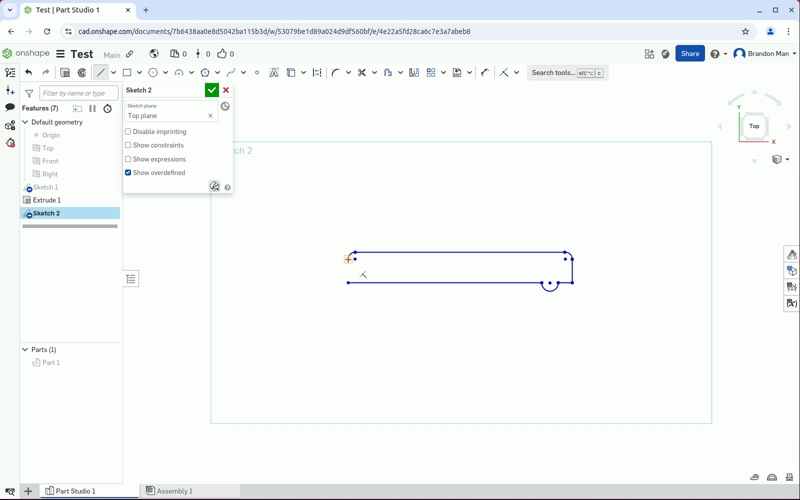
mouse_move(378, 259)
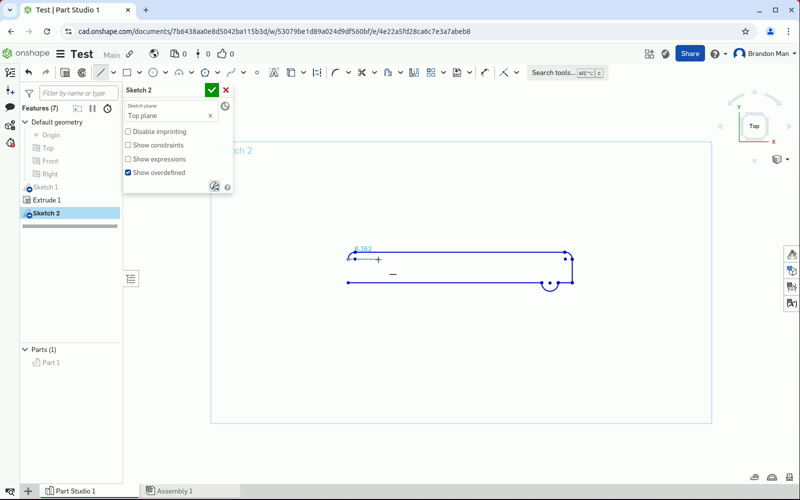
key_down(shift)
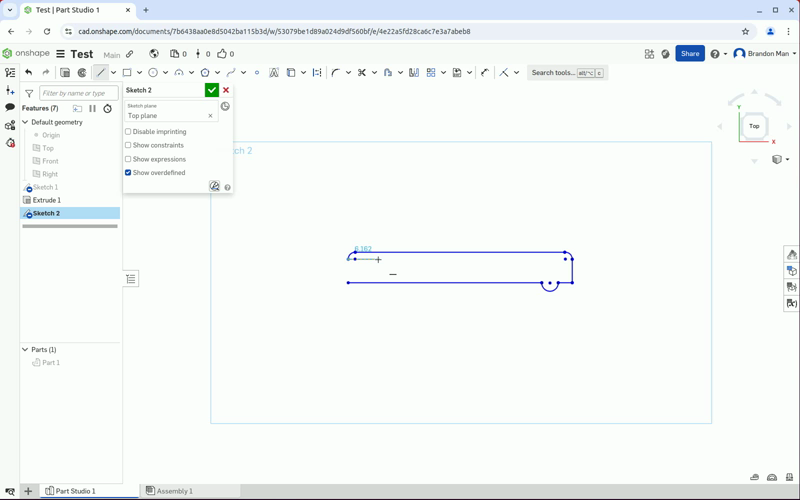
mouse_move(348, 282)
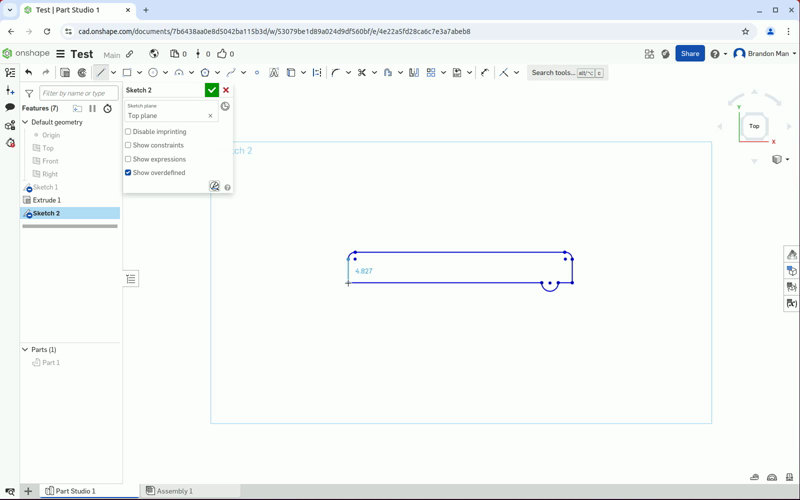
key_up(shift)
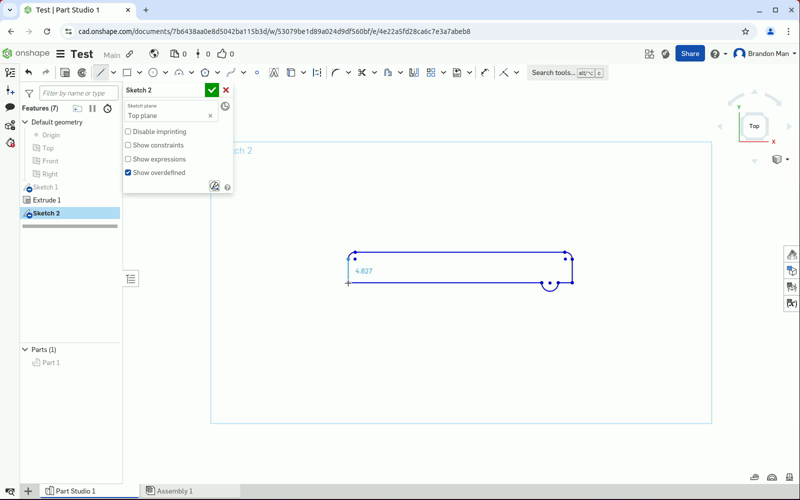
click(348, 282)
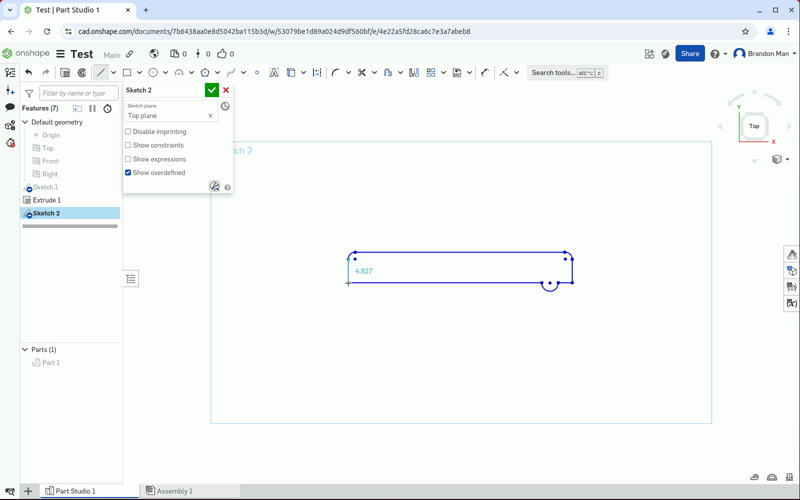
key(esc)
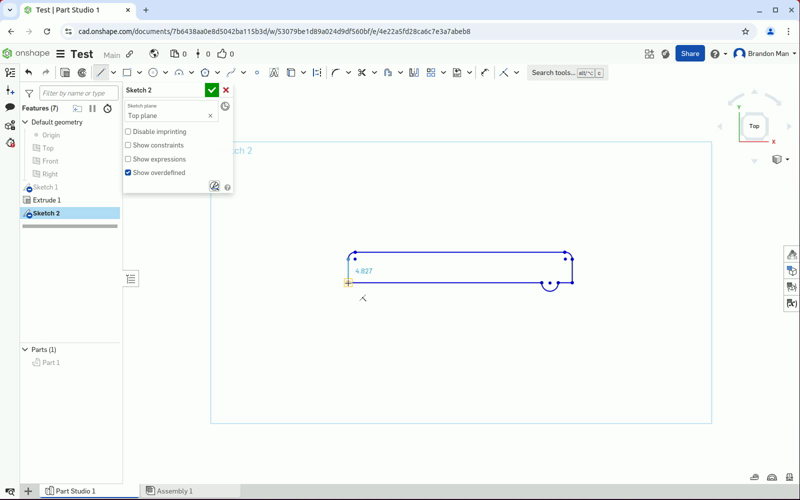
key(c)
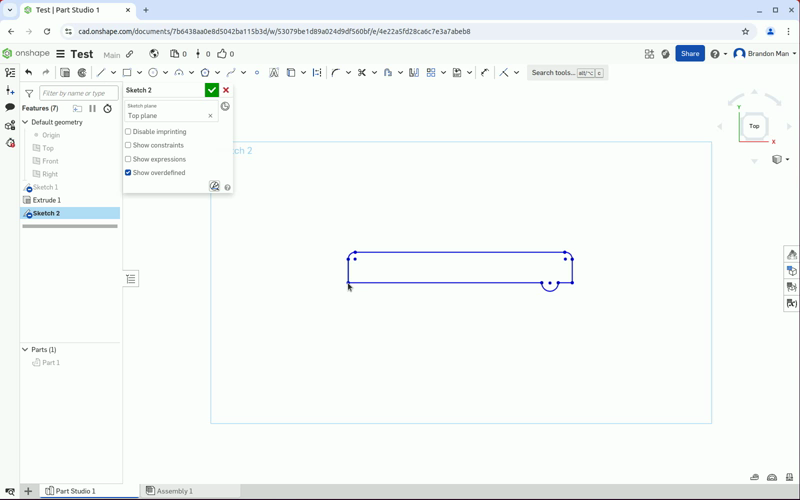
key_down(shift)
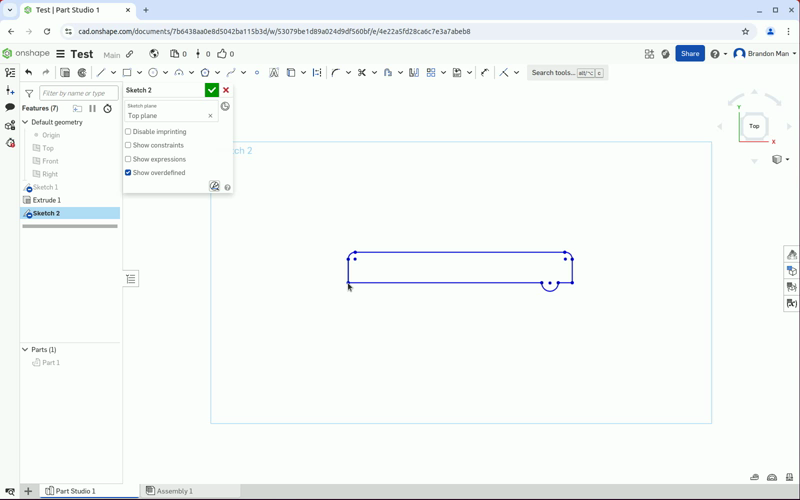
mouse_move(359, 259)
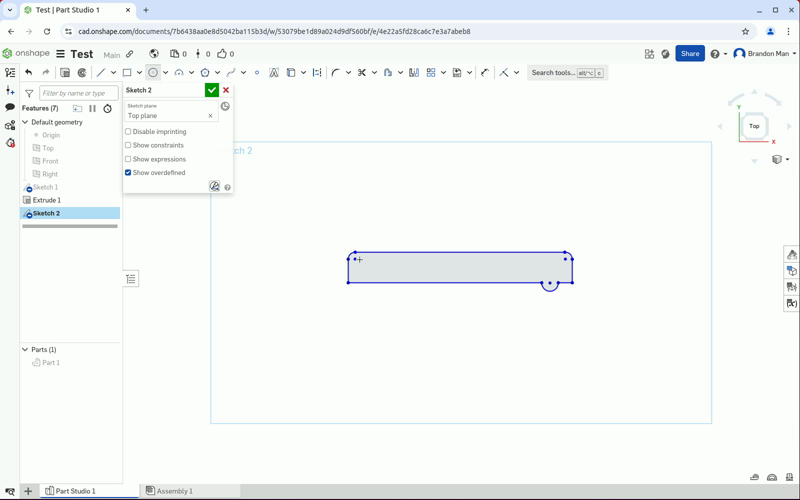
click(359, 259)
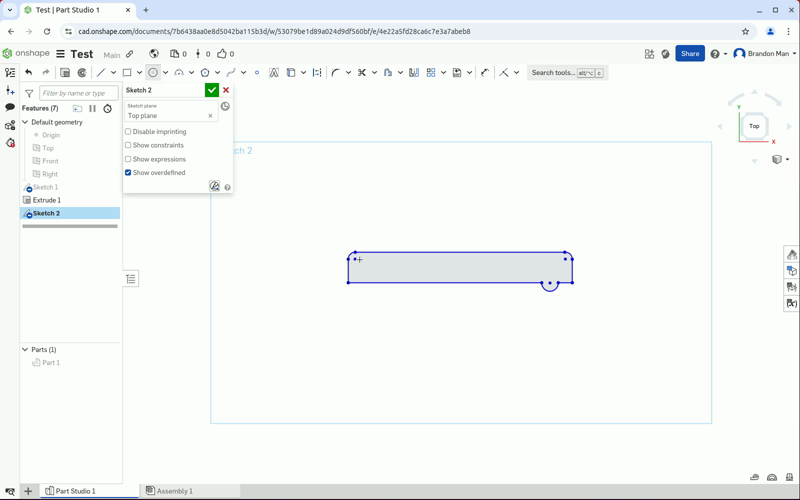
key_up(shift)
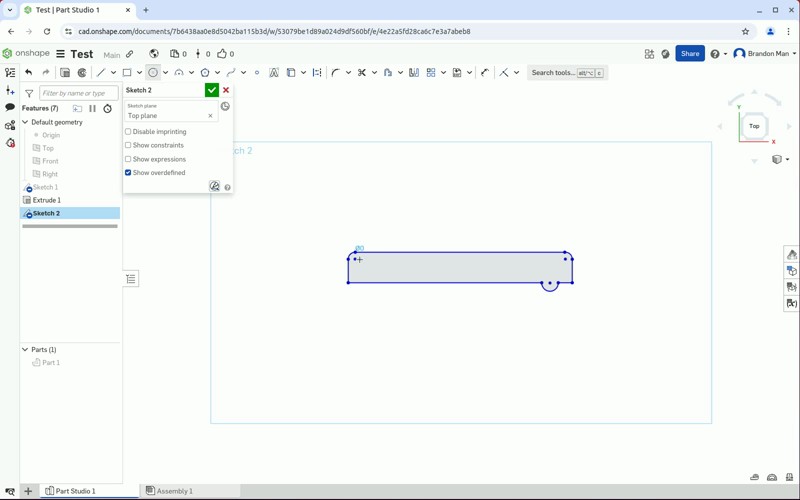
mouse_move(362, 259)
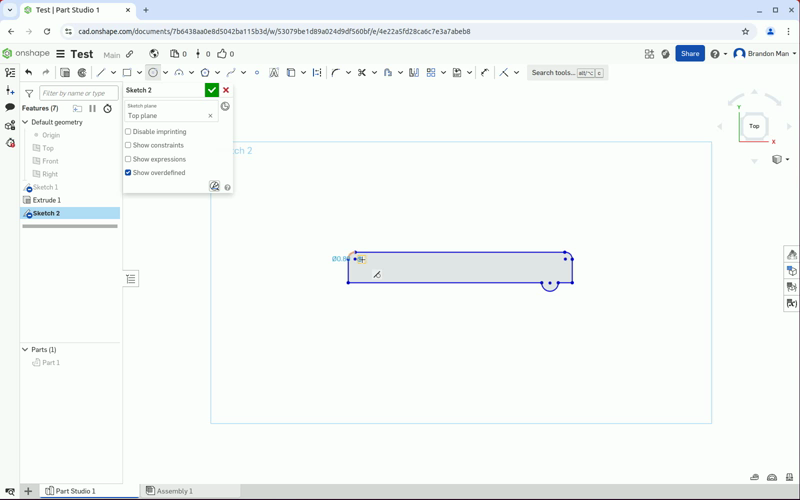
scroll(6)
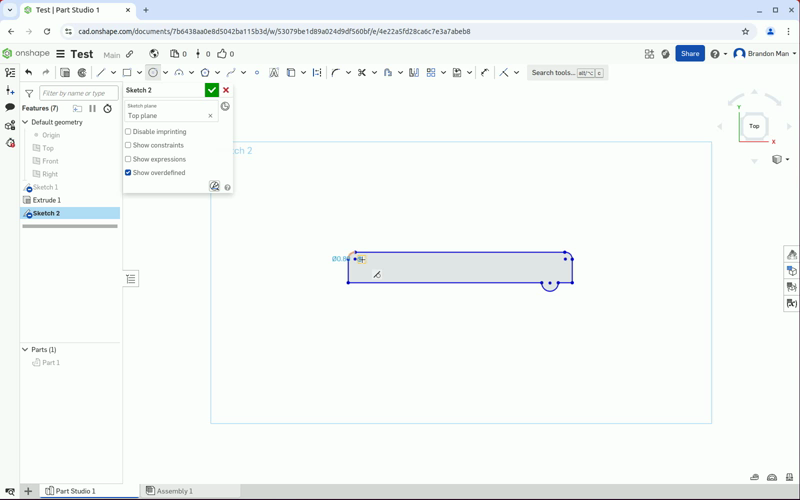
scroll(6)
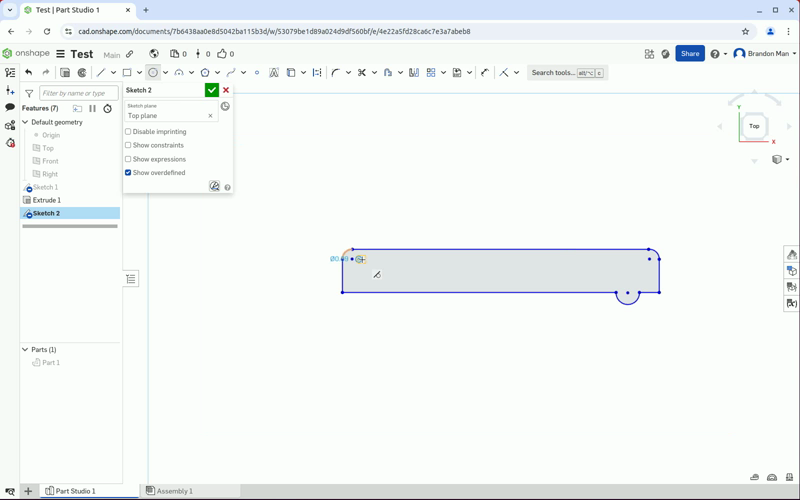
scroll(6)
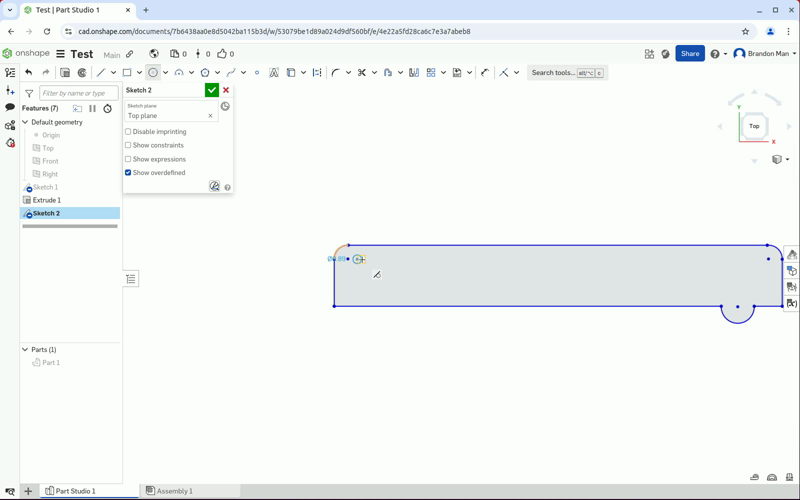
scroll(6)
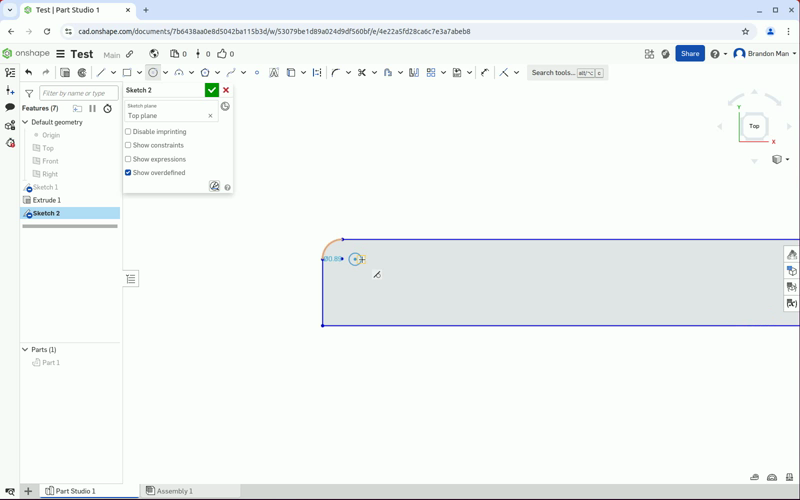
scroll(6)
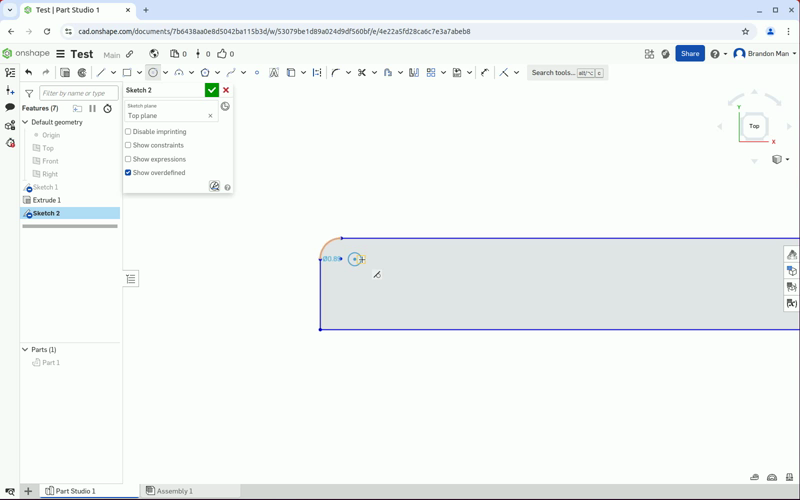
scroll(6)
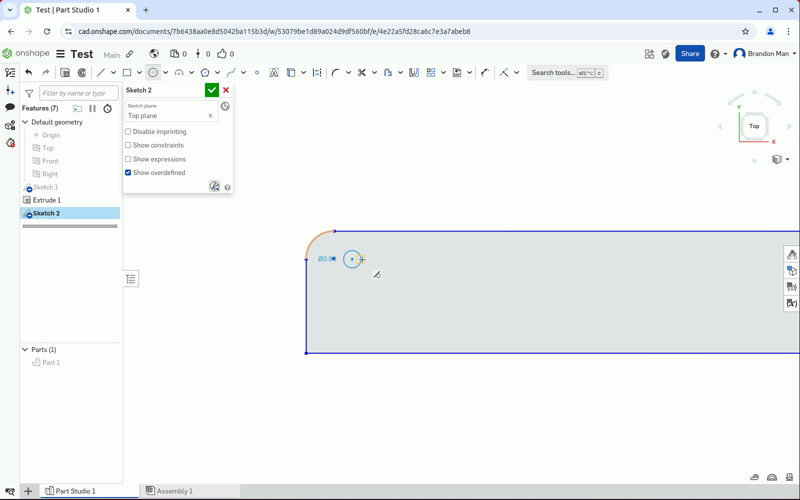
scroll(6)
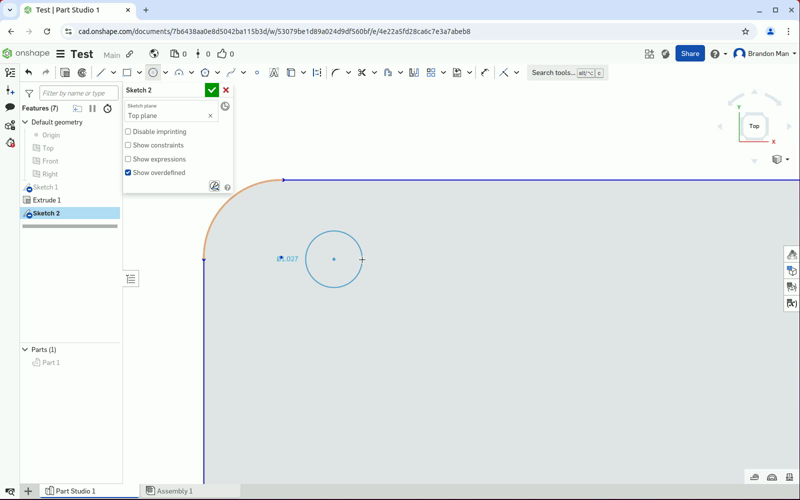
click(362, 259)
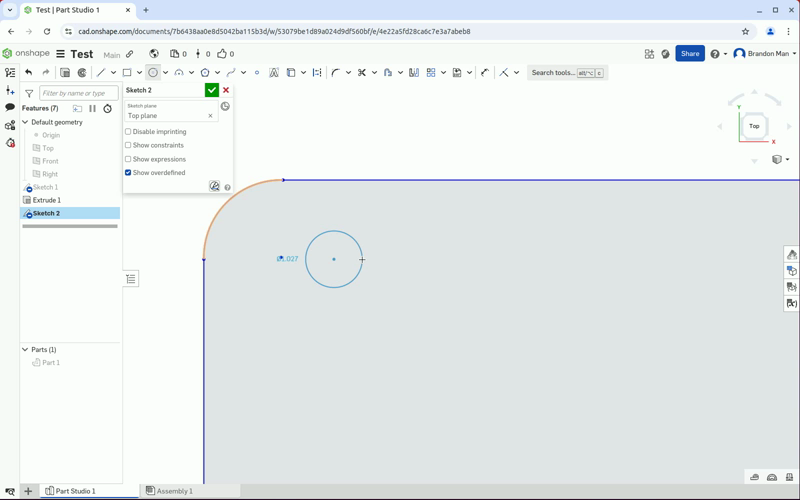
scroll(-6)
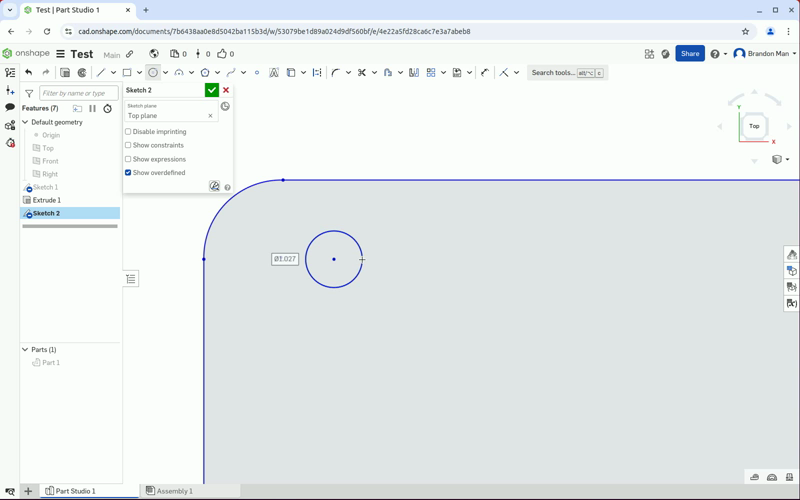
scroll(-6)
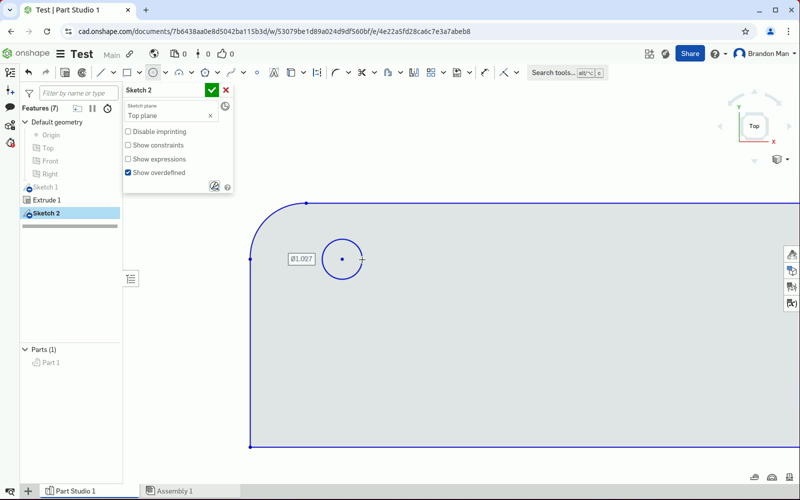
scroll(-6)
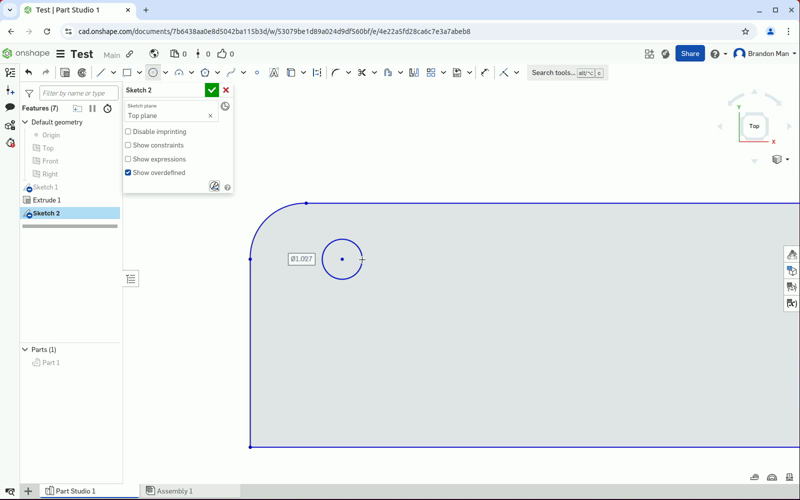
scroll(-6)
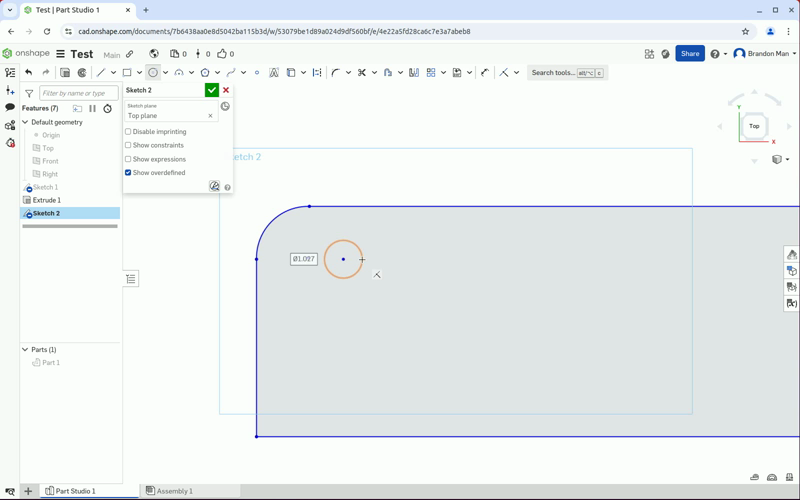
scroll(-6)
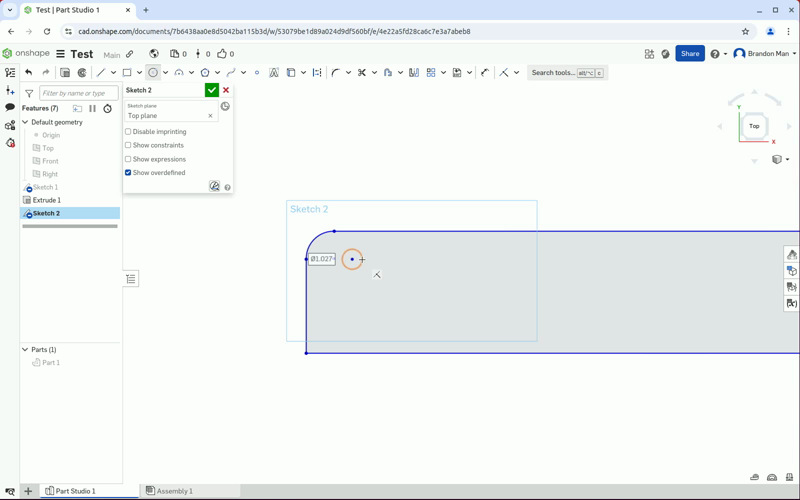
scroll(-6)
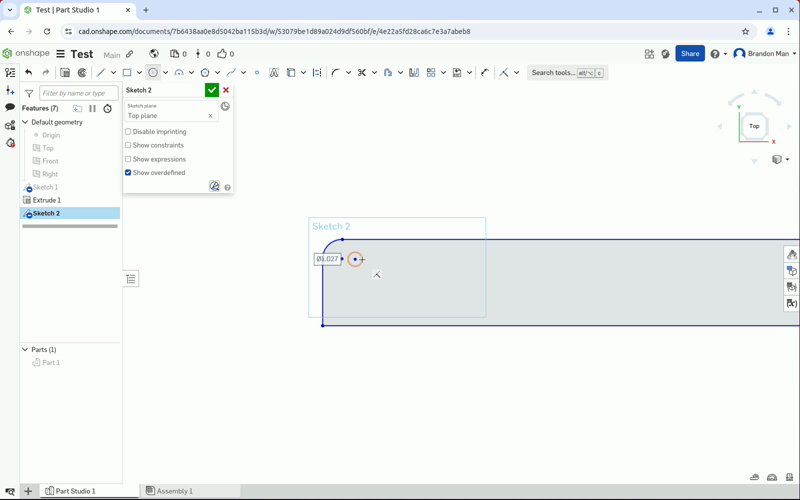
scroll(-6)
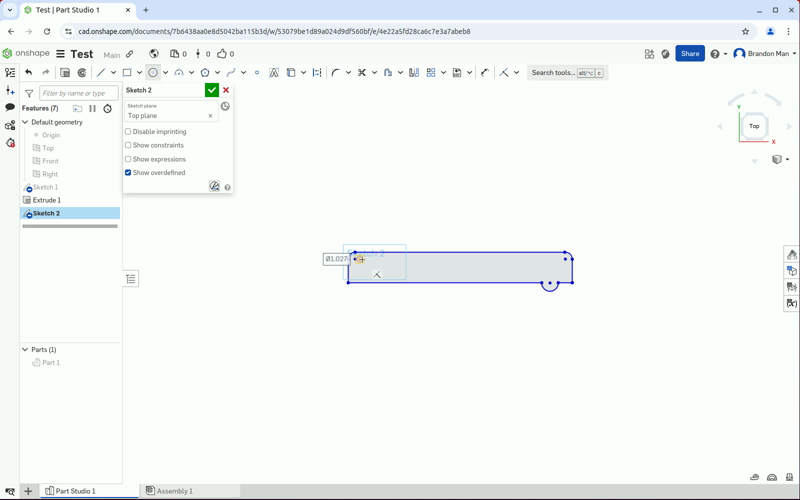
key(esc)
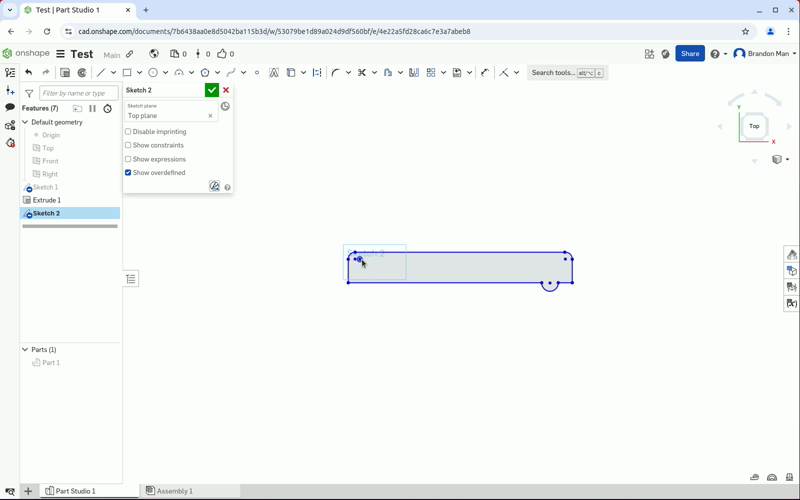
key(c)
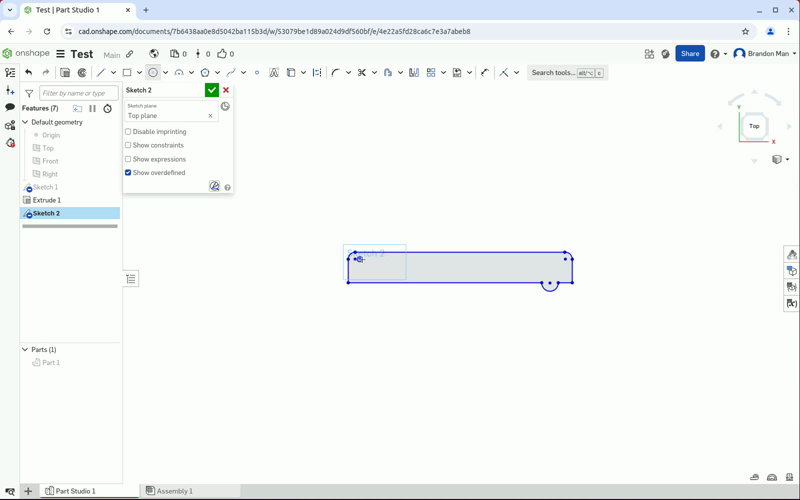
key_down(shift)
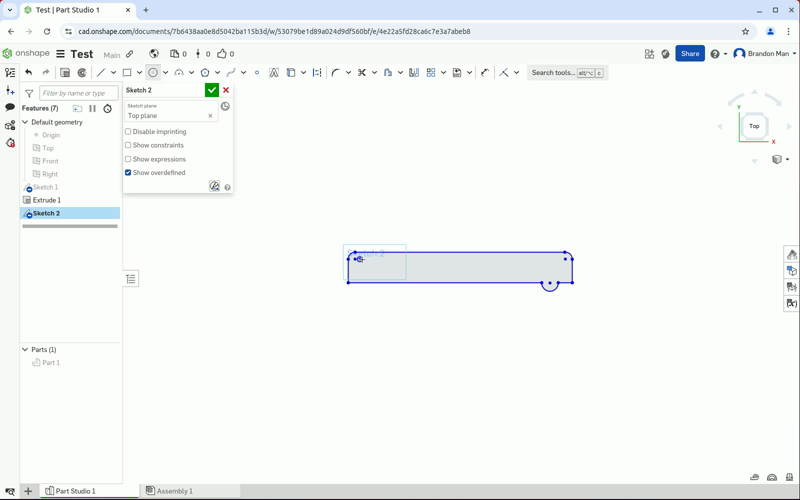
mouse_move(489, 271)
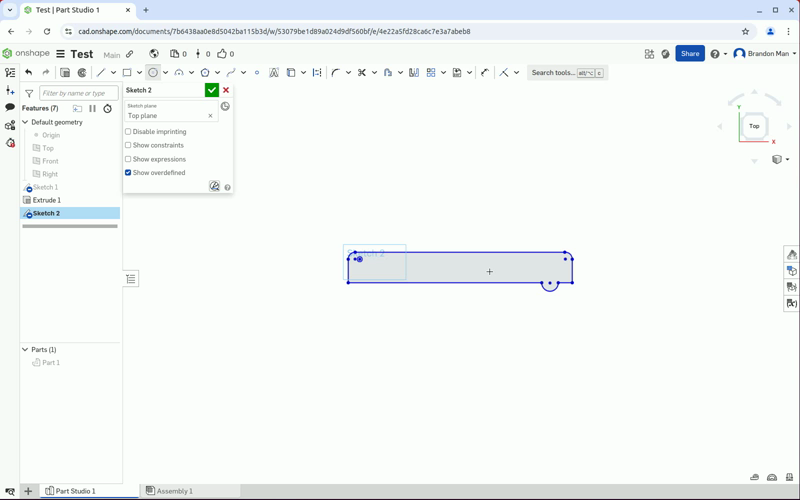
click(489, 271)
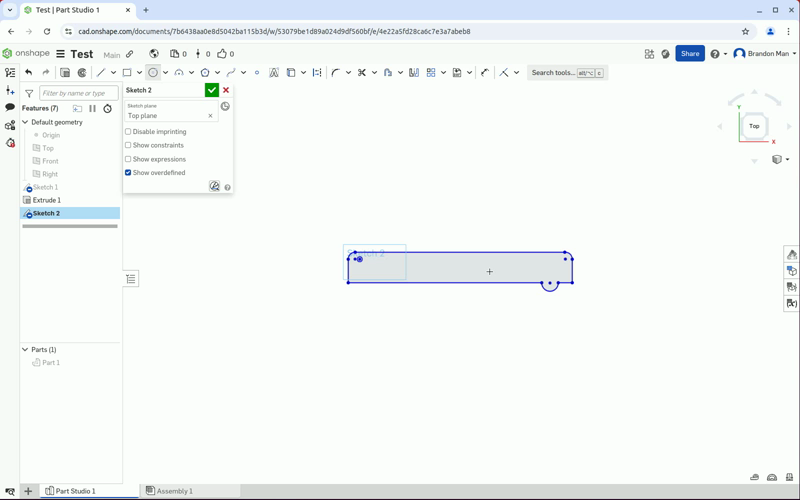
key_up(shift)
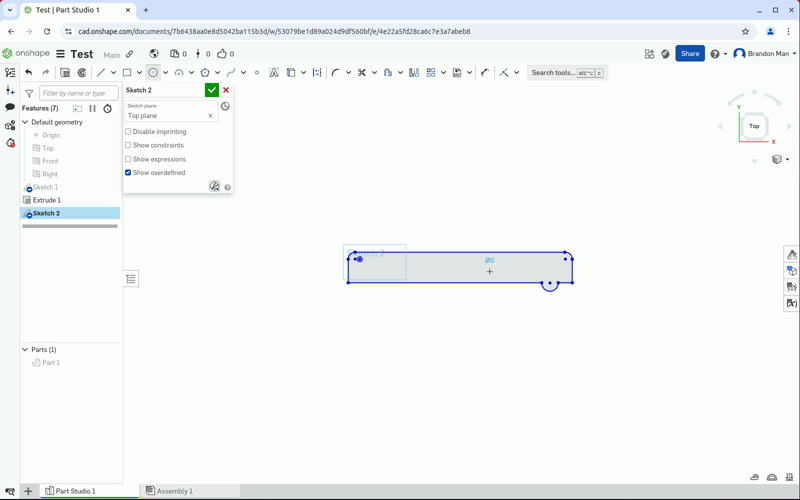
mouse_move(496, 271)
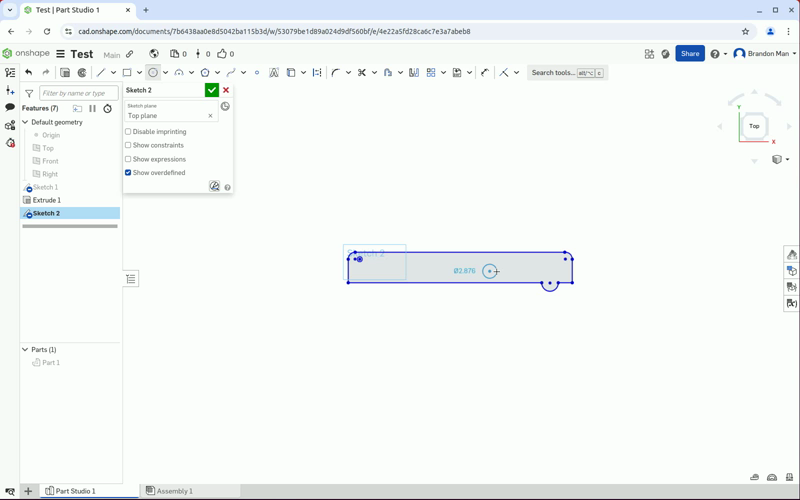
click(496, 271)
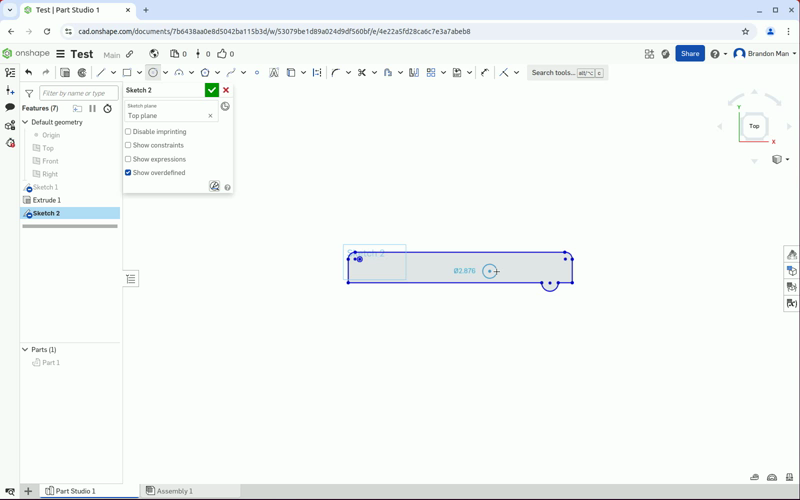
key(esc)
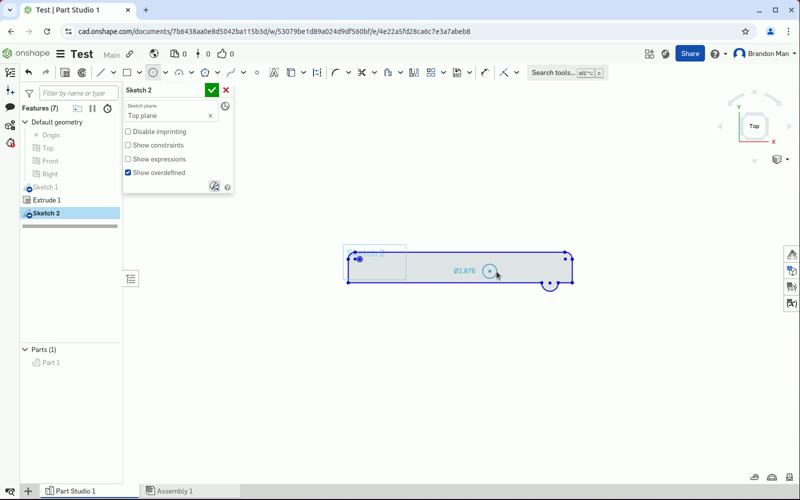
key(c)
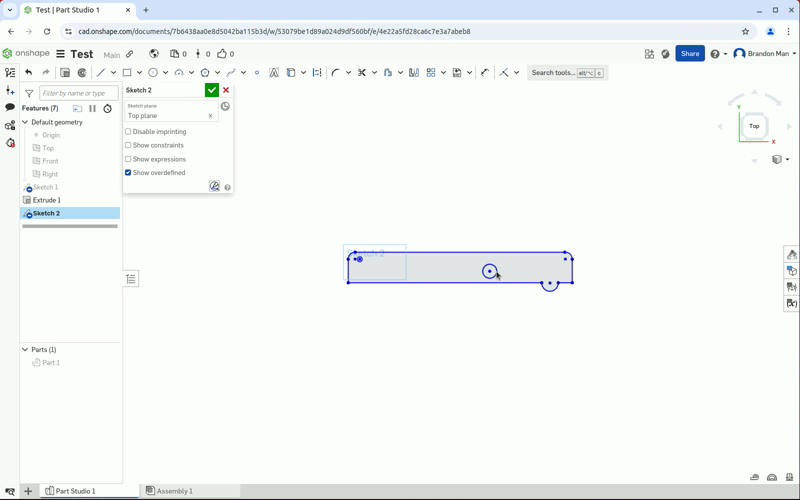
key_down(shift)
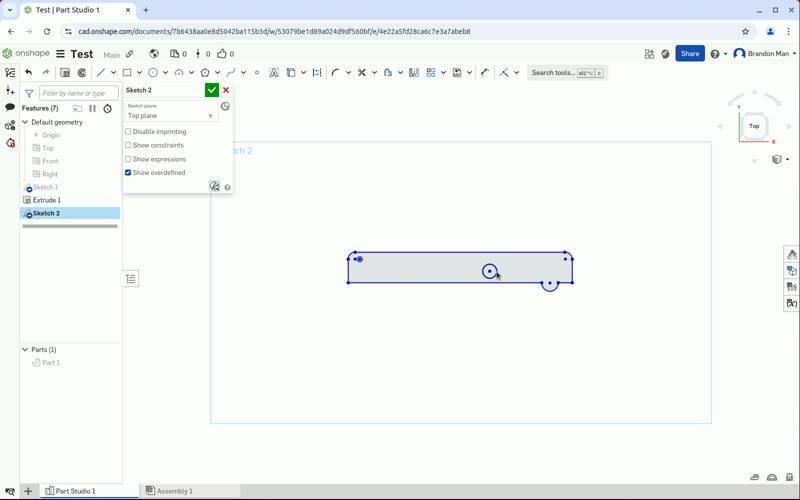
mouse_move(517, 271)
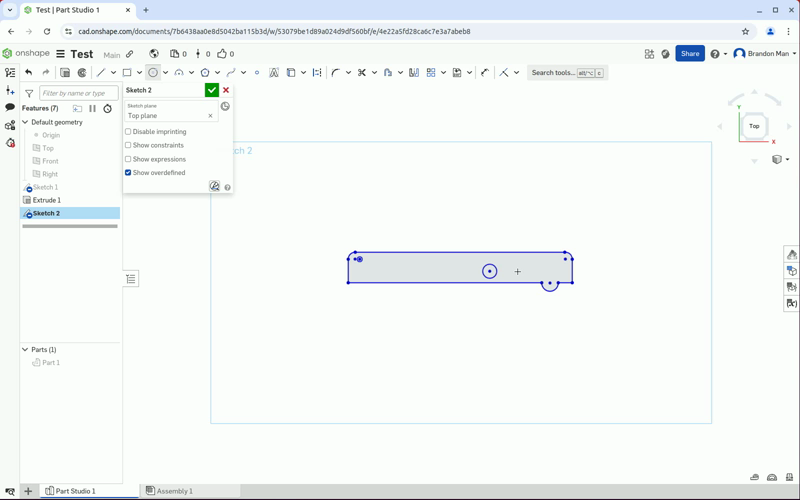
click(517, 271)
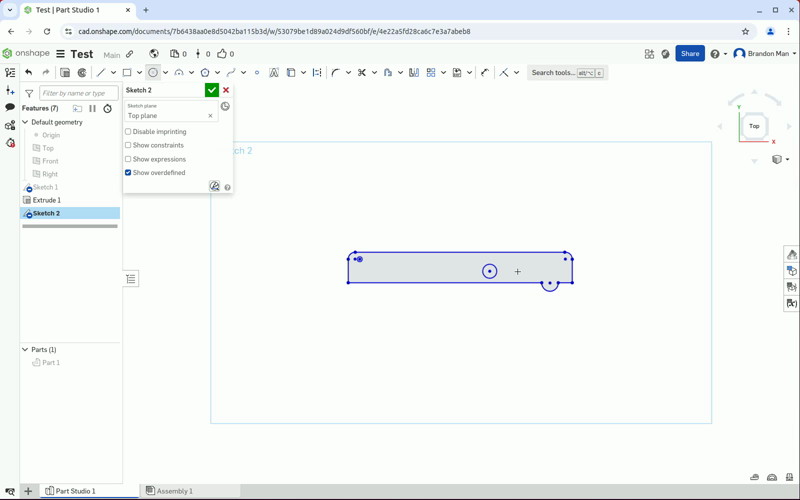
key_up(shift)
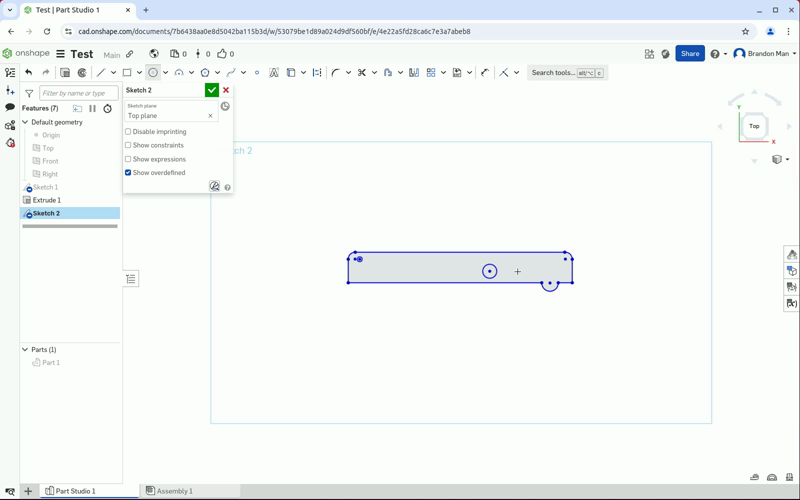
mouse_move(525, 271)
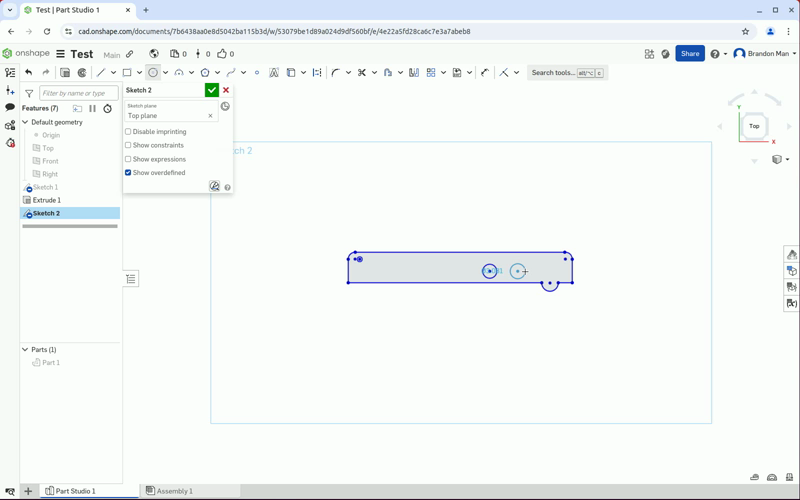
click(525, 271)
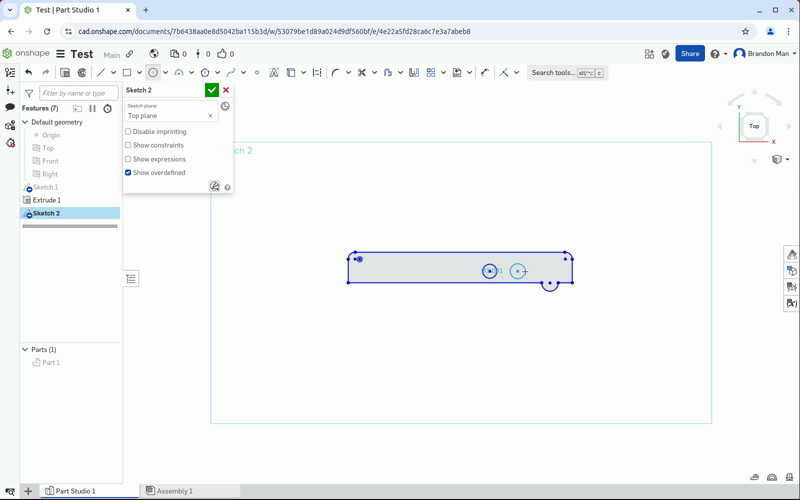
key(esc)
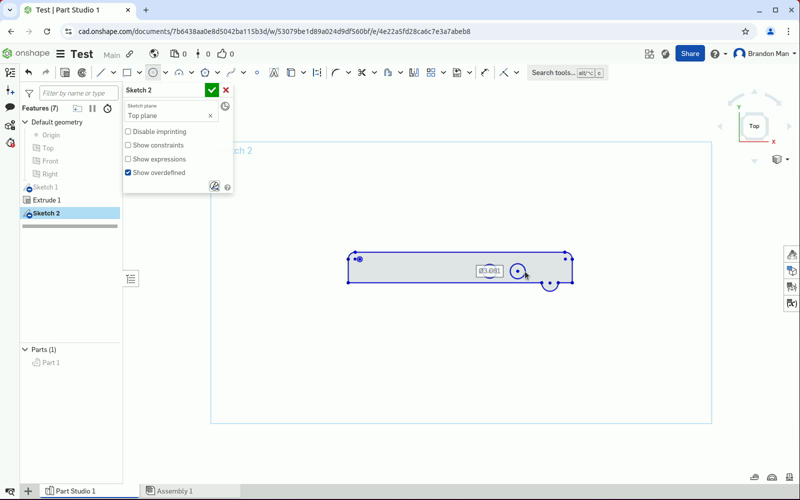
key(c)
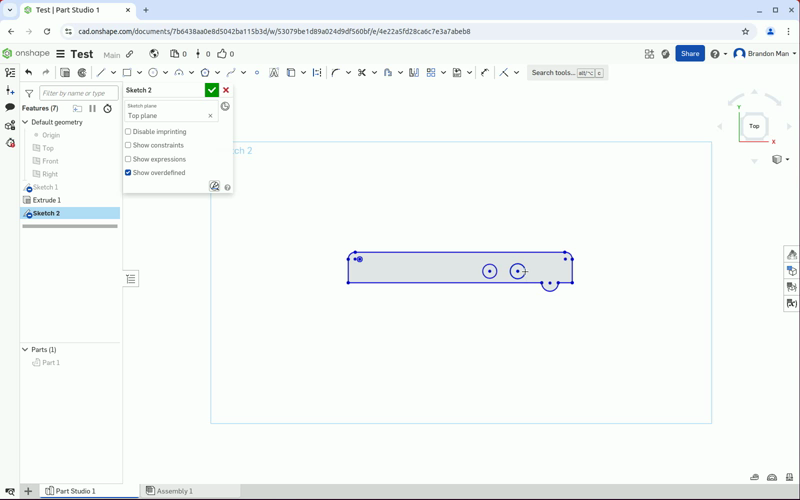
key_down(shift)
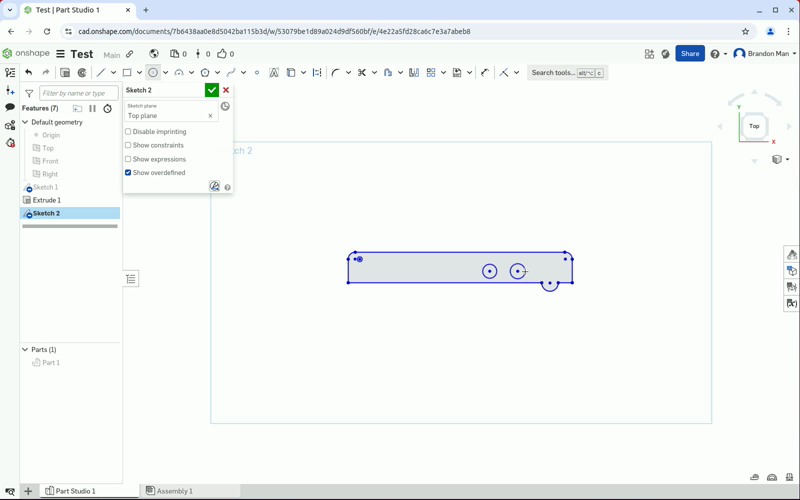
mouse_move(560, 259)
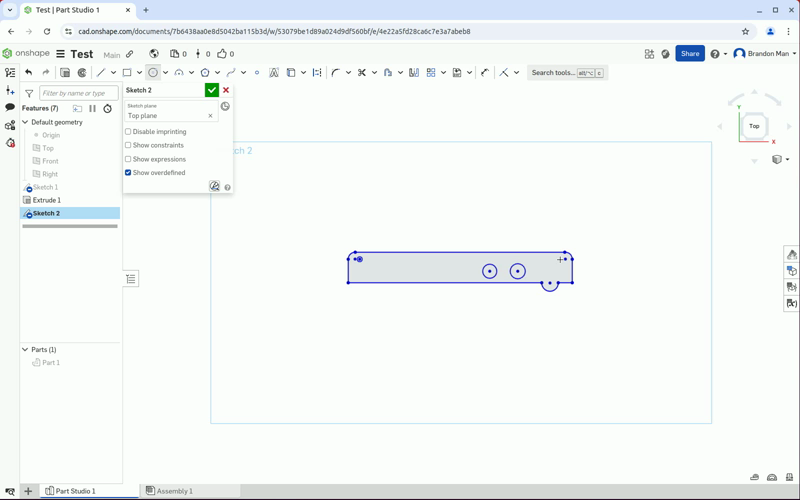
click(560, 259)
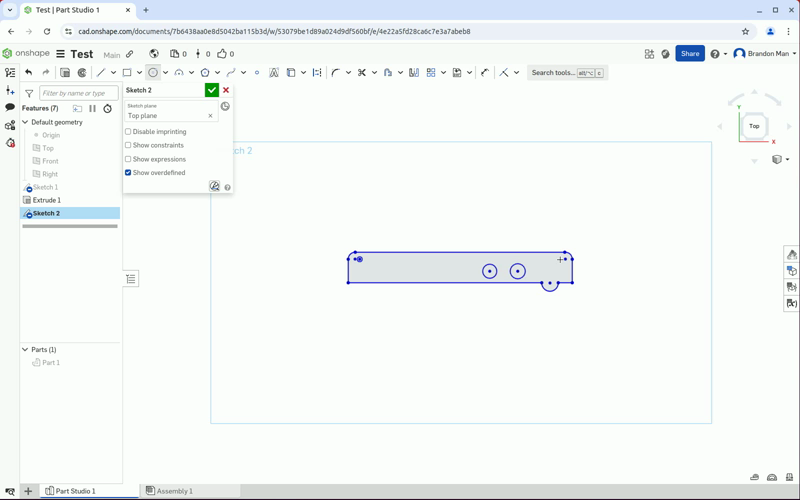
key_up(shift)
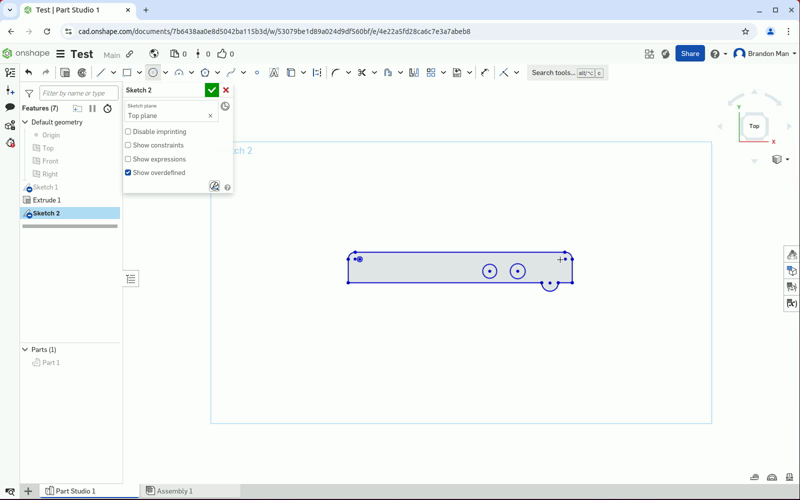
mouse_move(562, 259)
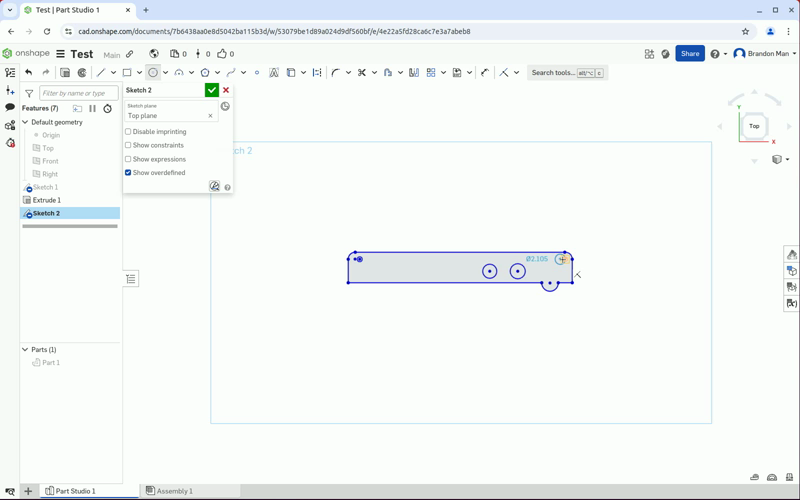
scroll(6)
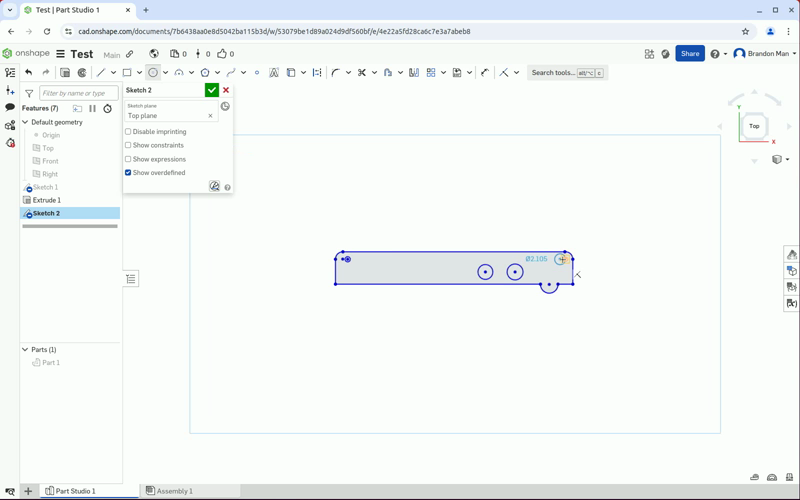
scroll(6)
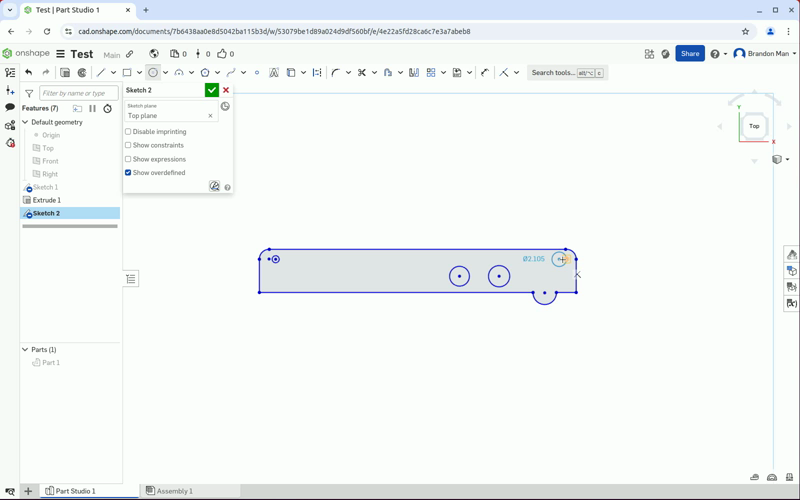
scroll(6)
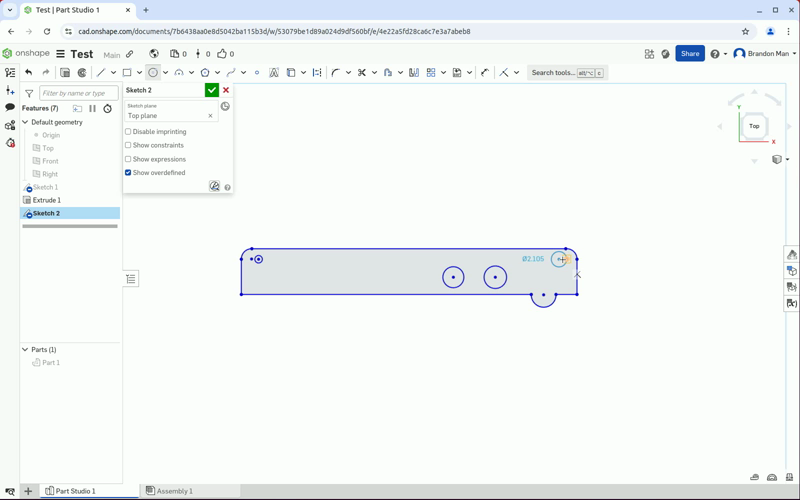
scroll(6)
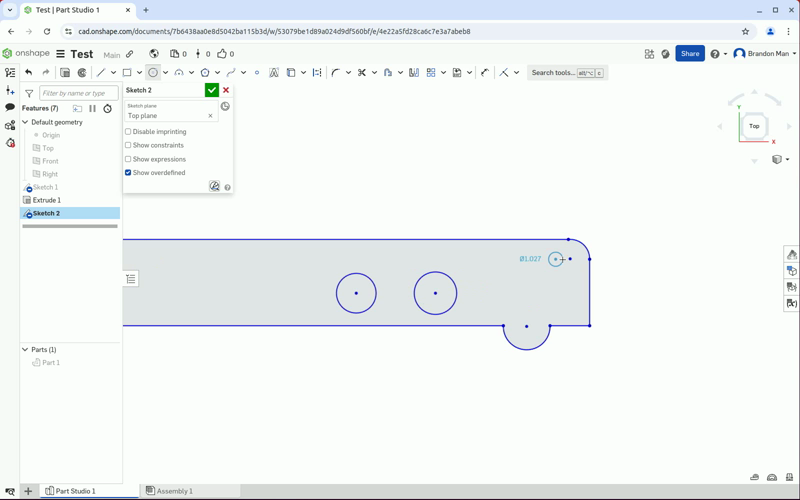
scroll(6)
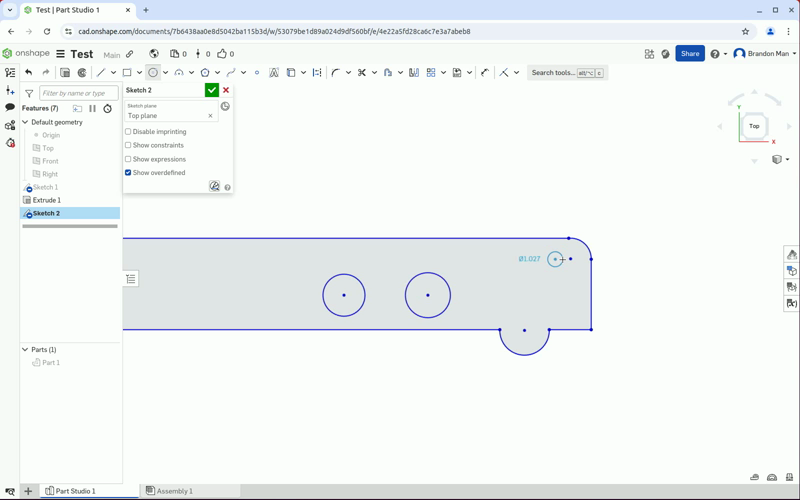
scroll(6)
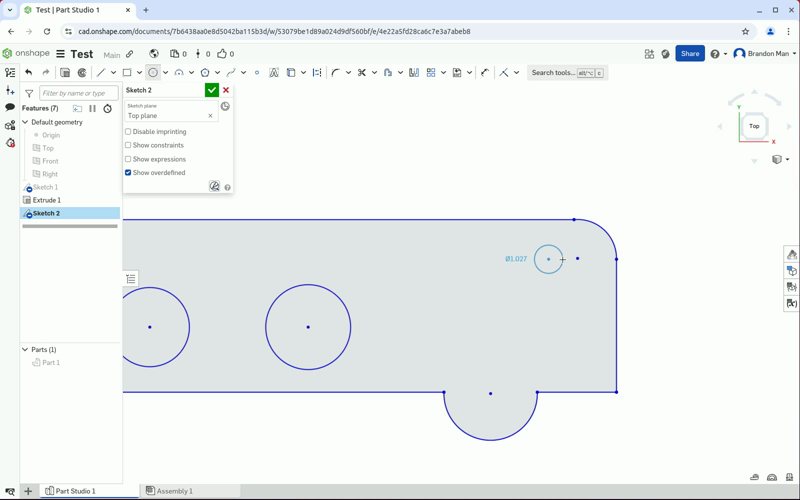
scroll(6)
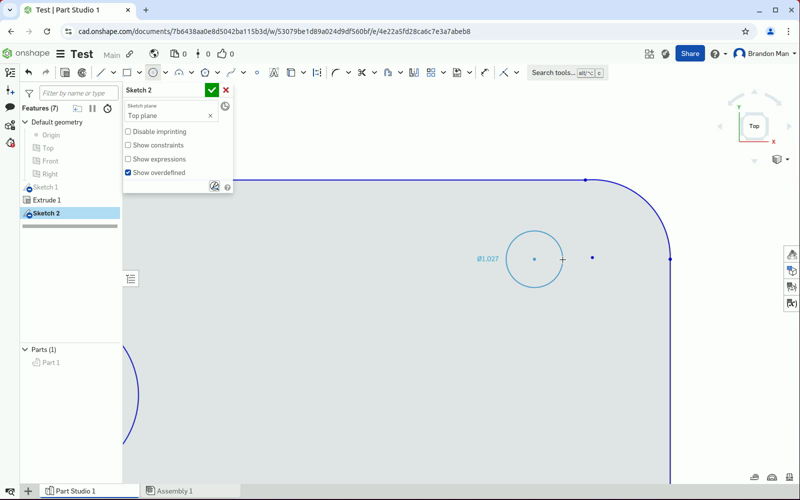
click(562, 259)
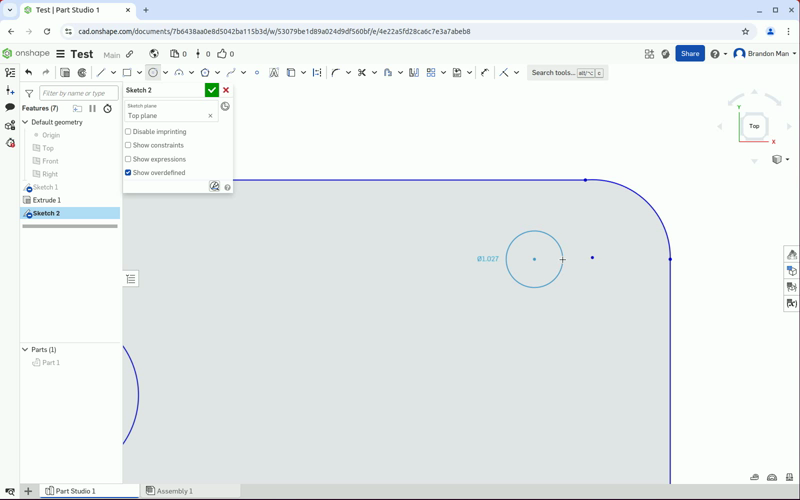
scroll(-6)
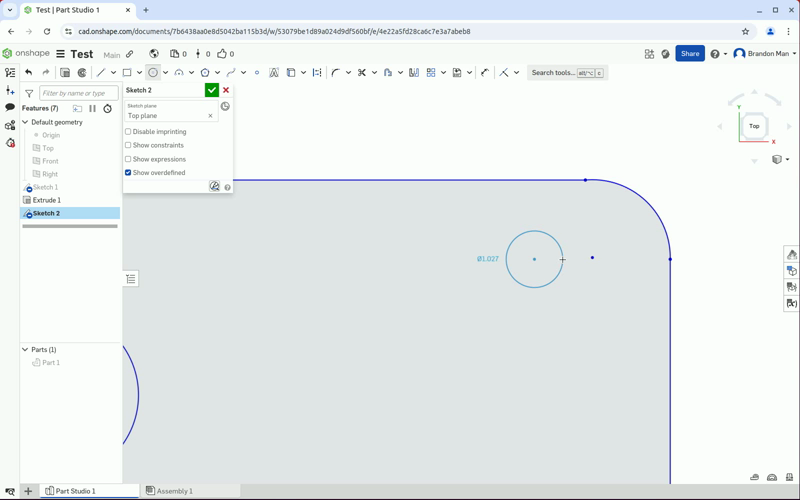
scroll(-6)
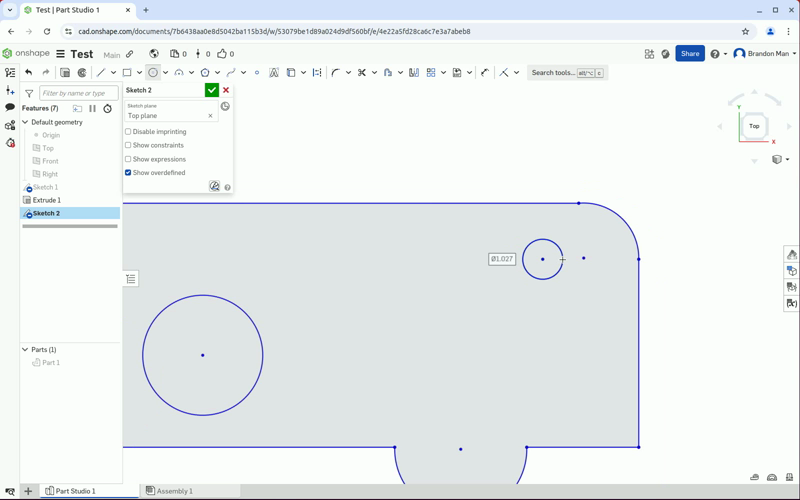
scroll(-6)
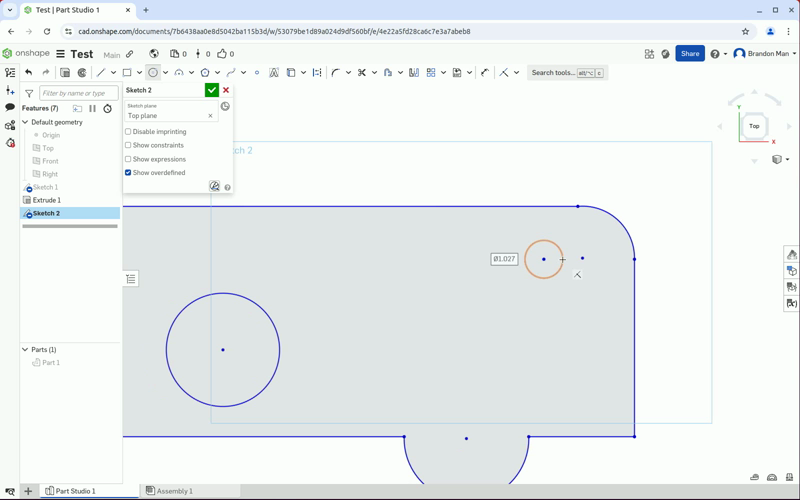
scroll(-6)
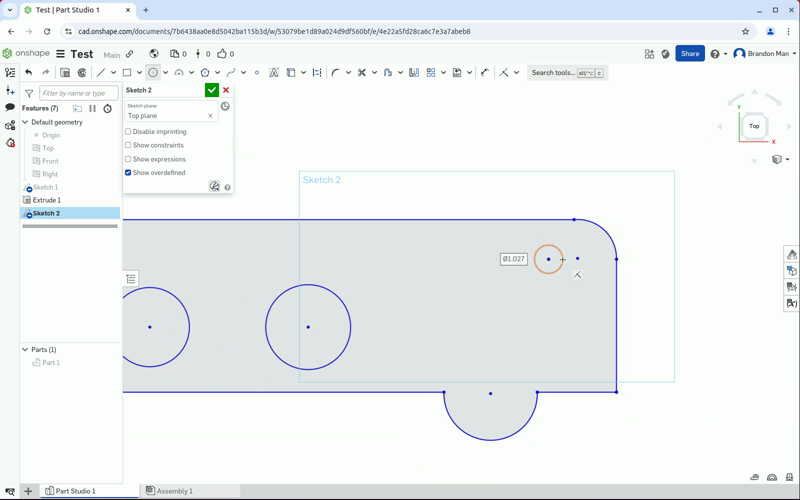
scroll(-6)
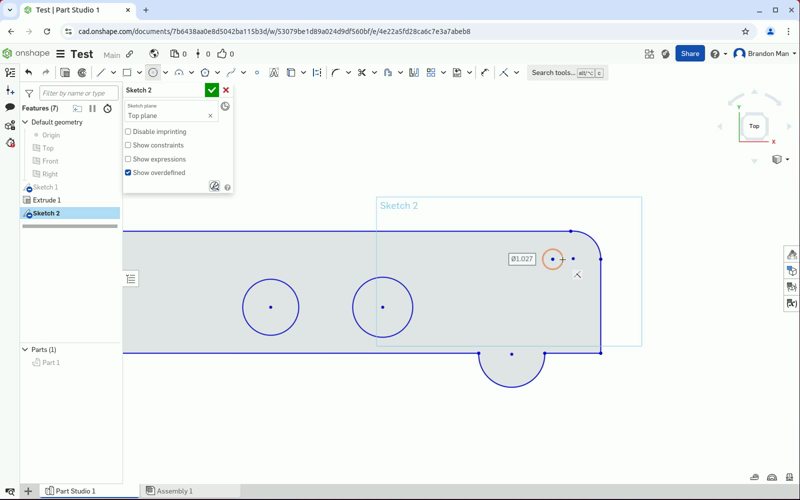
scroll(-6)
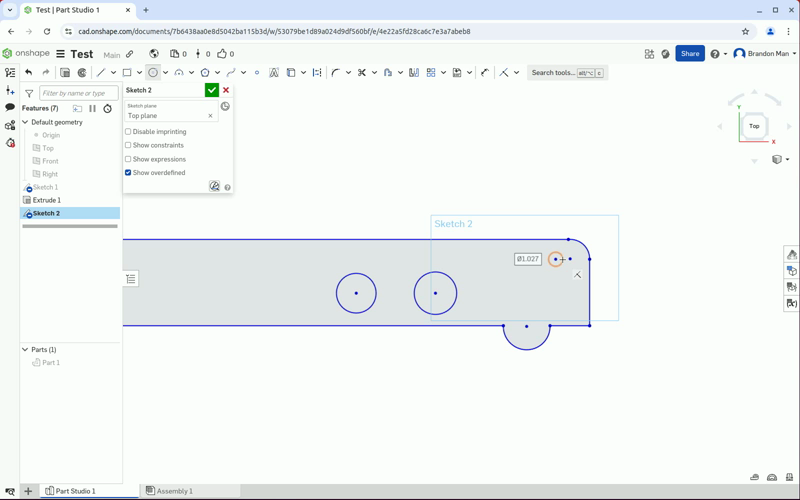
scroll(-6)
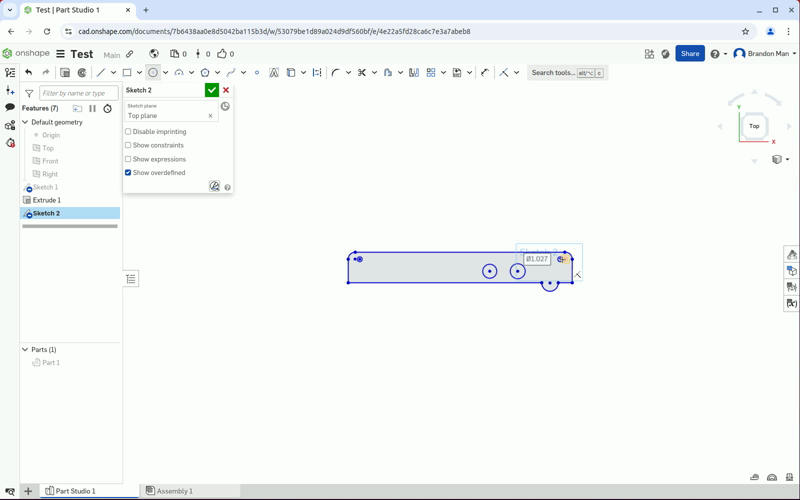
key(esc)
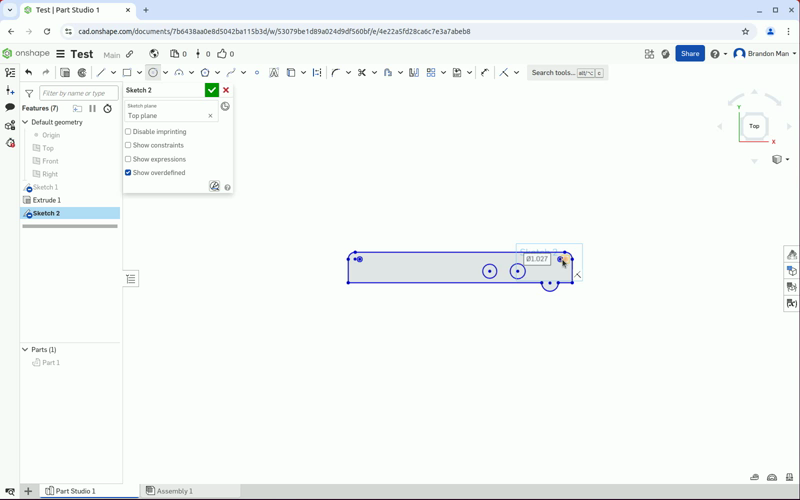
mouse_move(352, 265)
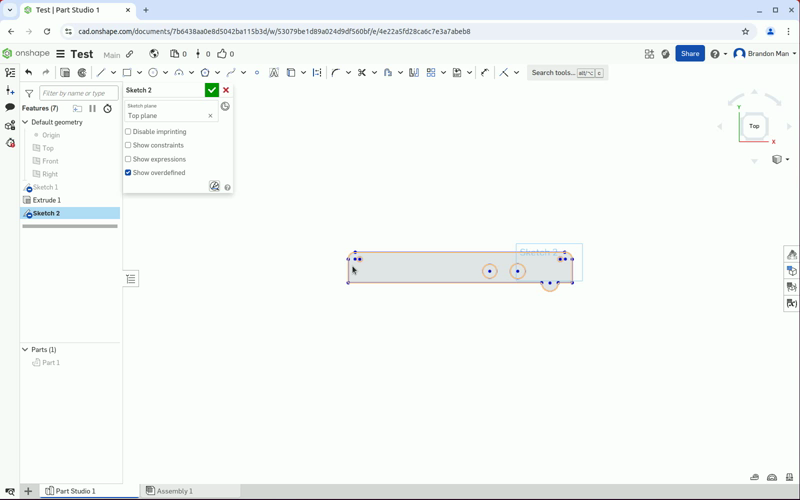
click(352, 265)
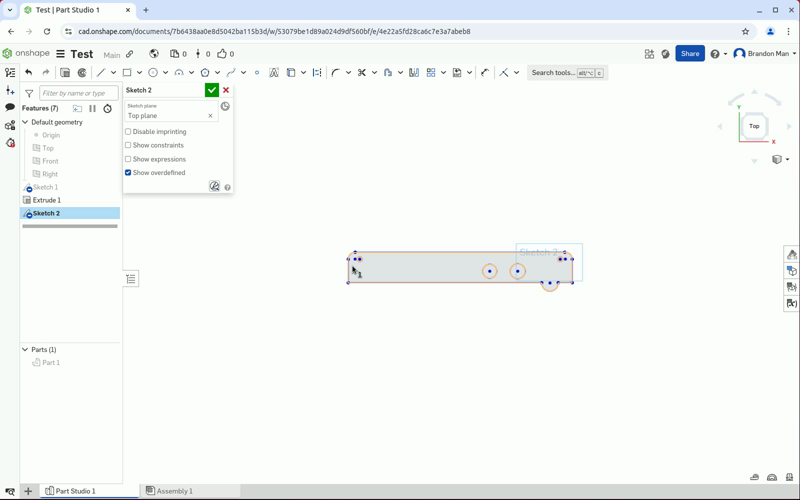
mouse_move(73, 352)
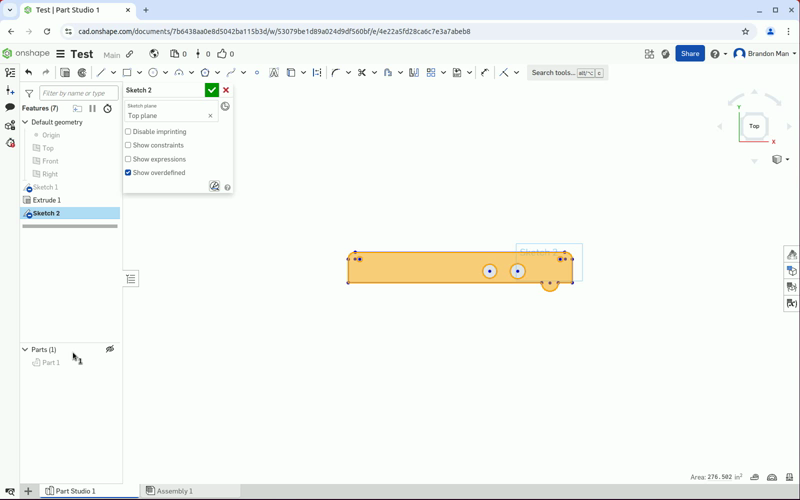
key(shift+y)
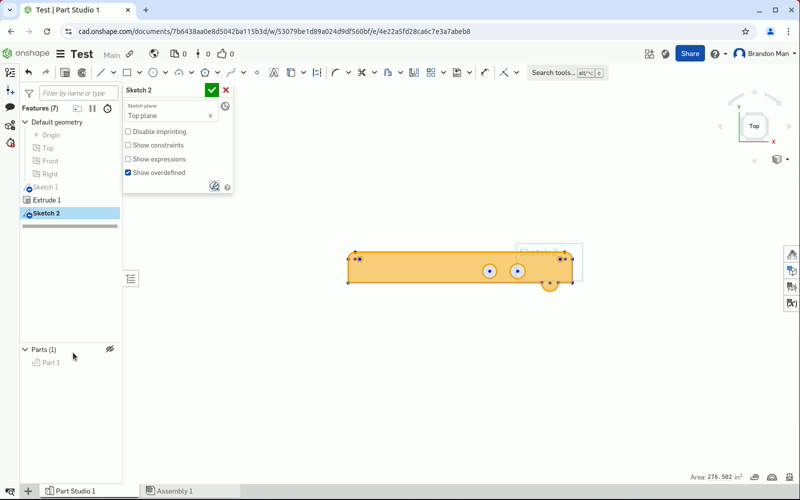
key(shift+e)
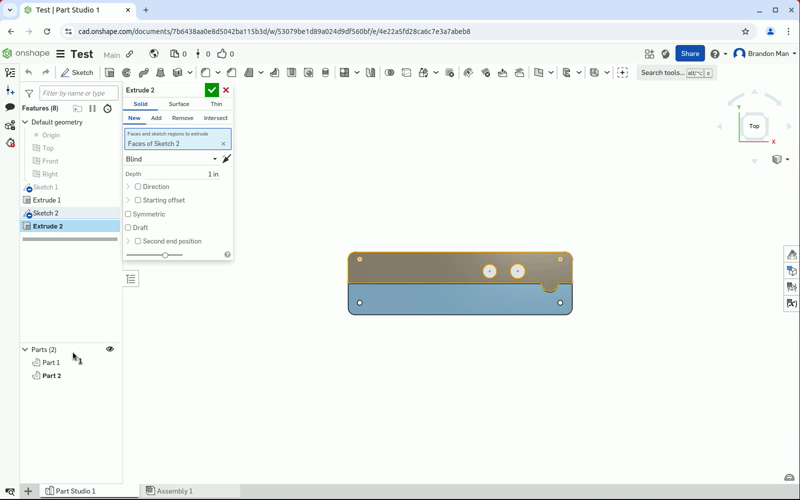
mouse_move(143, 106)
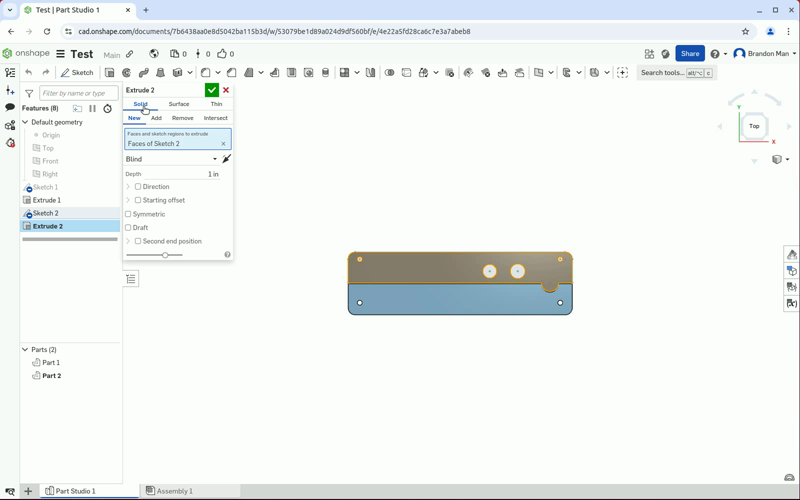
click(143, 106)
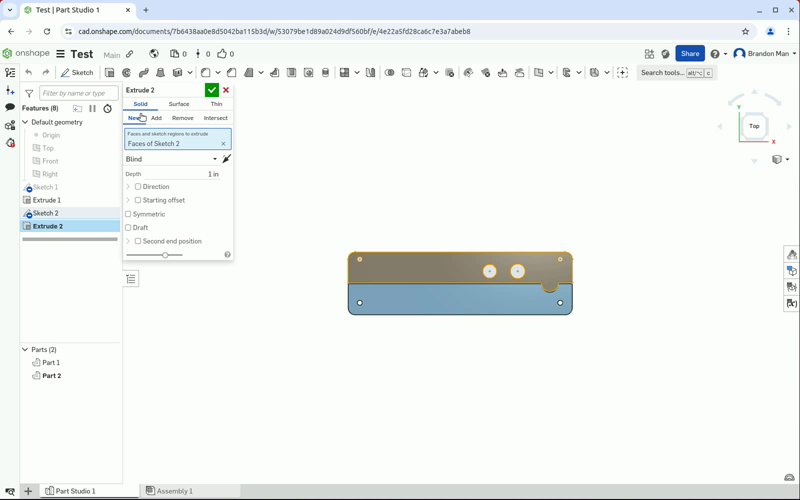
mouse_move(137, 120)
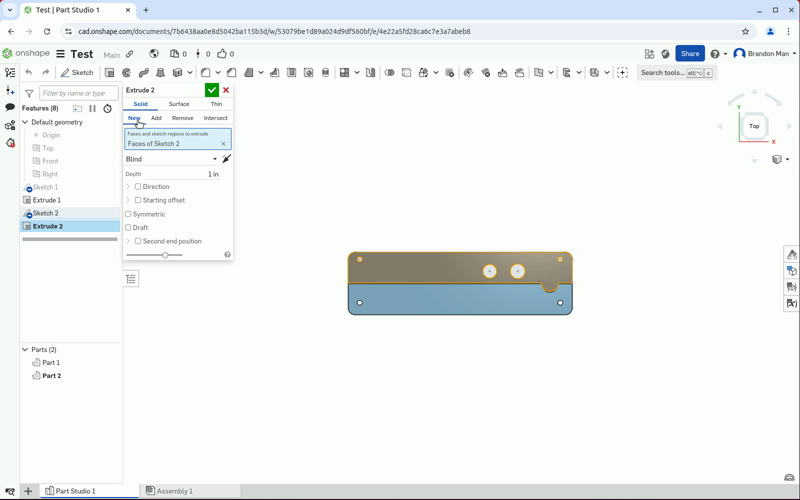
click(137, 120)
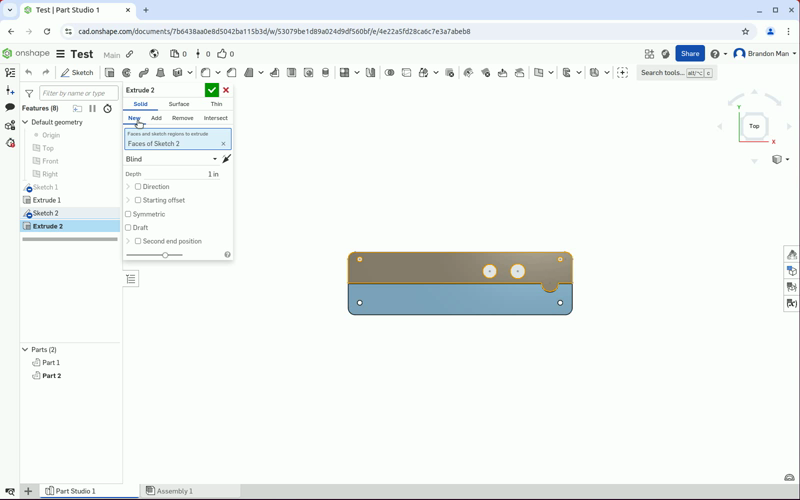
key(tab, 4)
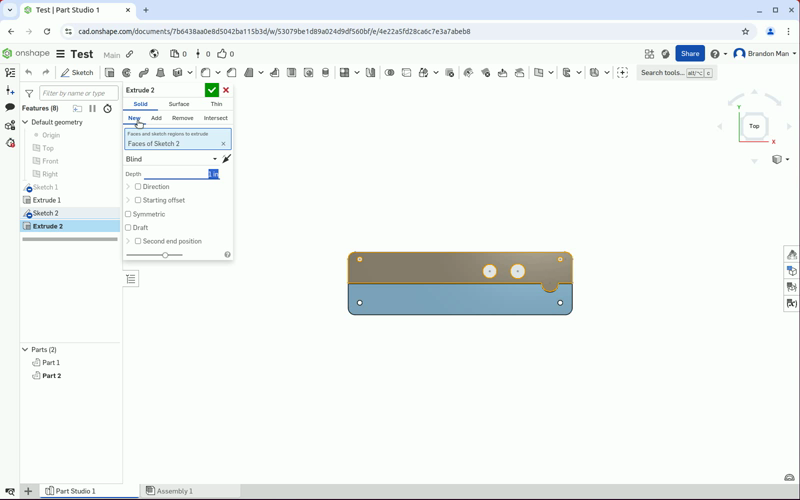
text(1.204)
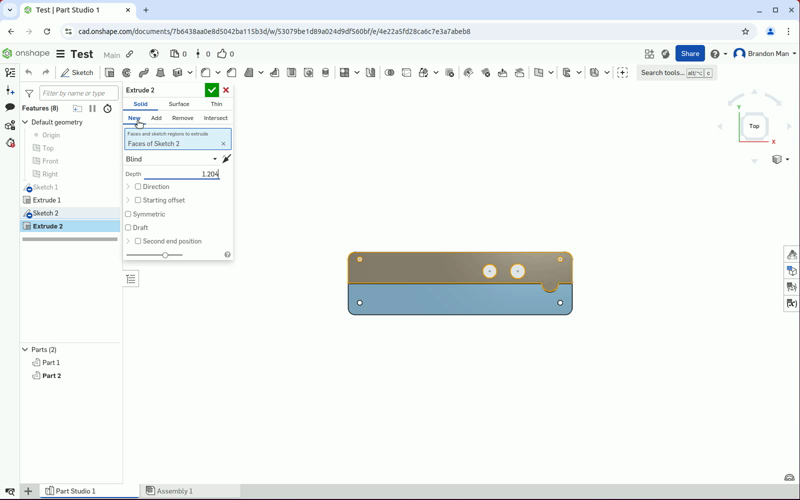
key(enter)
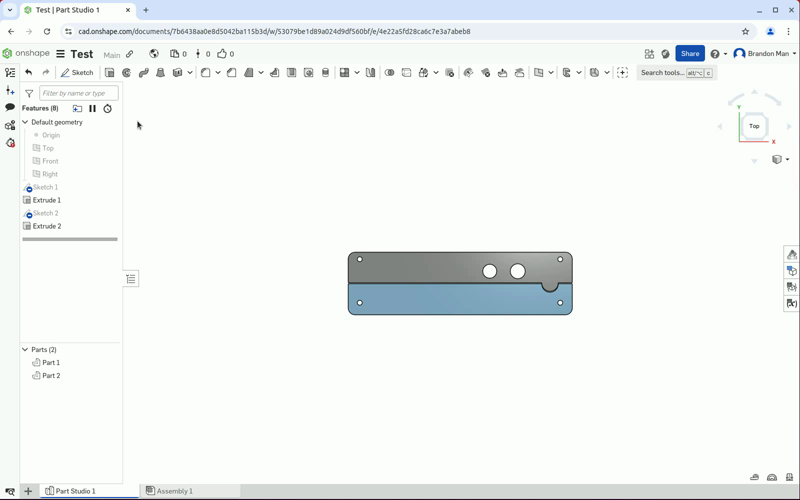
key(shift+h)
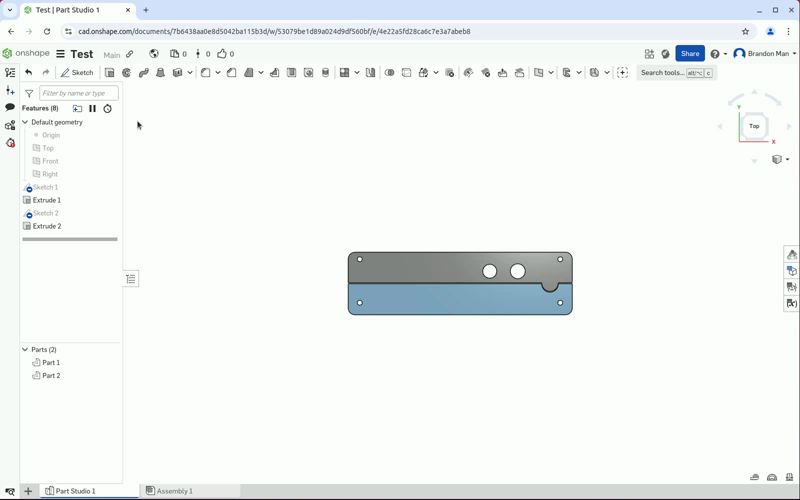
key(shift+h)
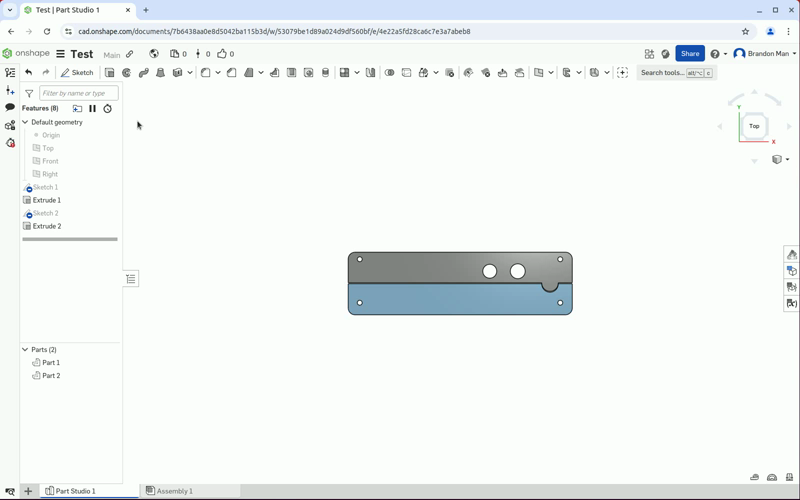
key(shift+7)
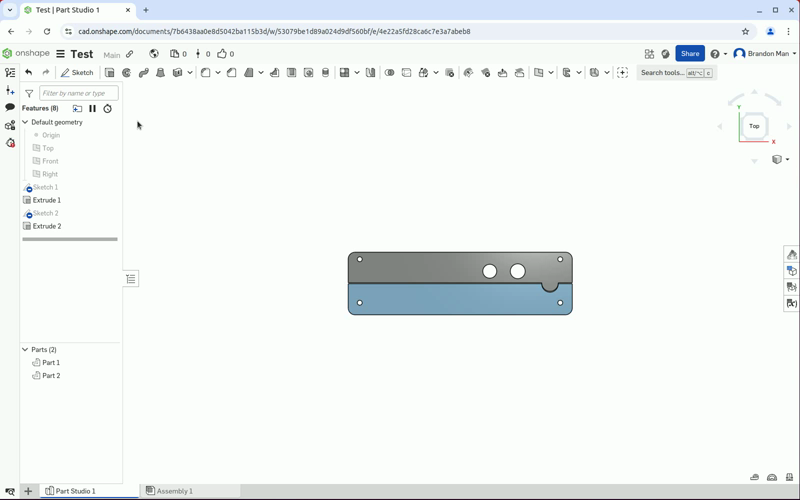
key(up, 3)
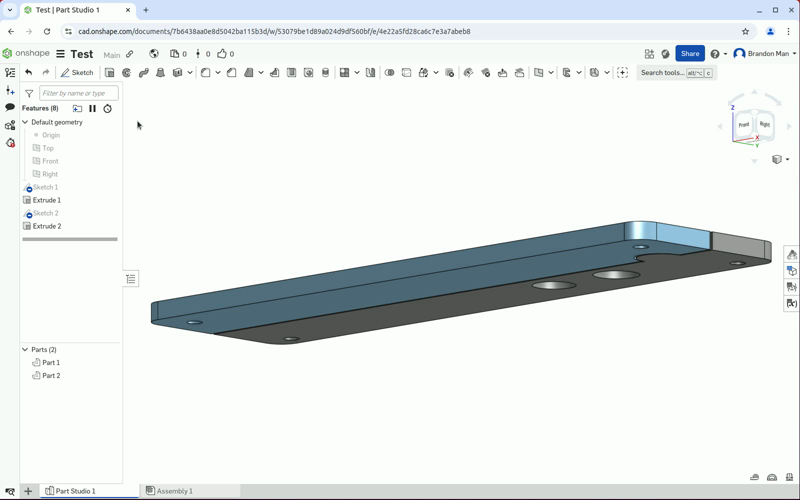
key(left, 3)
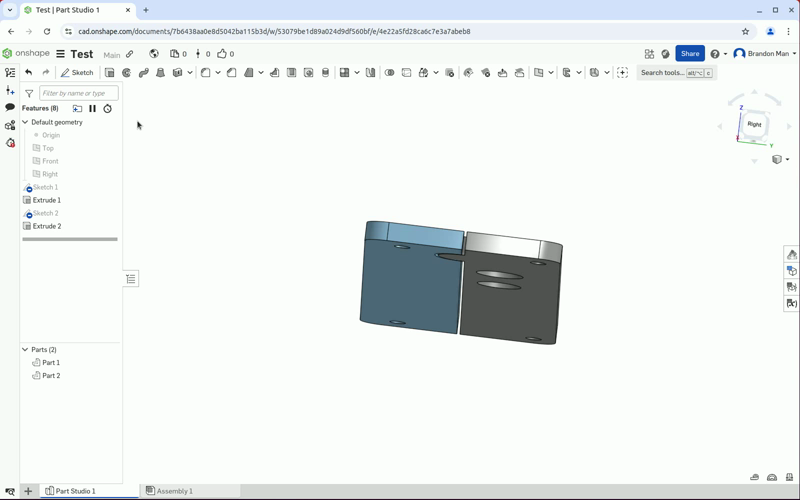
key(right, 3)
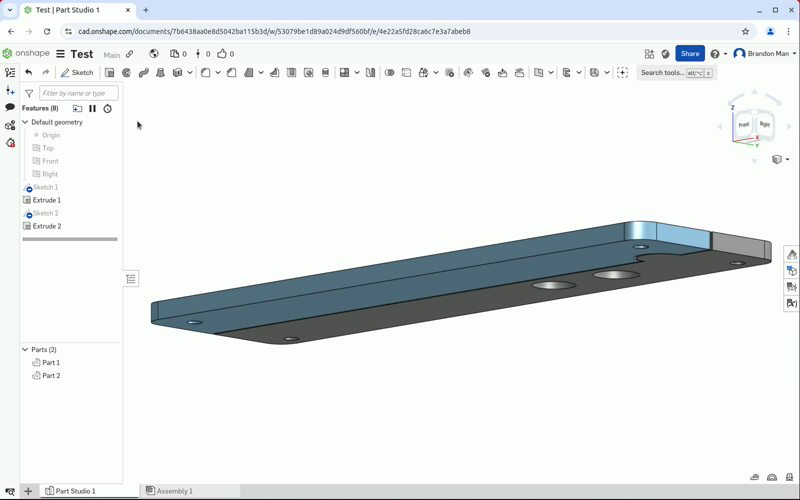
key(down, 3)
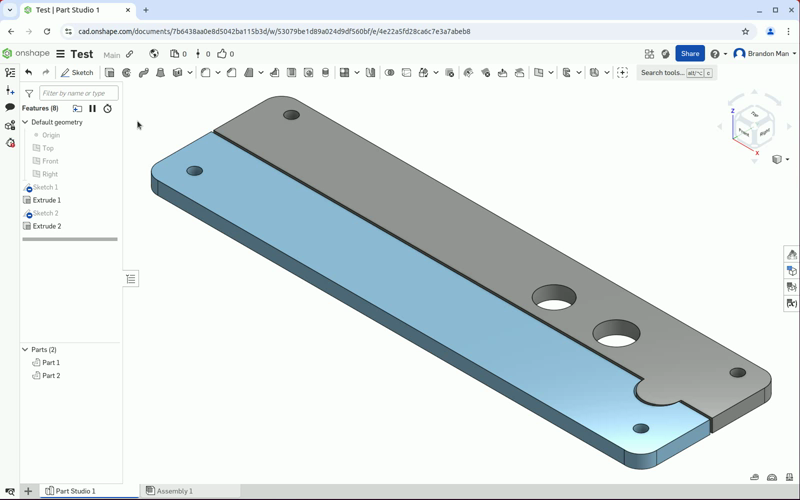
mouse_move(73, 189)
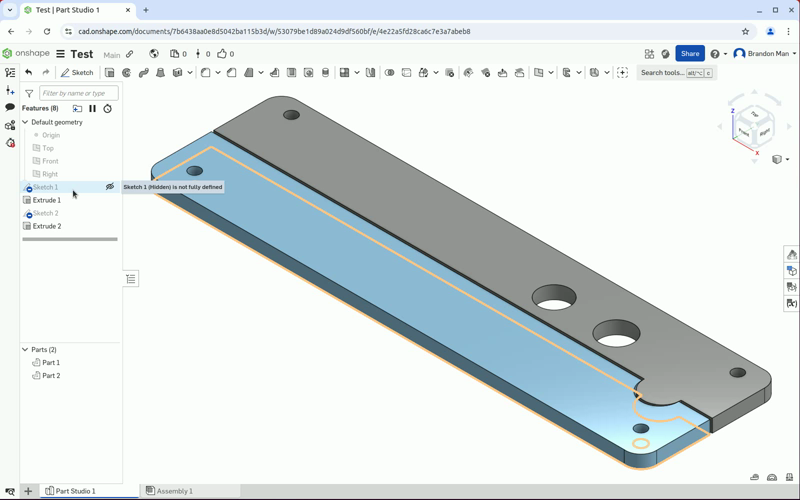
click(73, 189)